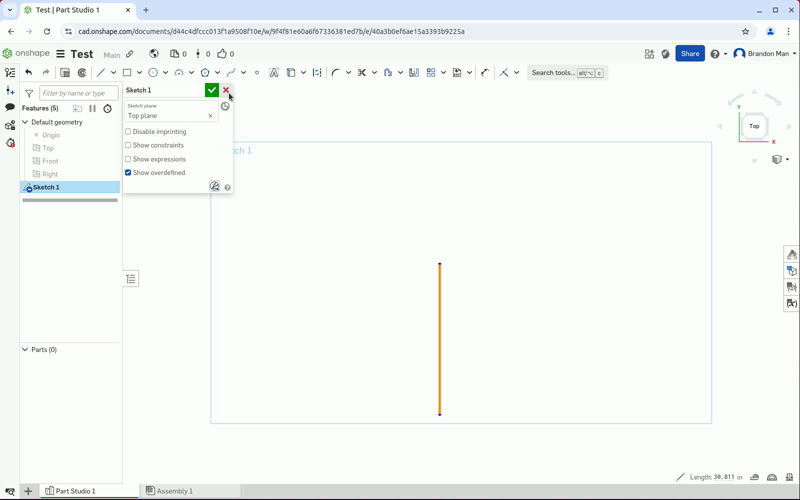
key(shift+h)
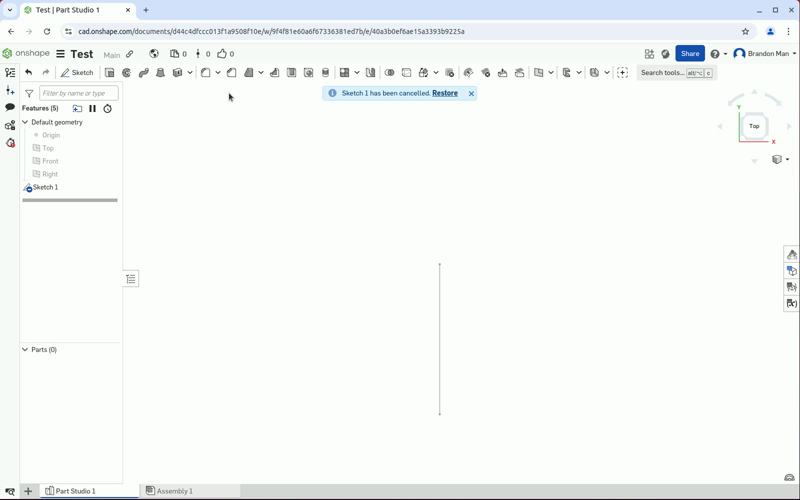
mouse_move(73, 352)
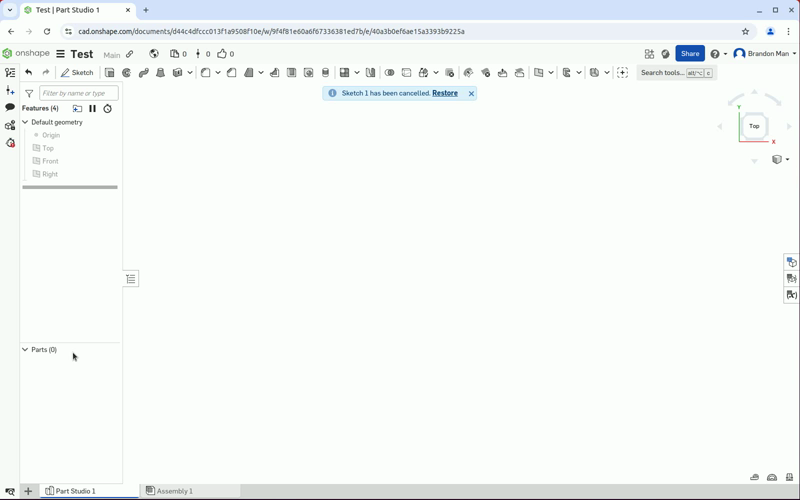
key(y)
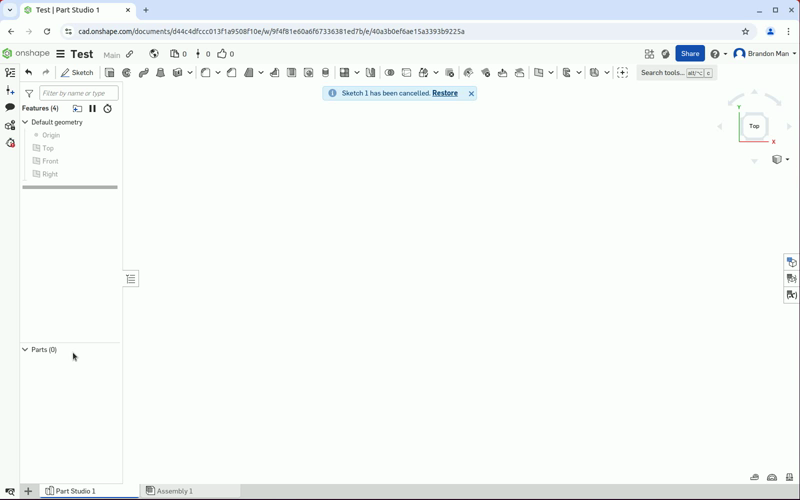
key(shift+p)
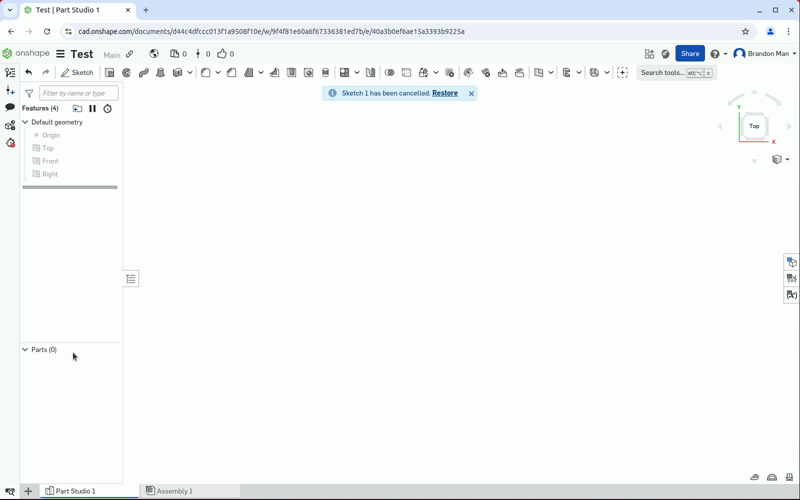
key(space)
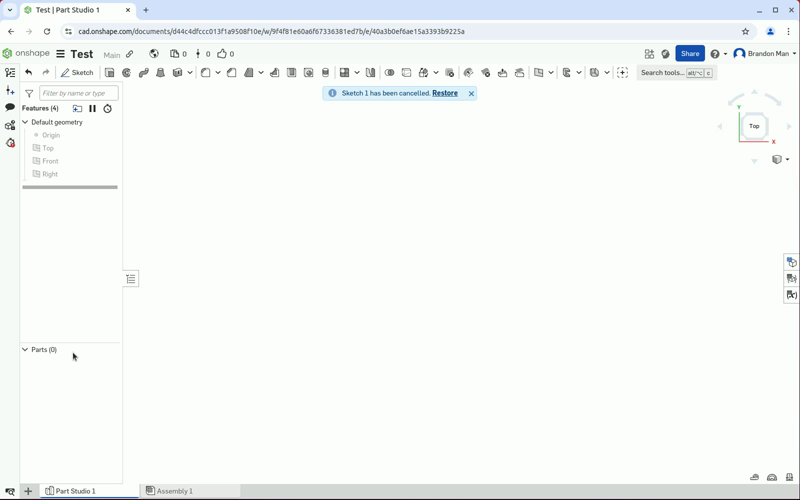
key_down(shift)
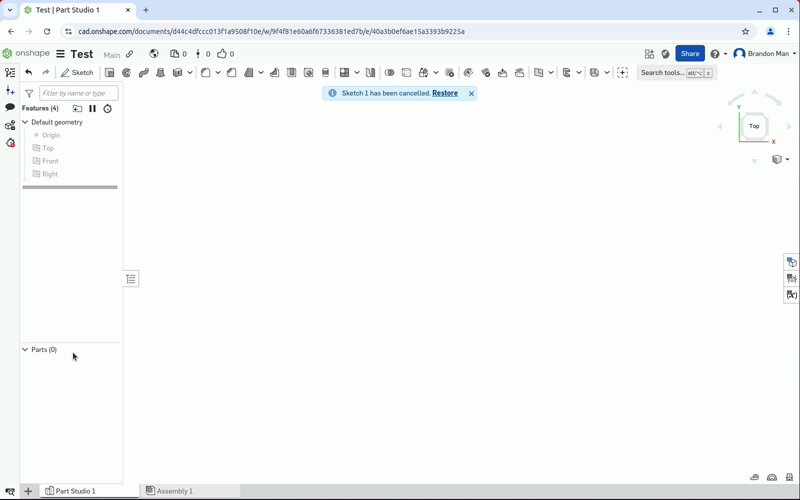
key(up)
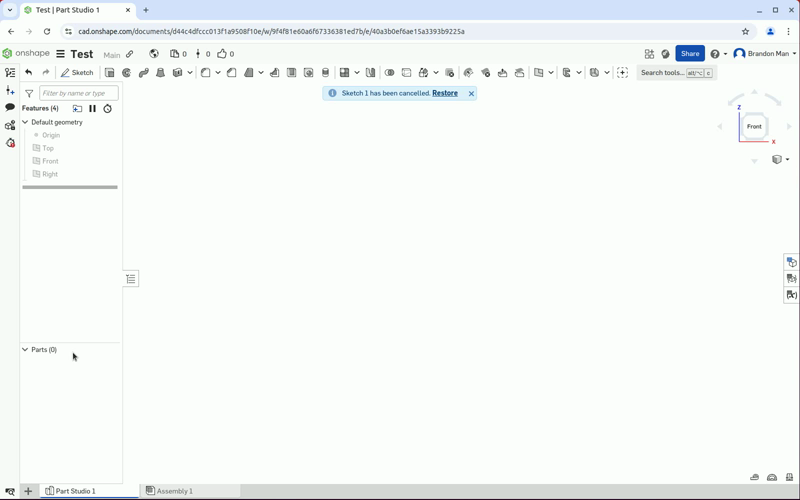
key_up(shift)
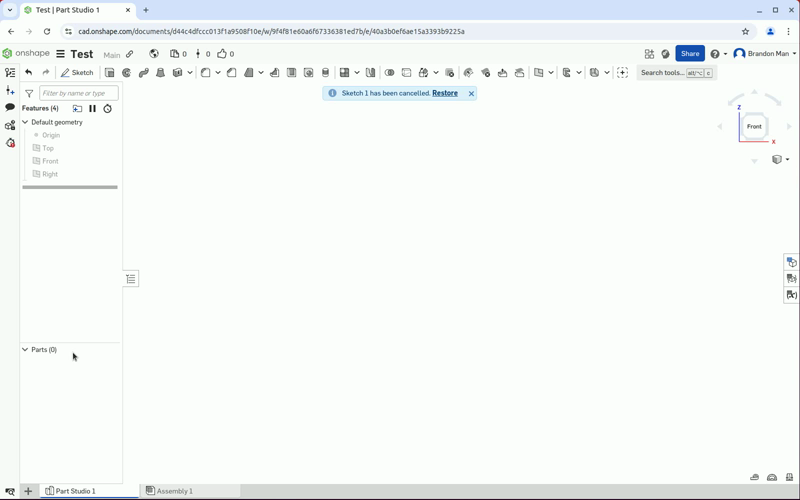
mouse_move(73, 352)
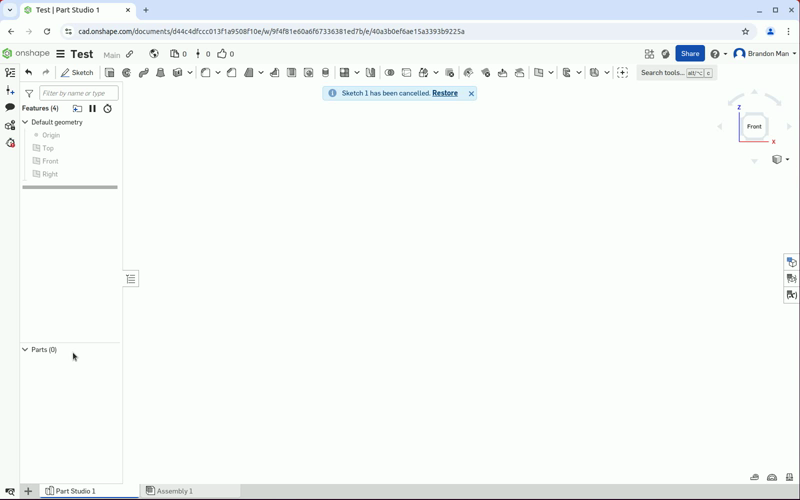
key(shift+y)
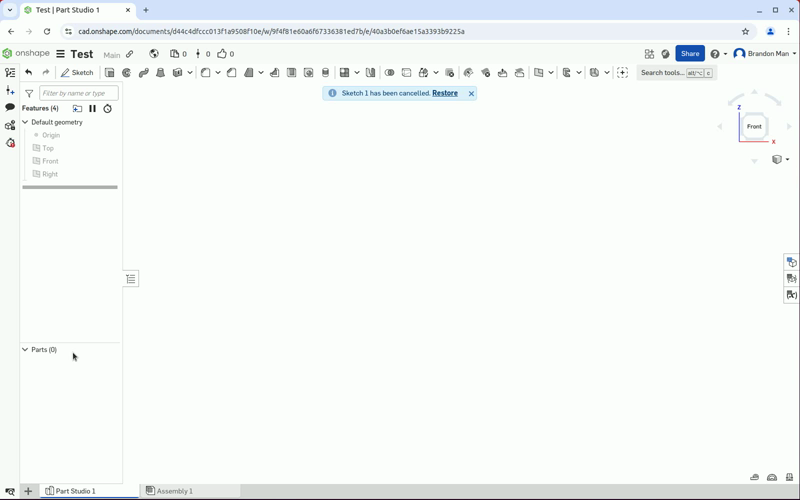
key(shift+s)
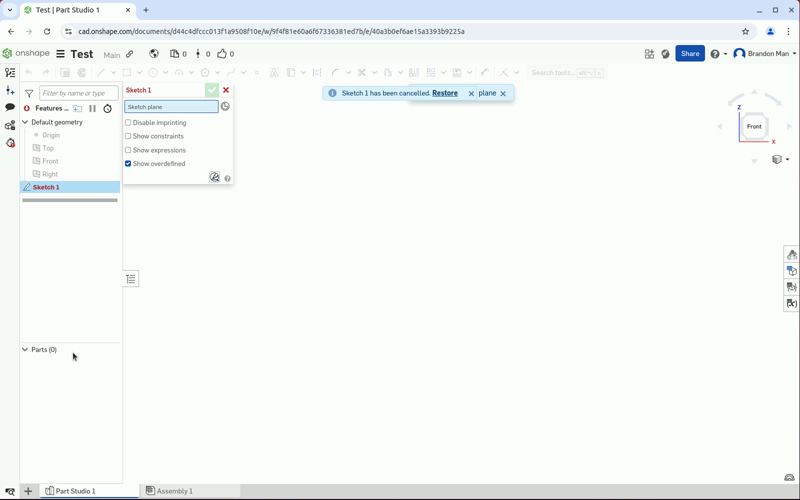
mouse_move(73, 163)
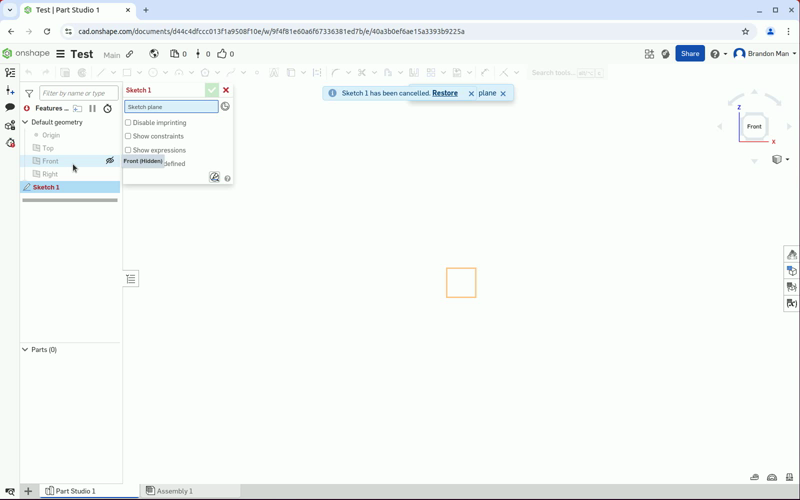
click(73, 163)
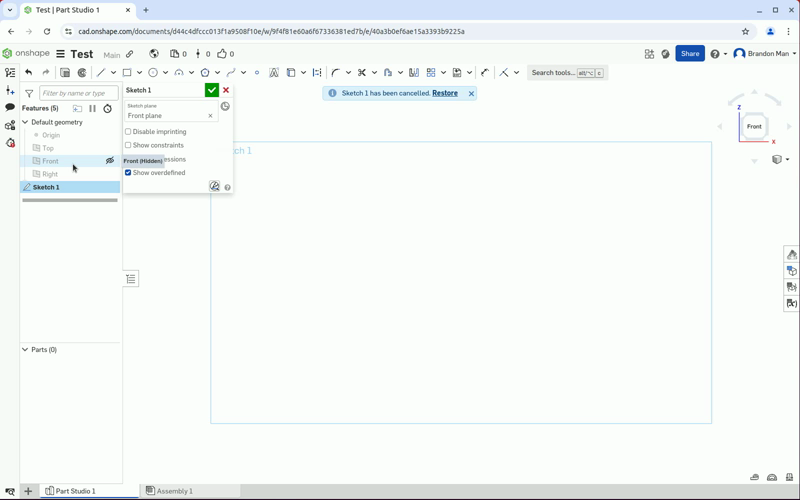
mouse_move(73, 352)
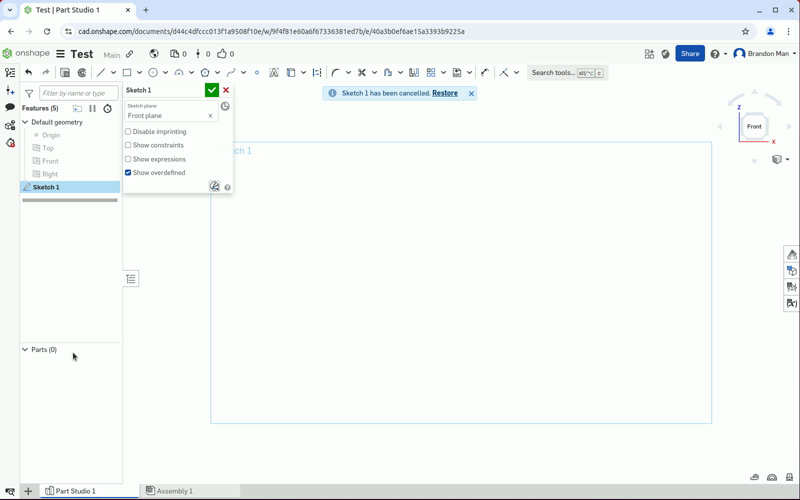
key(y)
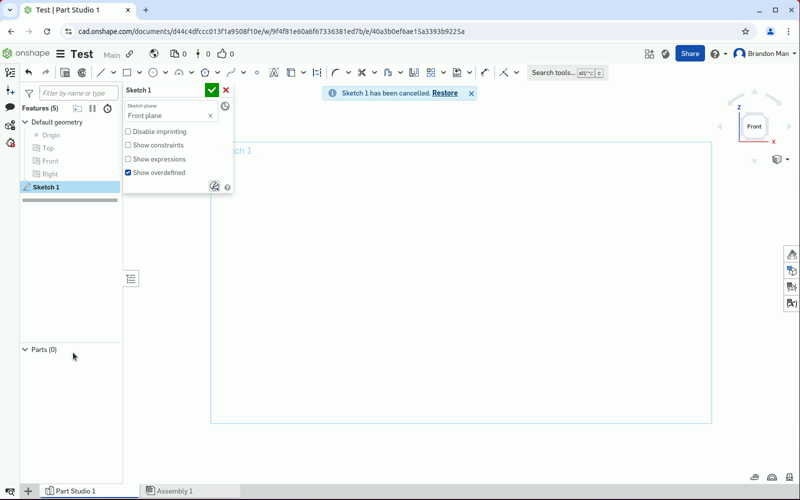
key(l)
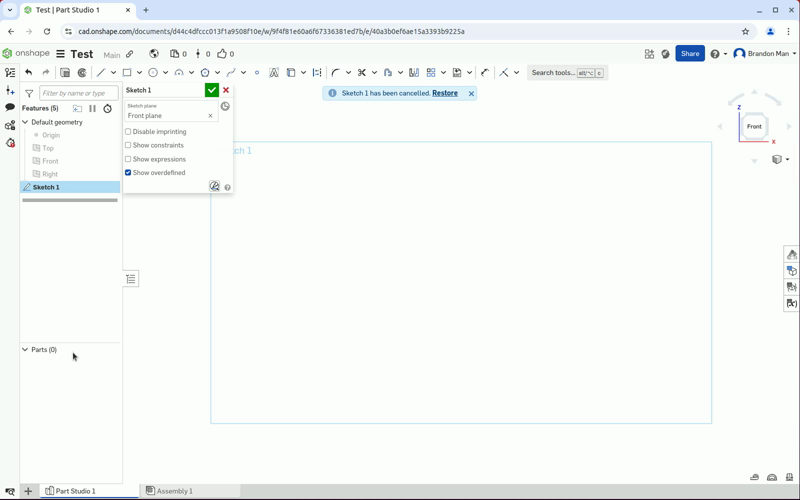
key_down(shift)
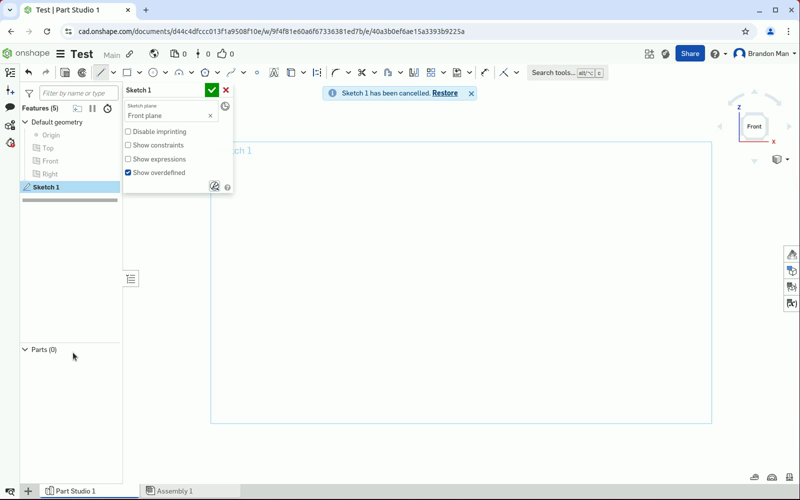
mouse_move(460, 282)
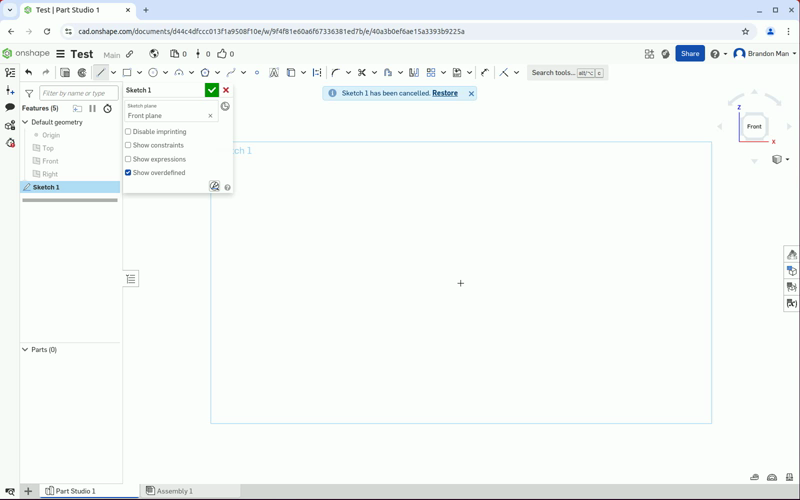
click(460, 282)
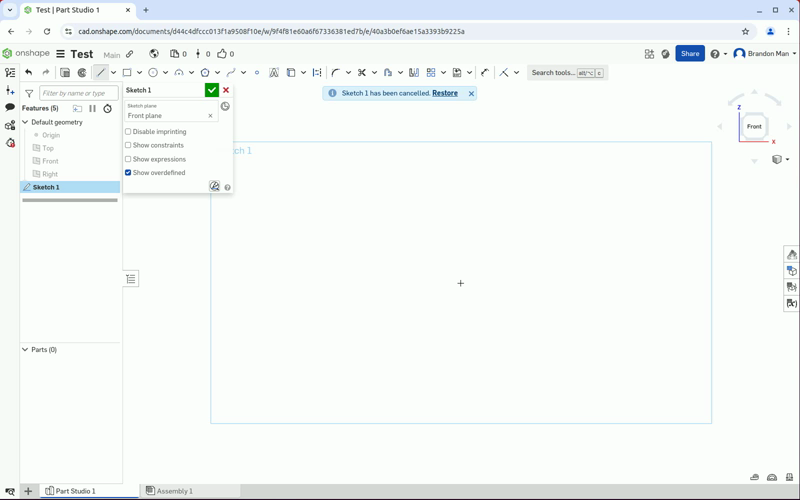
key_up(shift)
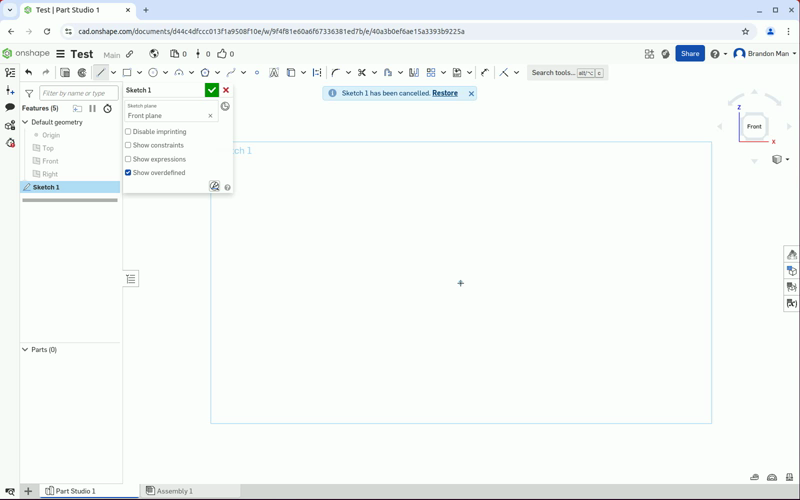
key_down(shift)
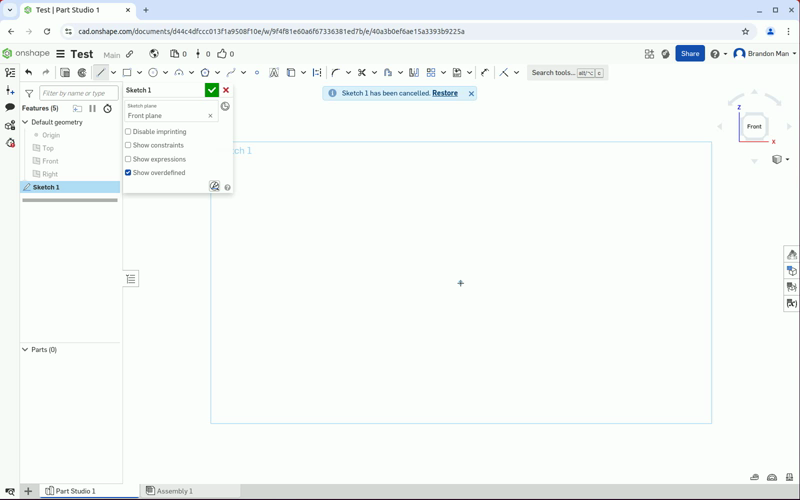
mouse_move(547, 282)
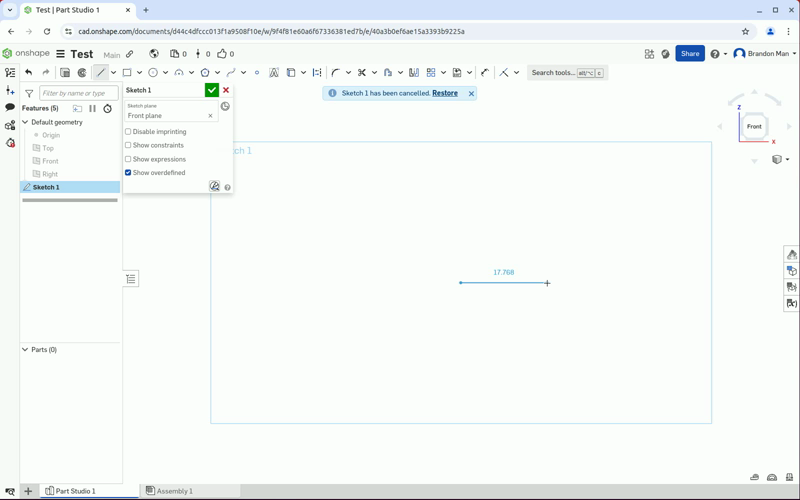
click(547, 282)
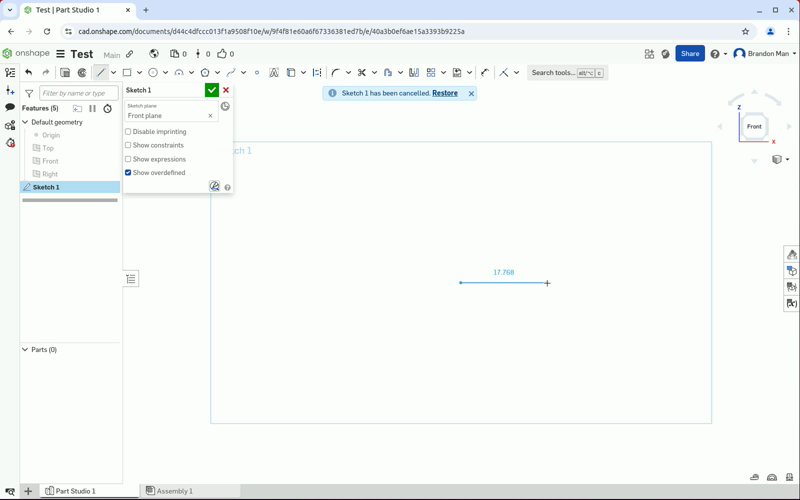
key_up(shift)
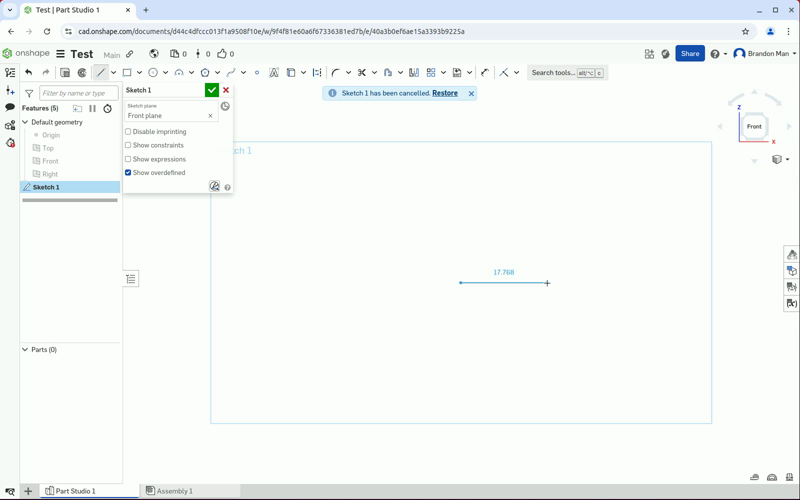
key_down(shift)
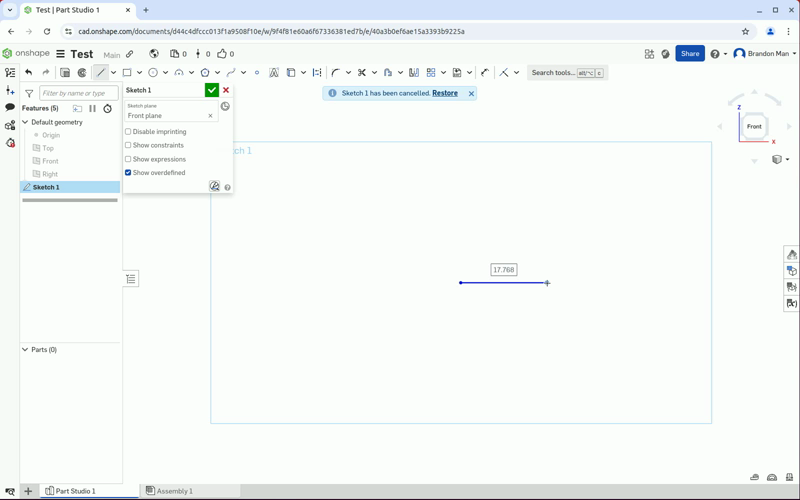
mouse_move(547, 170)
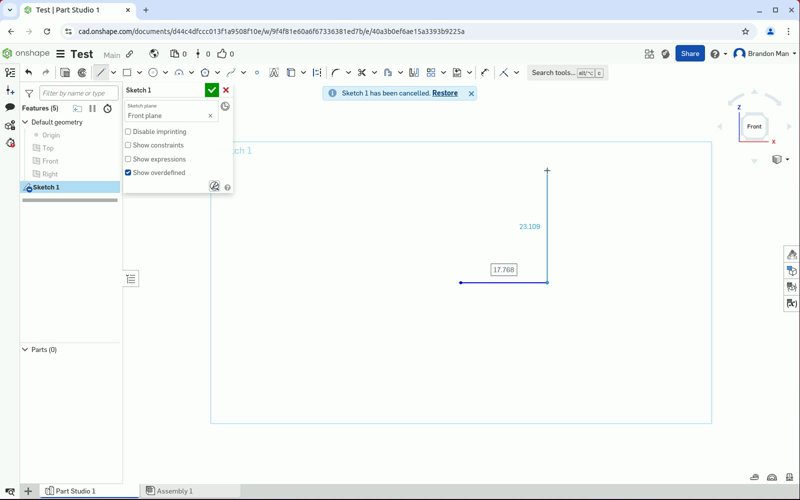
click(547, 170)
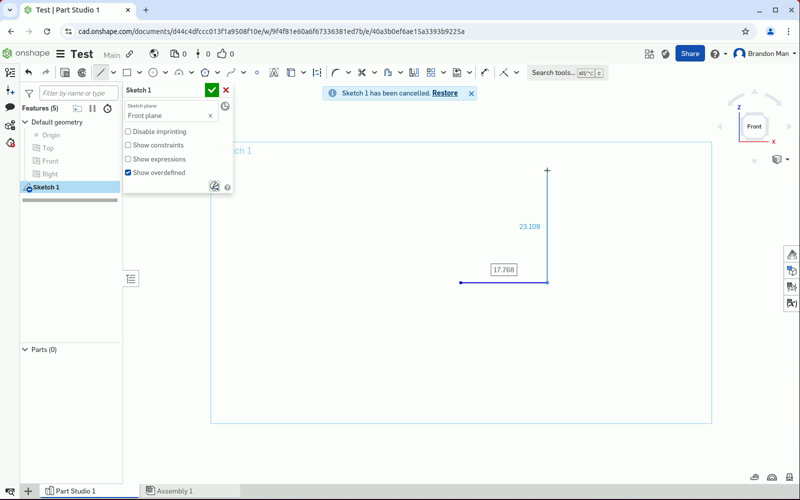
key_up(shift)
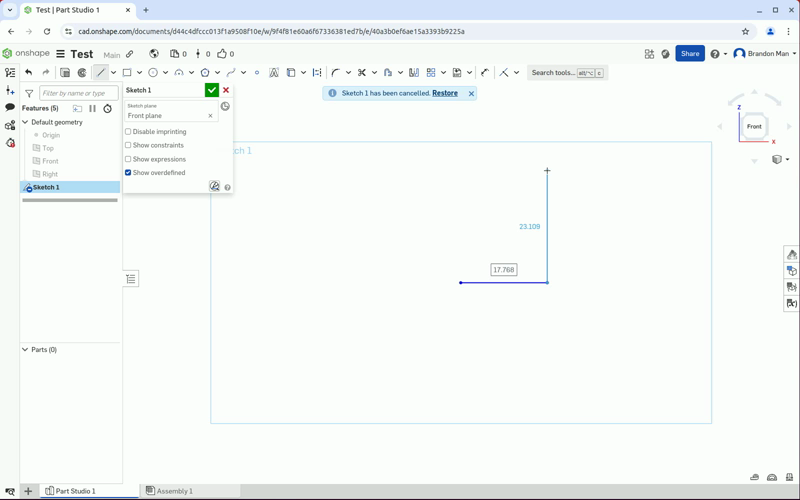
key_down(shift)
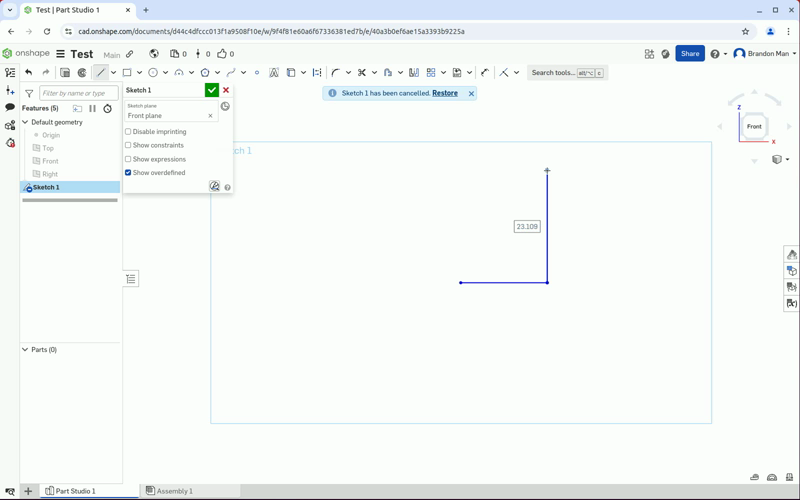
mouse_move(460, 170)
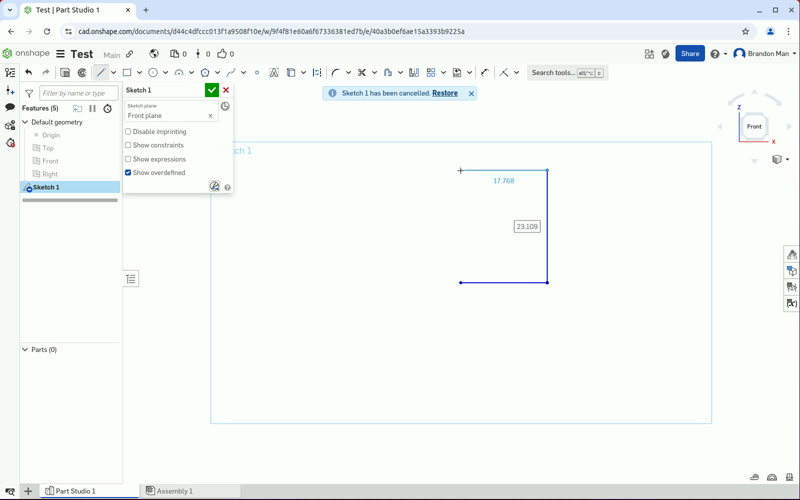
click(460, 170)
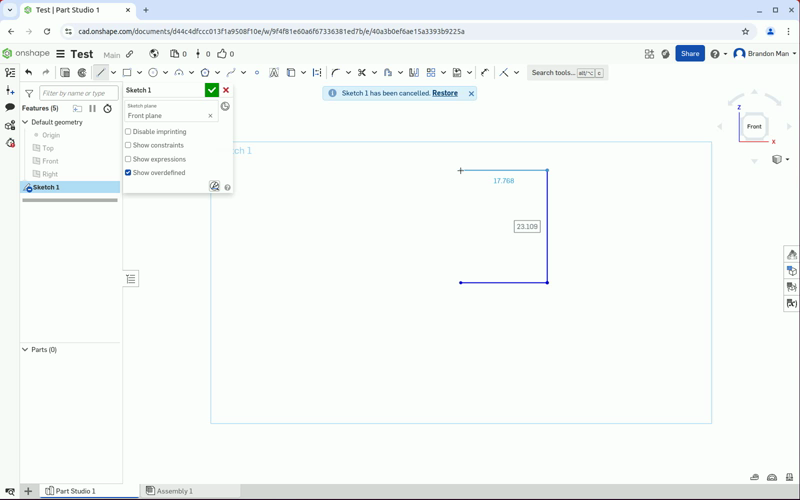
key_up(shift)
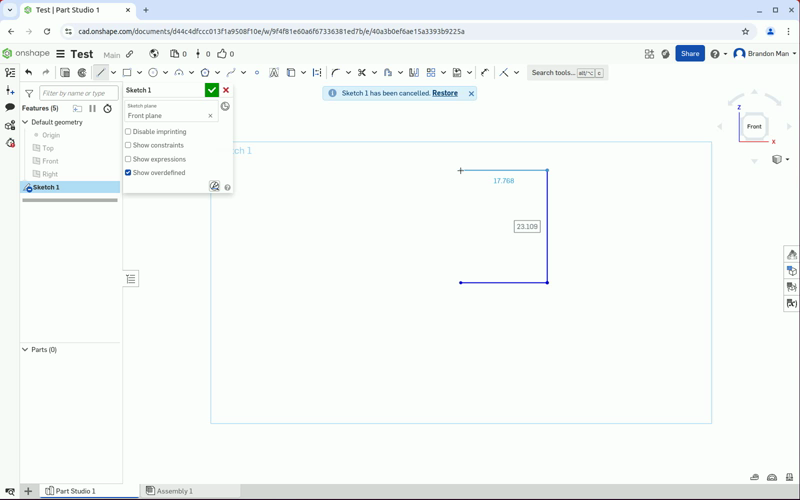
key_down(shift)
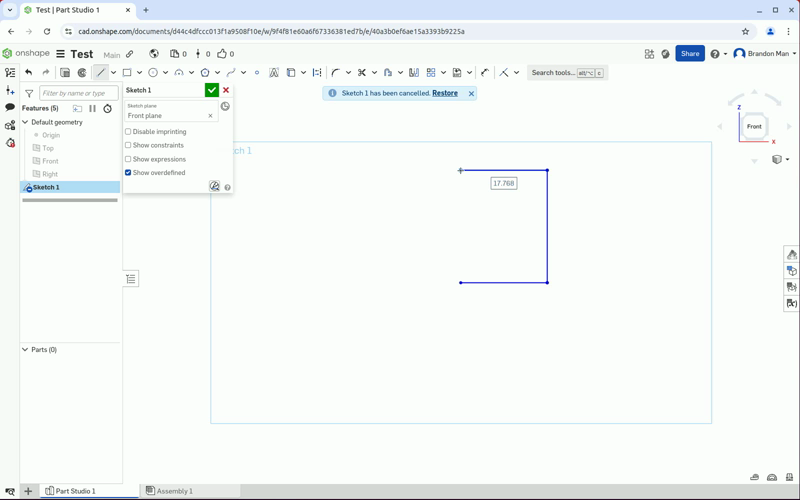
mouse_move(460, 282)
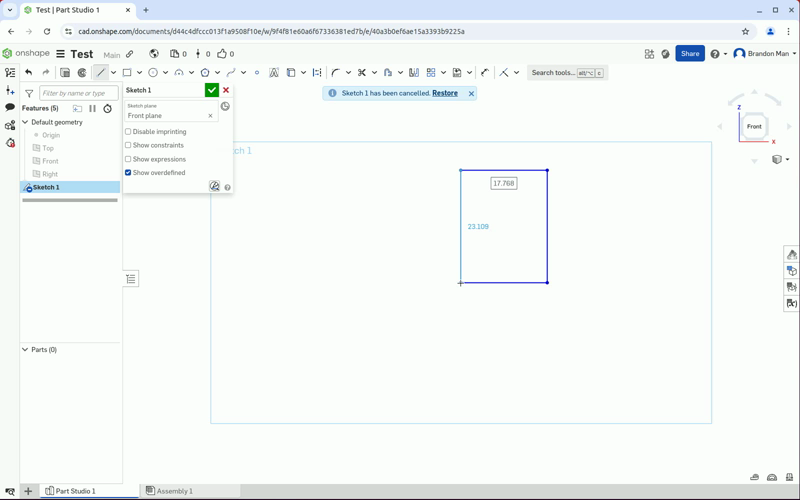
key_up(shift)
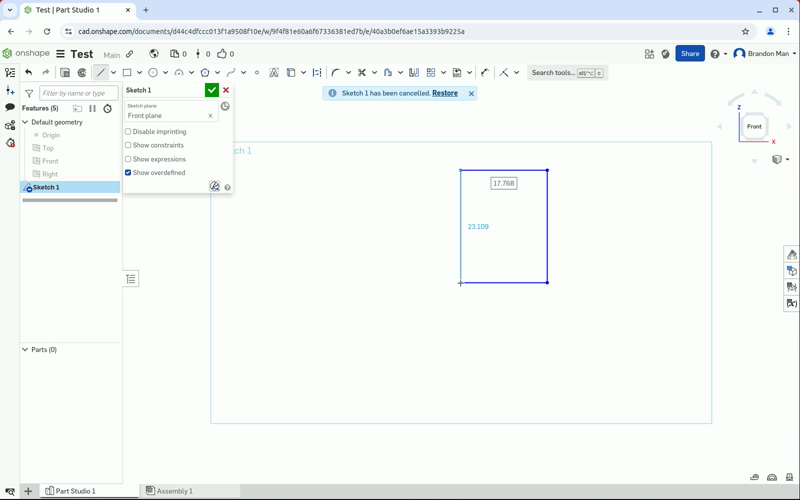
click(460, 282)
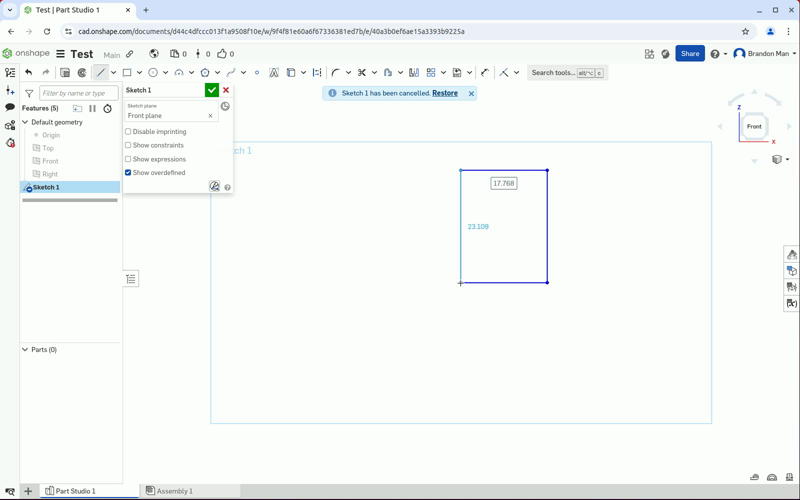
key(esc)
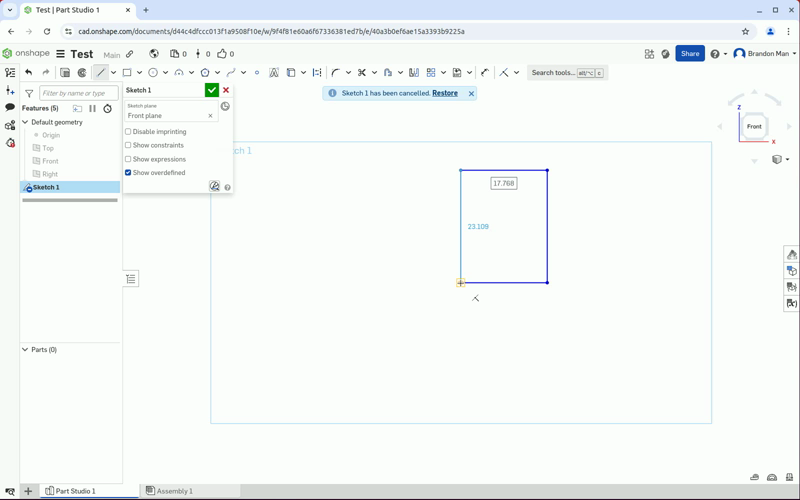
mouse_move(522, 253)
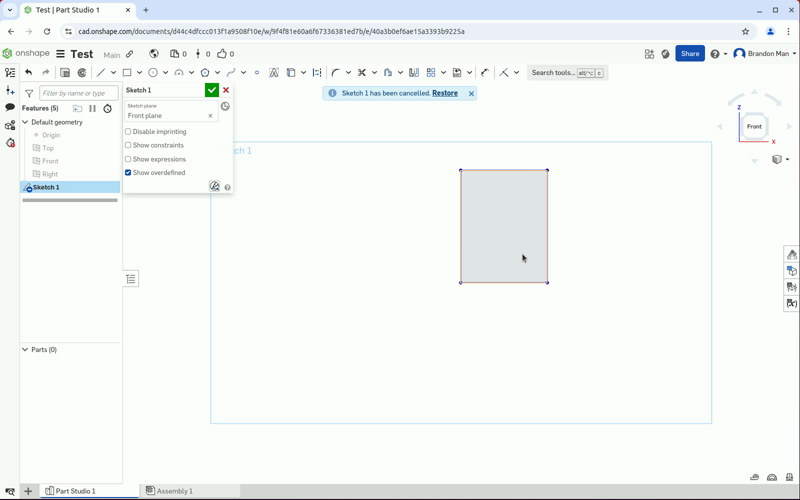
click(522, 253)
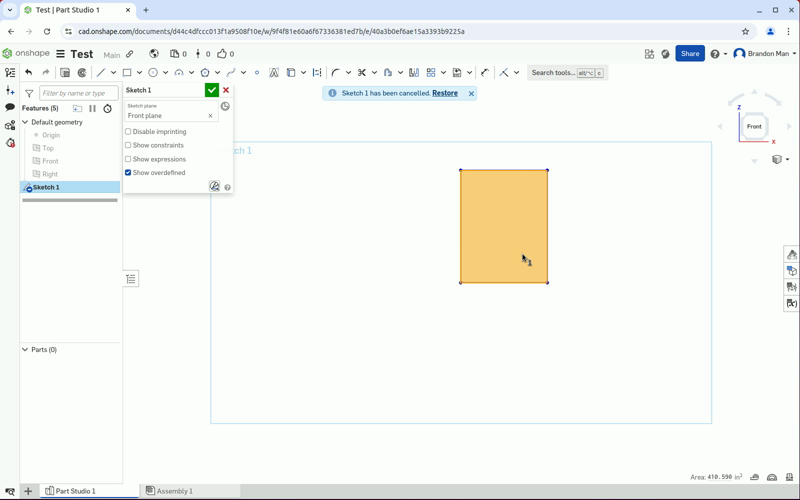
mouse_move(73, 352)
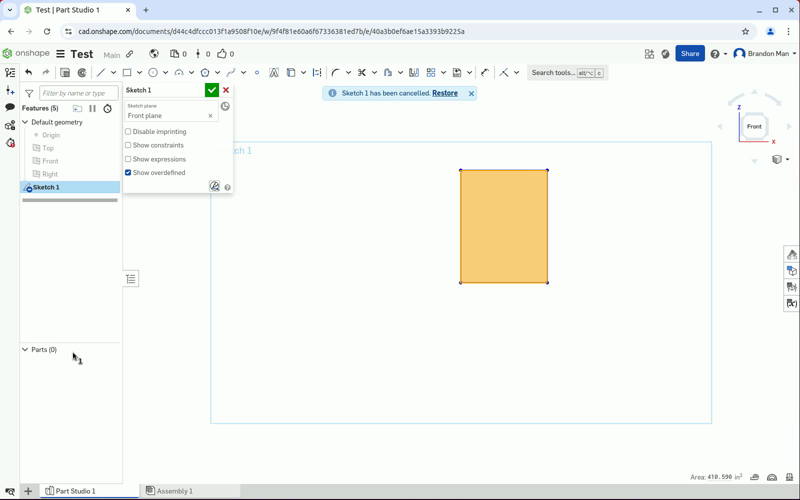
key(shift+y)
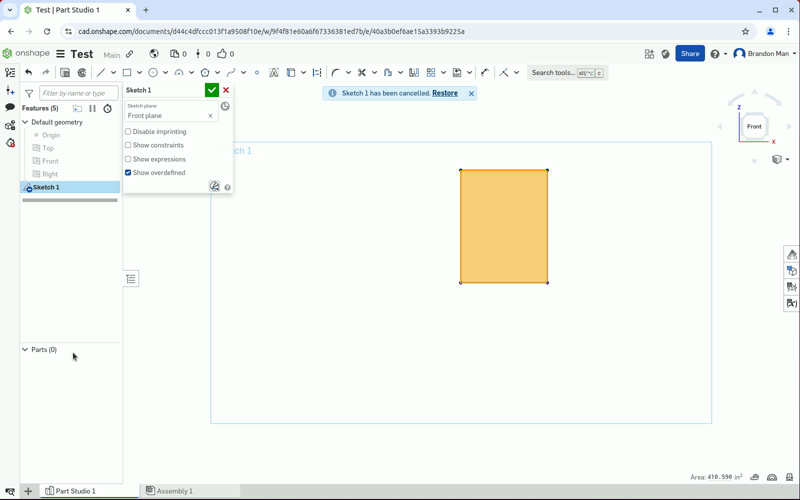
key(shift+e)
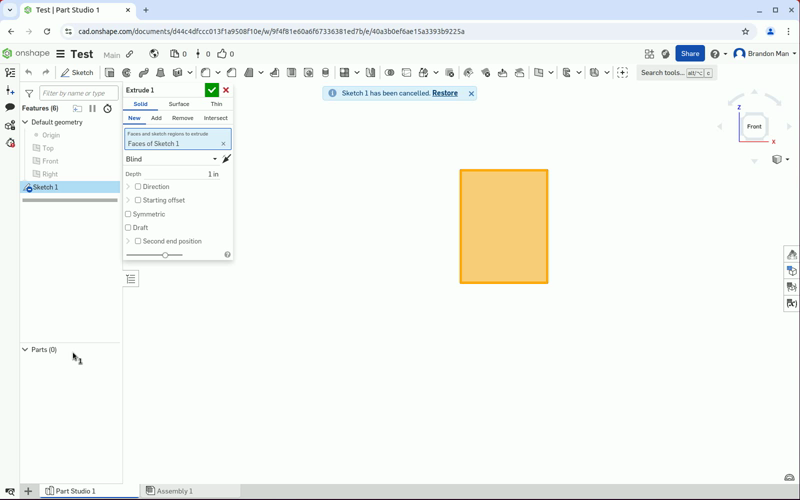
mouse_move(143, 106)
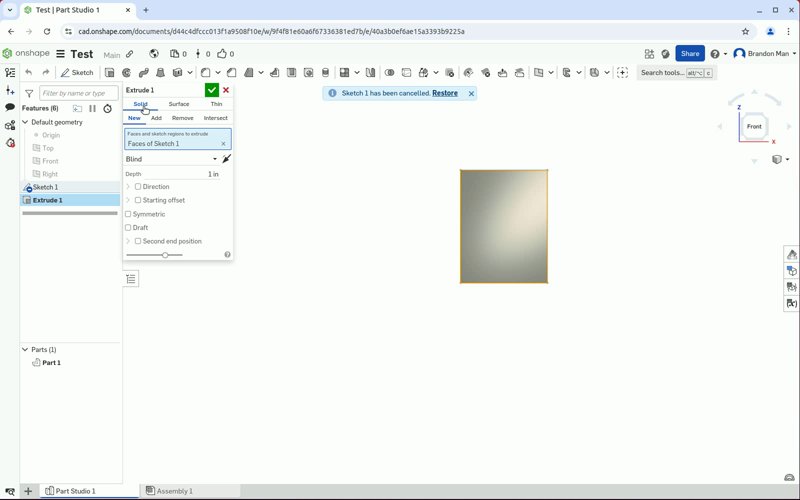
click(143, 106)
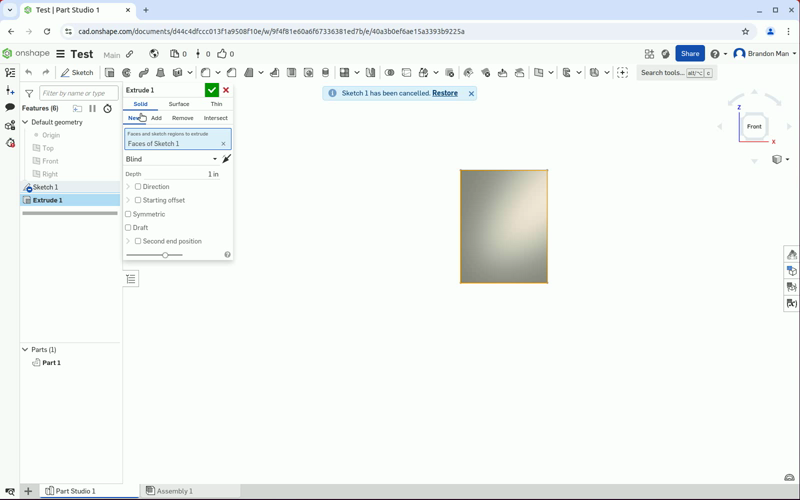
mouse_move(137, 120)
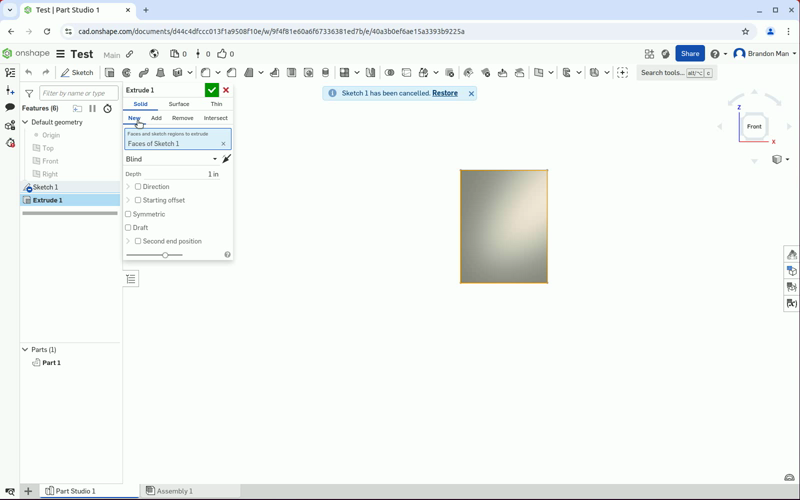
click(137, 120)
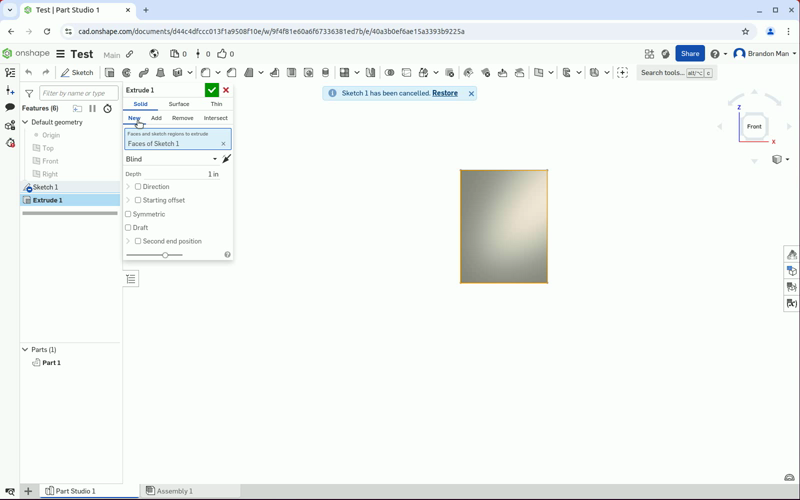
key(tab, 4)
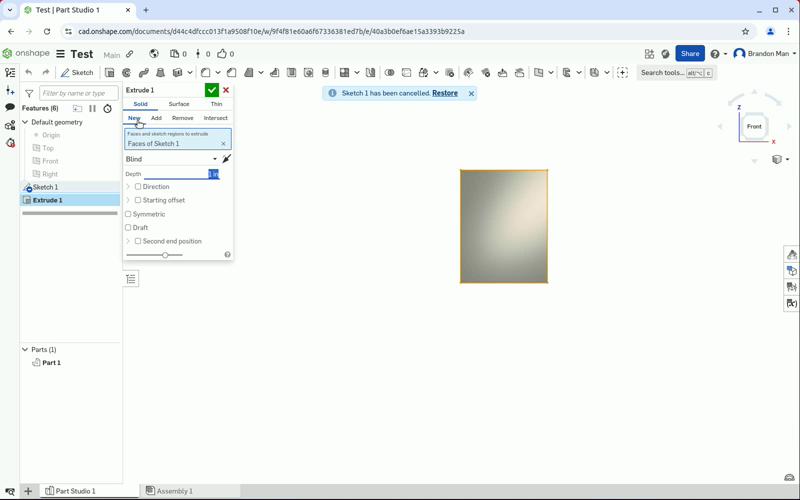
text(10.832)
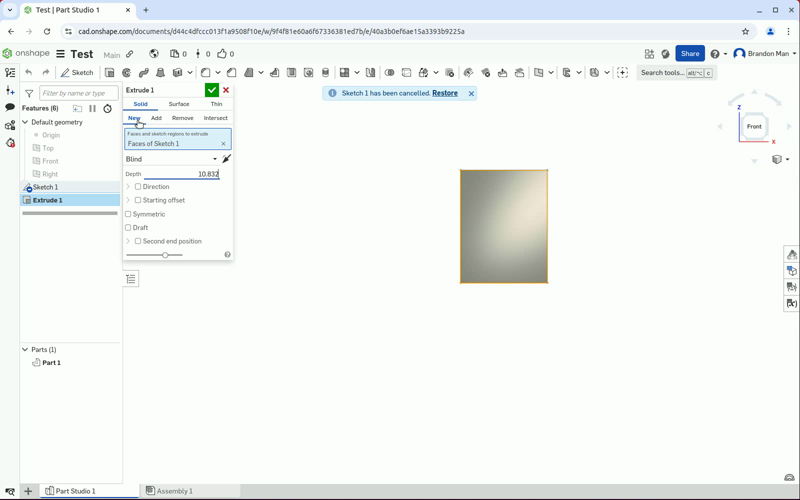
key(enter)
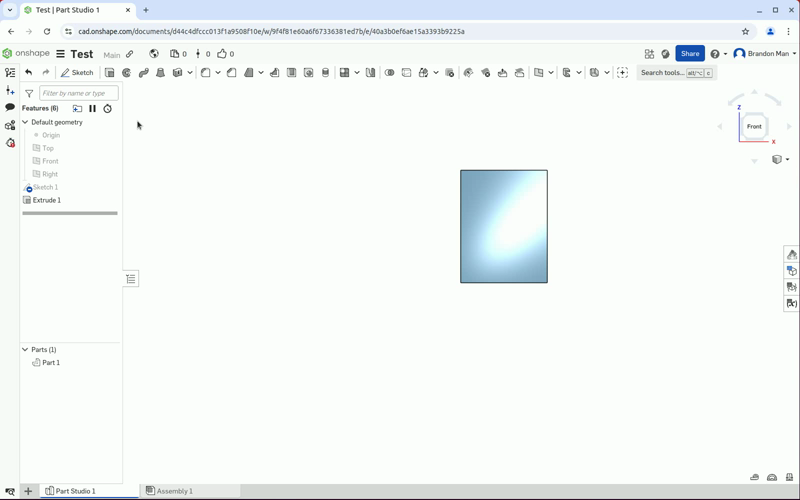
key(shift+h)
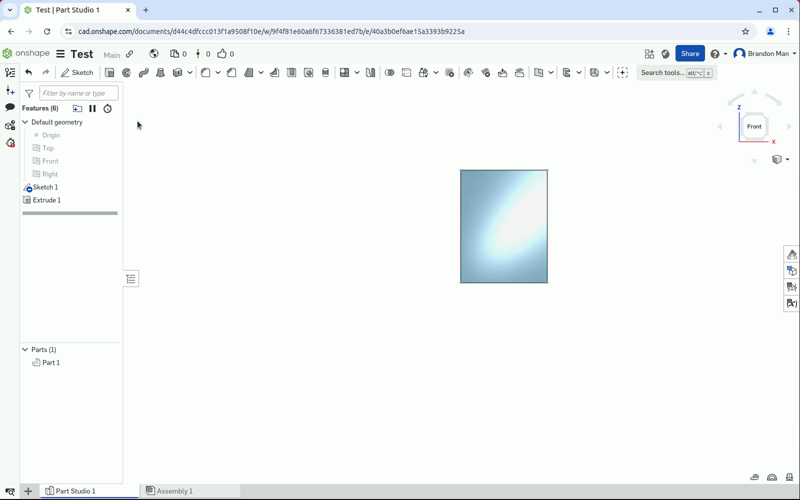
key(shift+h)
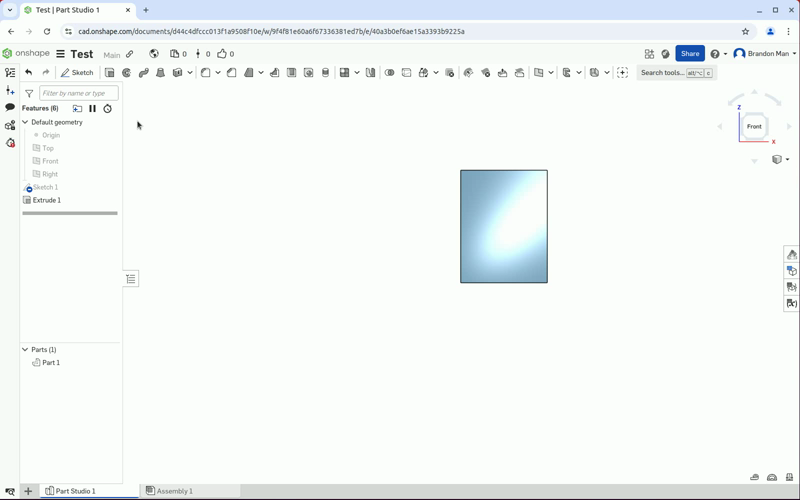
mouse_move(73, 189)
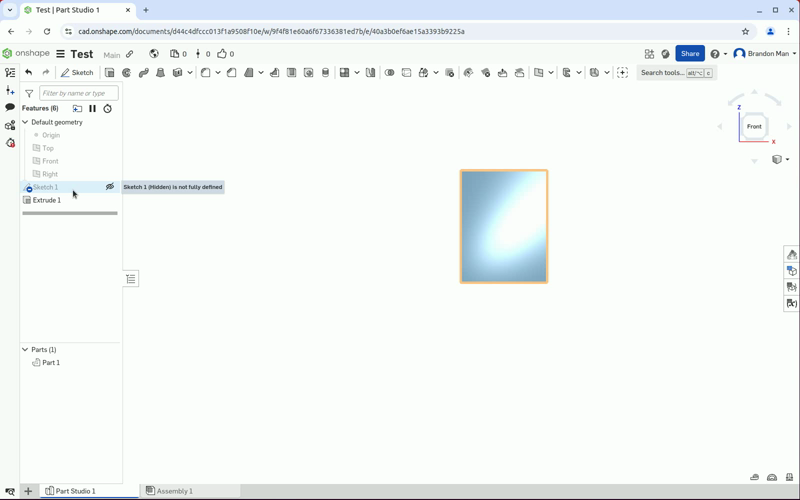
click(73, 189)
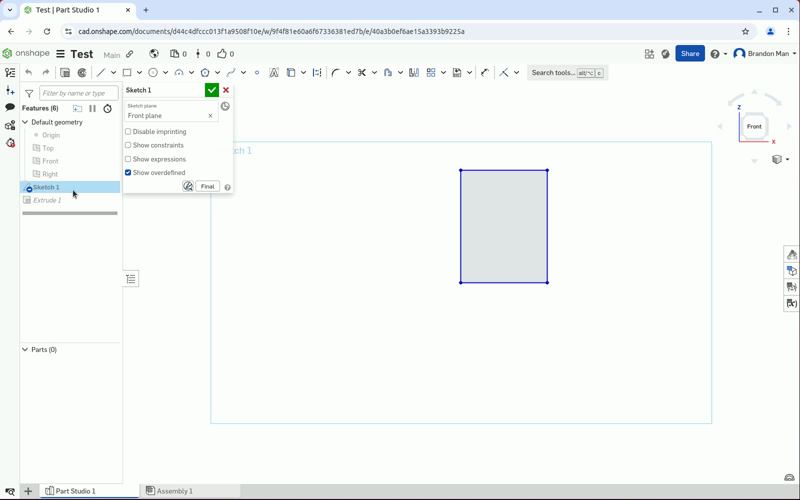
mouse_move(229, 92)
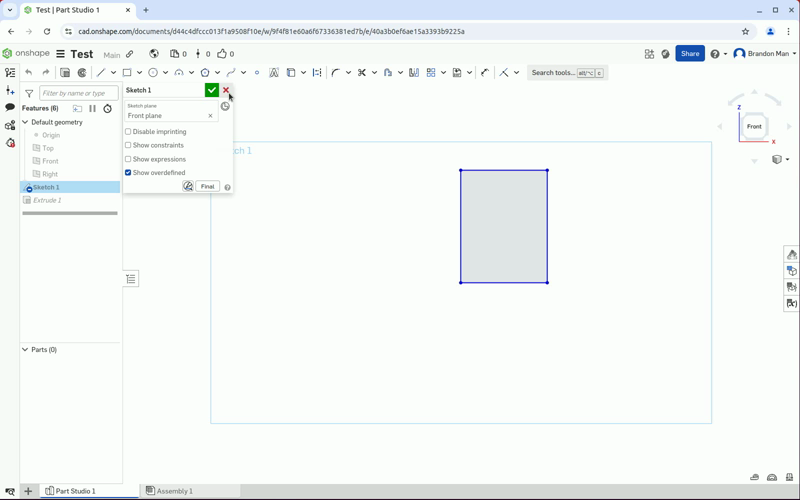
click(229, 92)
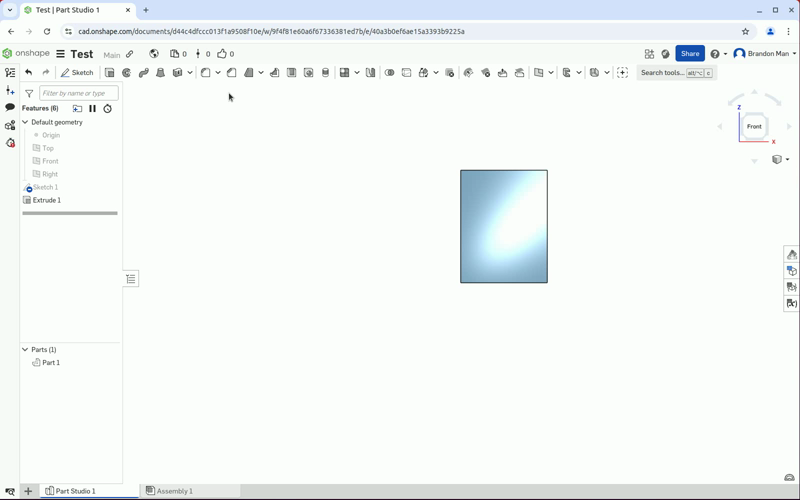
mouse_move(73, 352)
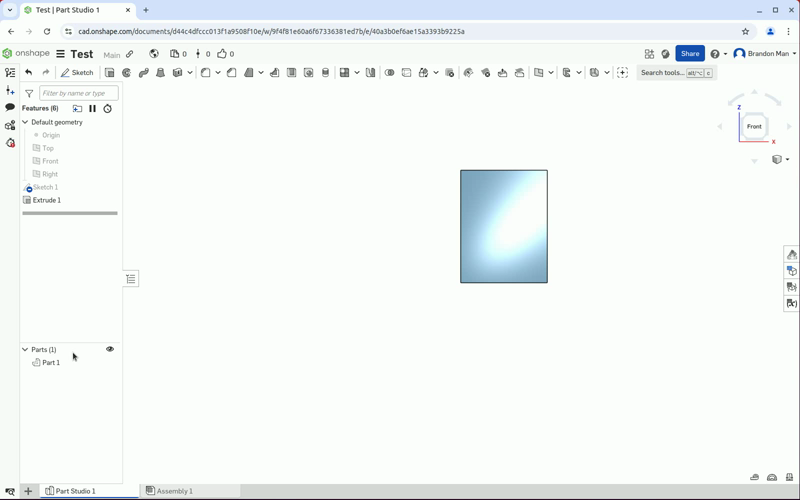
key(y)
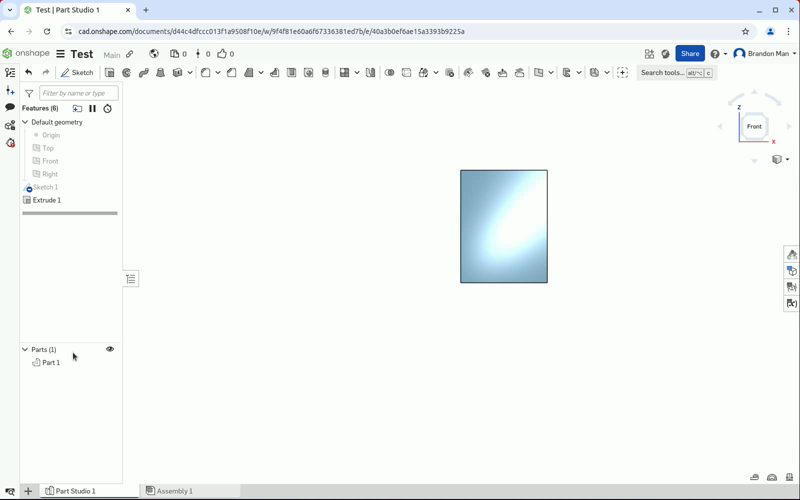
key(shift+p)
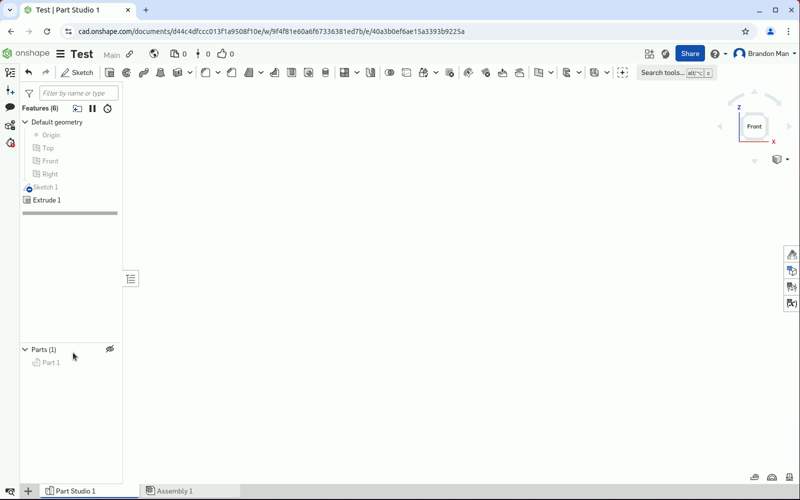
key(space)
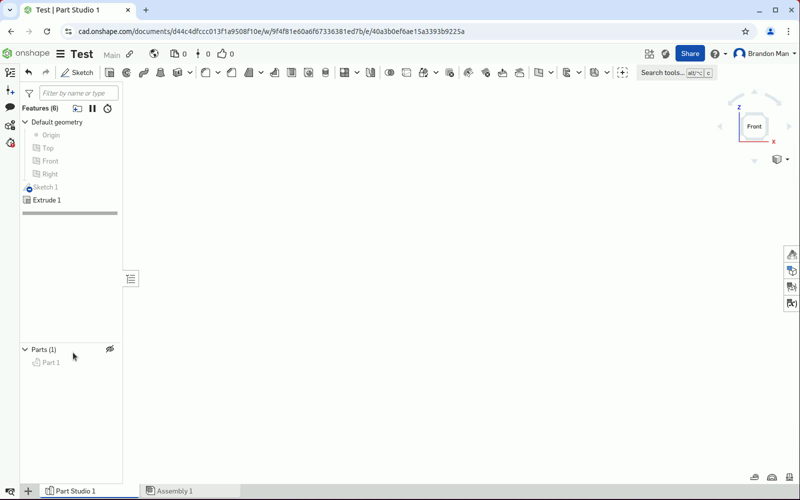
key_down(shift)
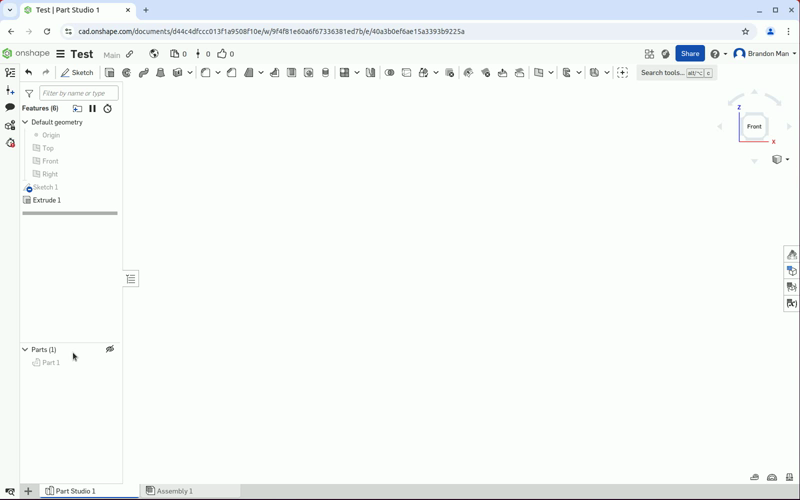
key(down)
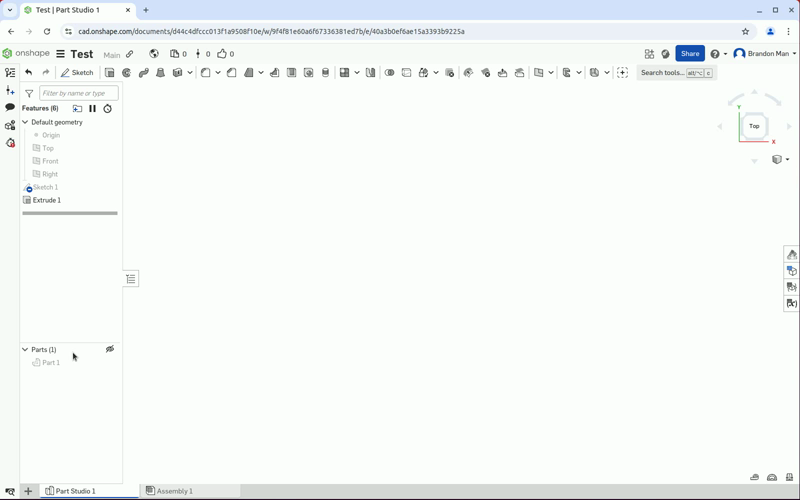
key_up(shift)
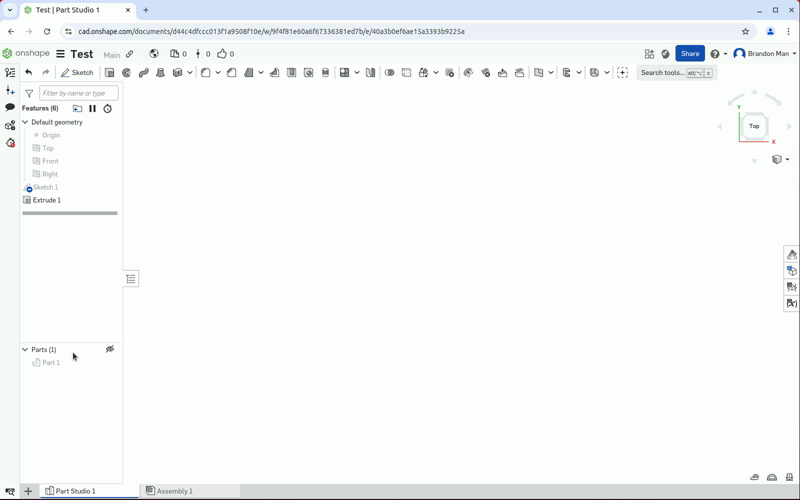
mouse_move(73, 352)
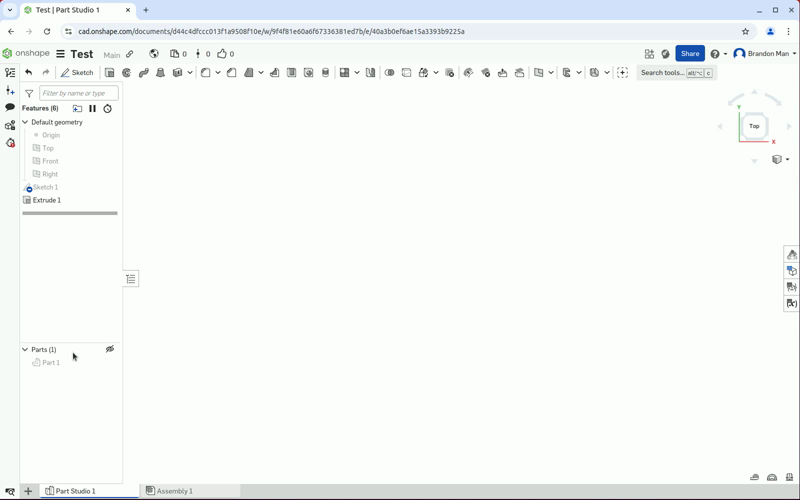
key(shift+y)
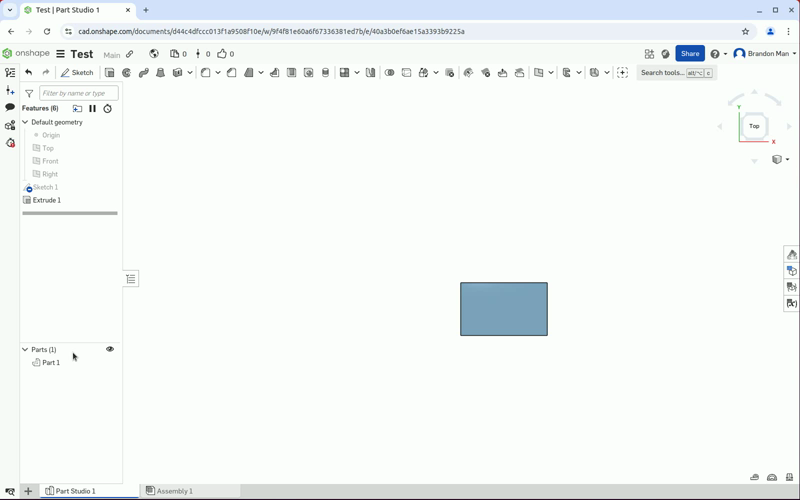
mouse_move(541, 75)
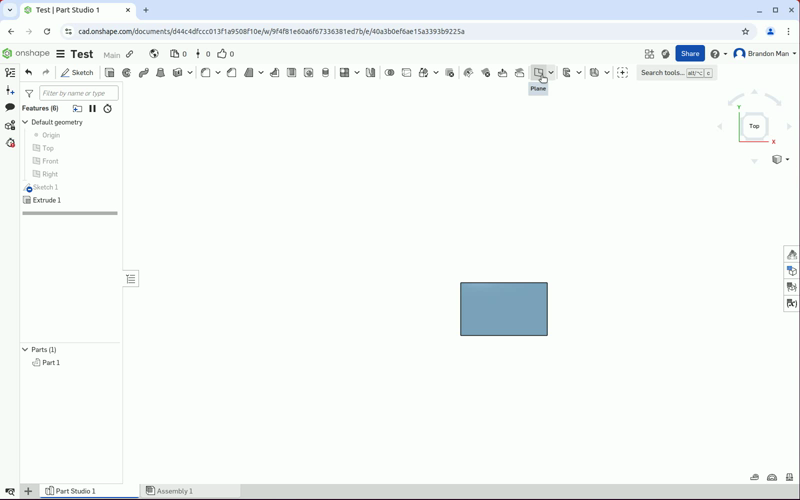
click(541, 75)
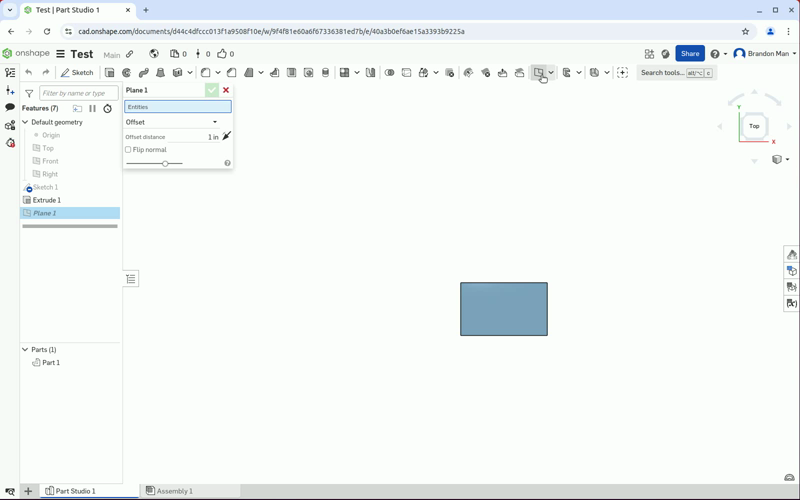
mouse_move(73, 150)
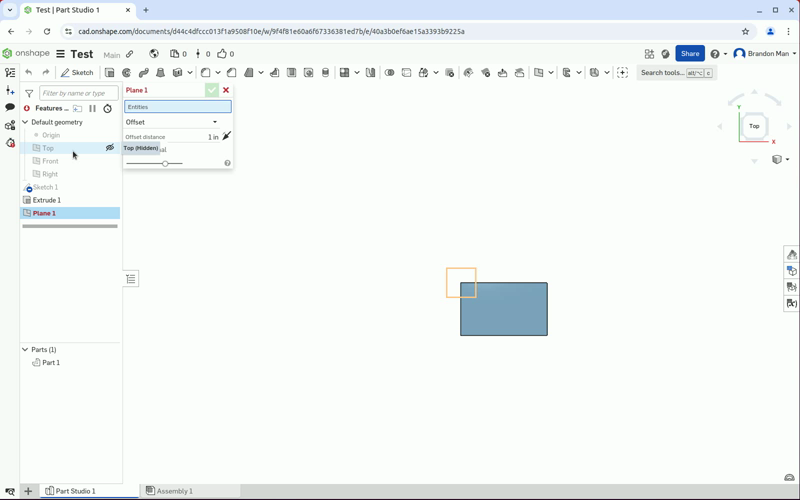
click(73, 150)
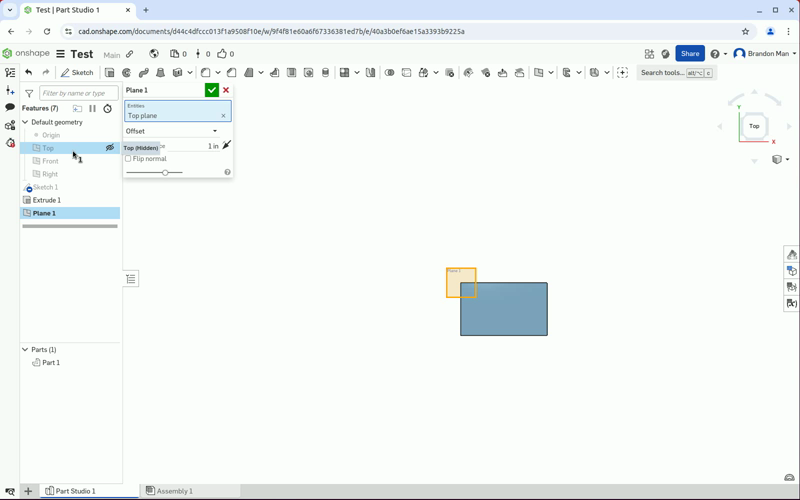
key(tab, 2)
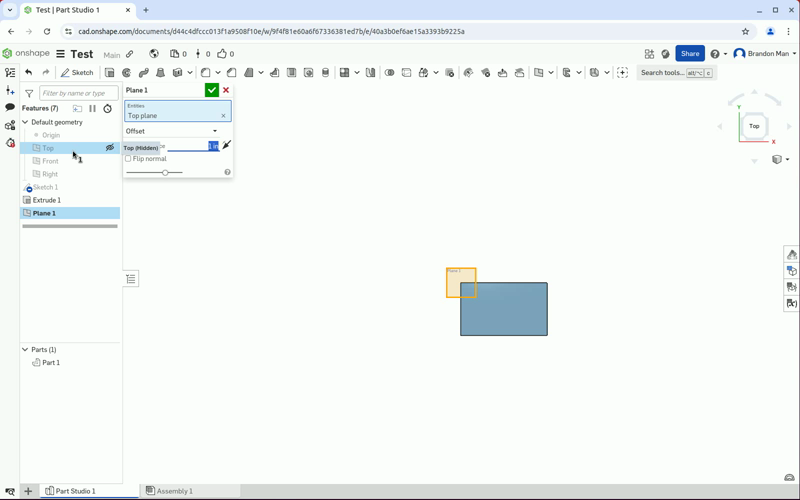
text(23.108)
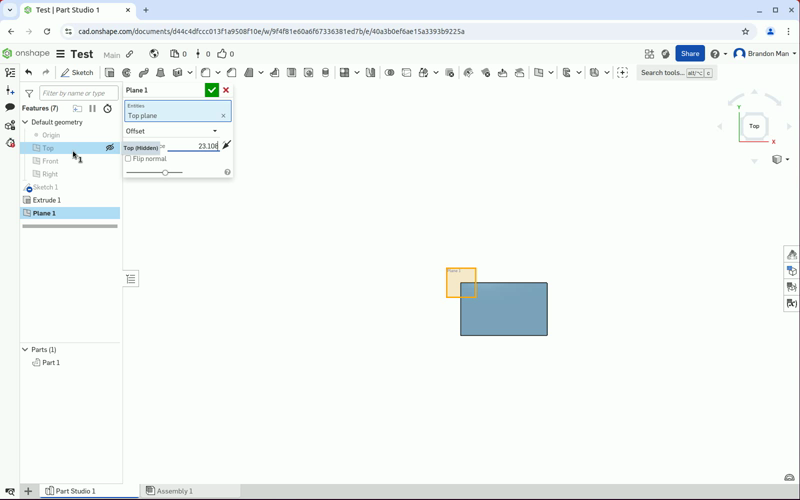
key(enter, 2)
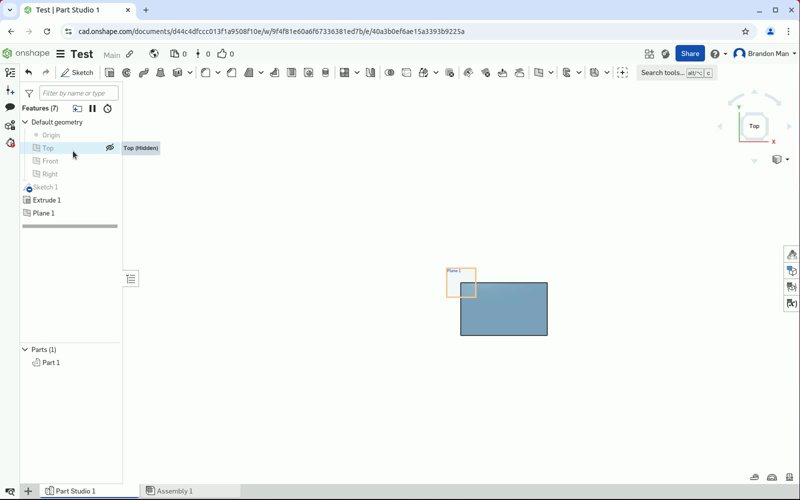
key(shift+s)
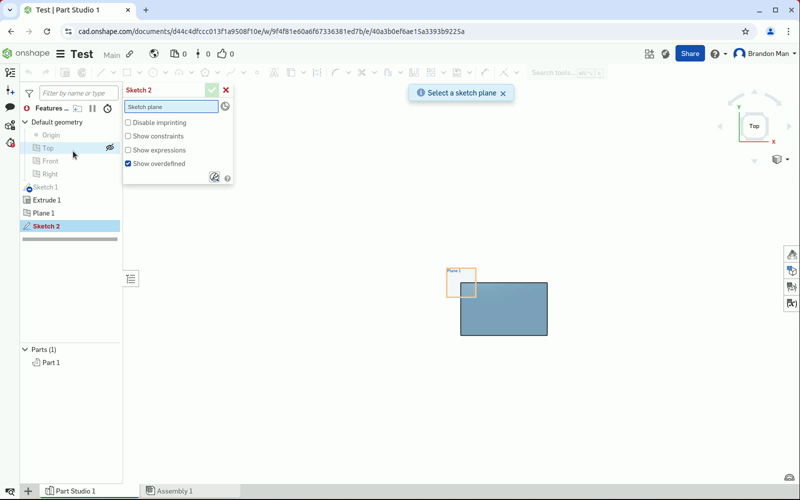
mouse_move(73, 215)
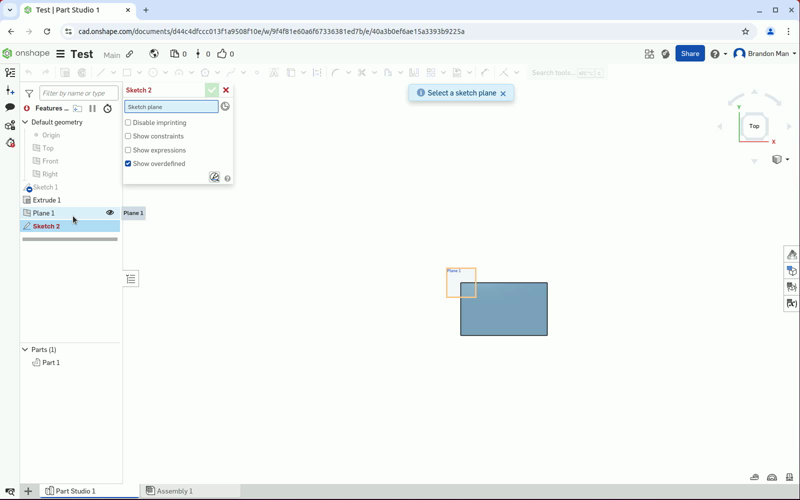
click(73, 215)
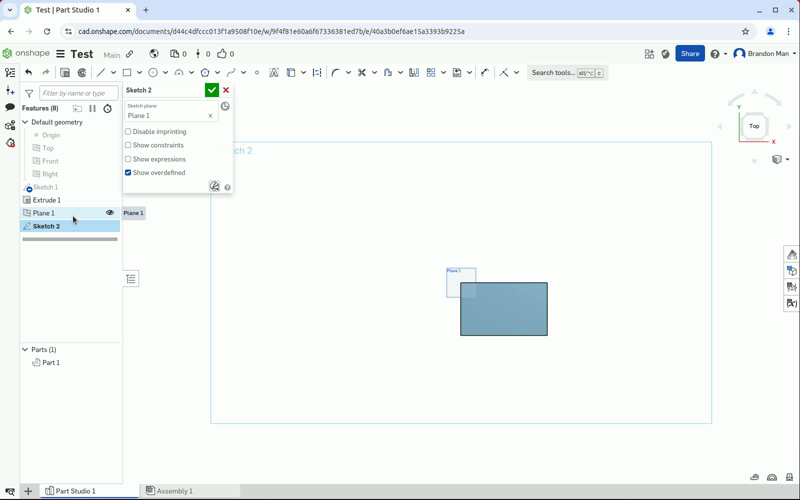
mouse_move(73, 352)
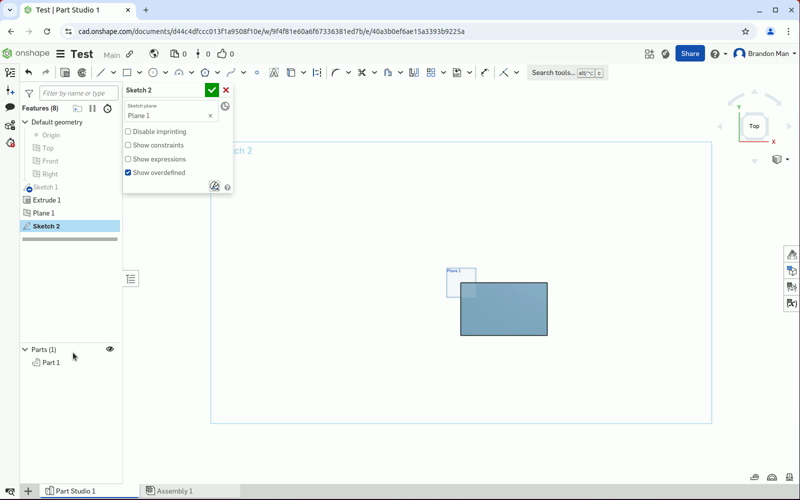
key(y)
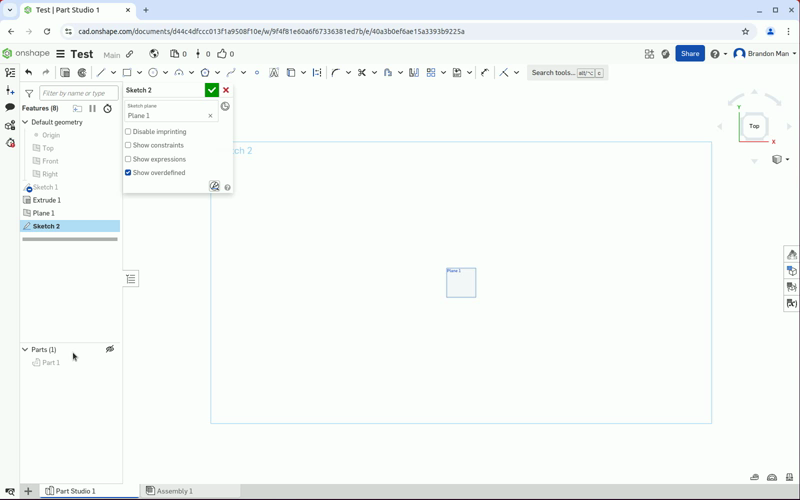
key(c)
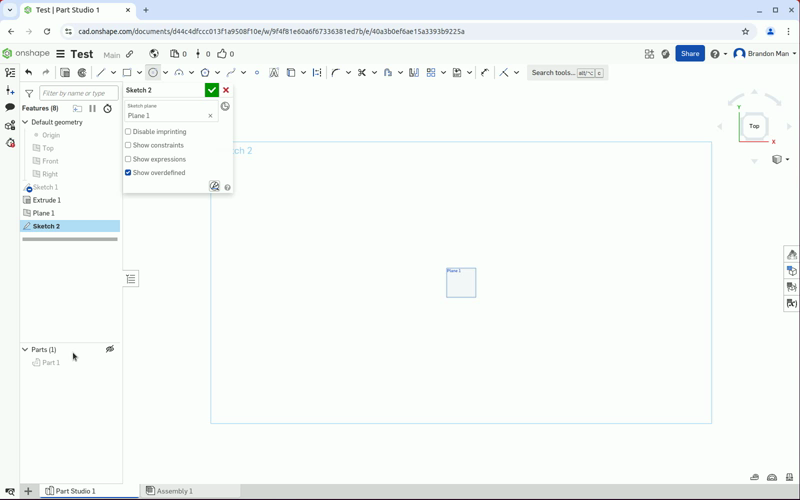
key_down(shift)
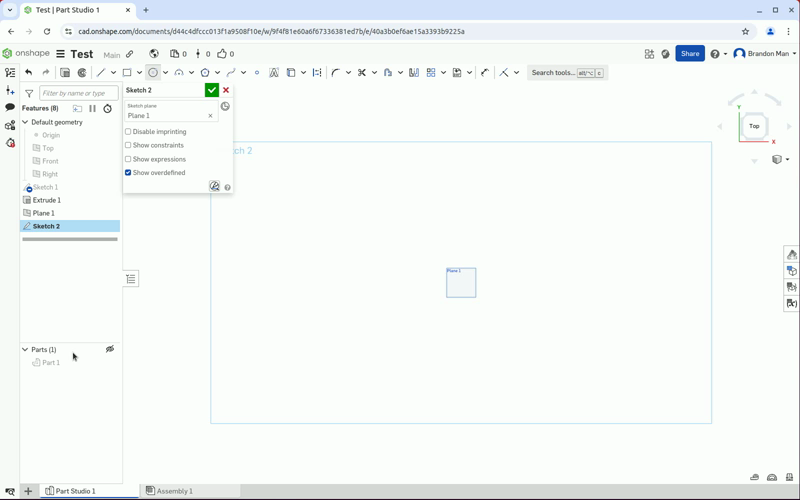
mouse_move(484, 309)
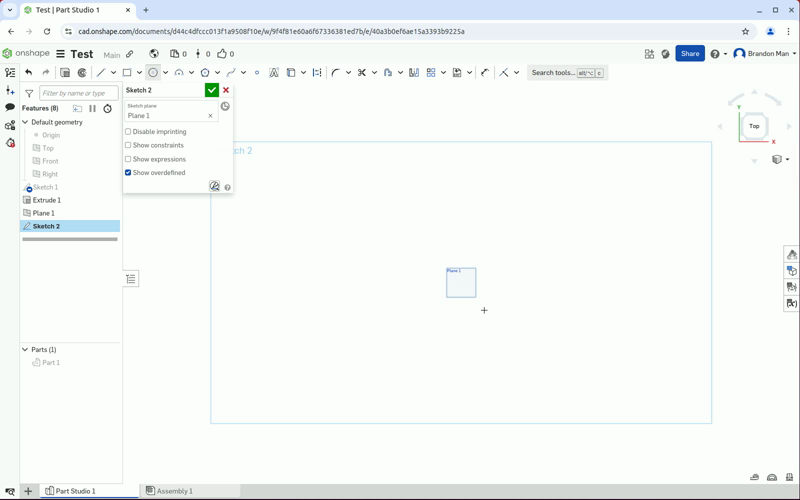
click(484, 309)
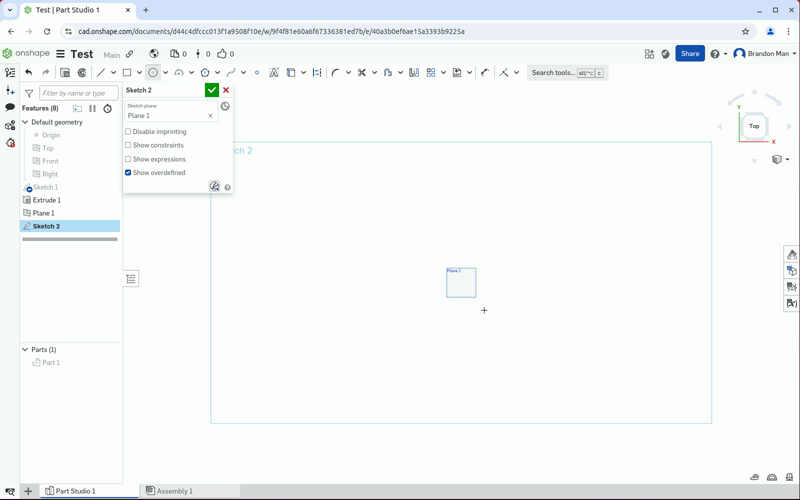
key_up(shift)
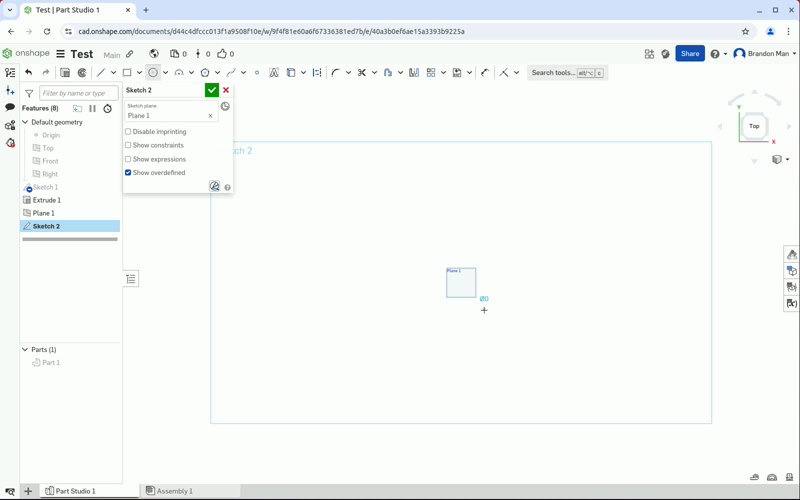
mouse_move(495, 309)
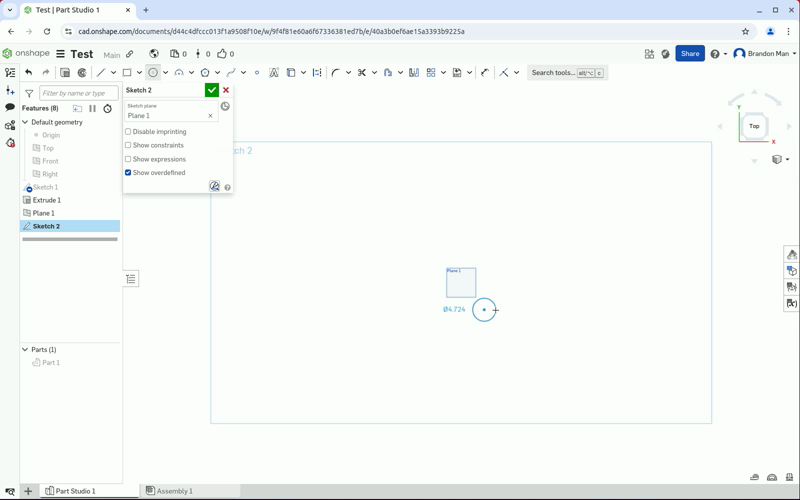
click(495, 309)
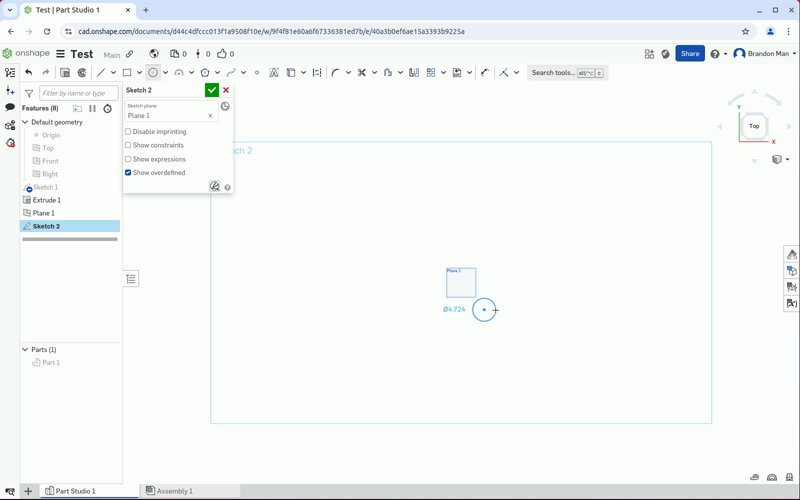
key(esc)
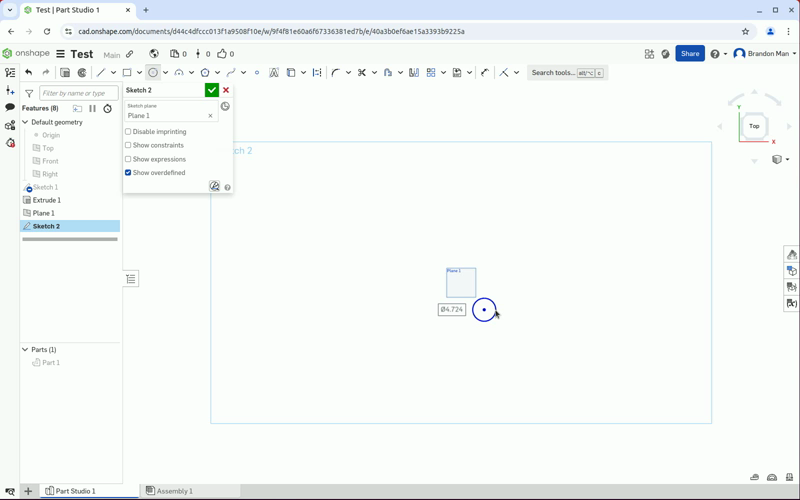
mouse_move(485, 320)
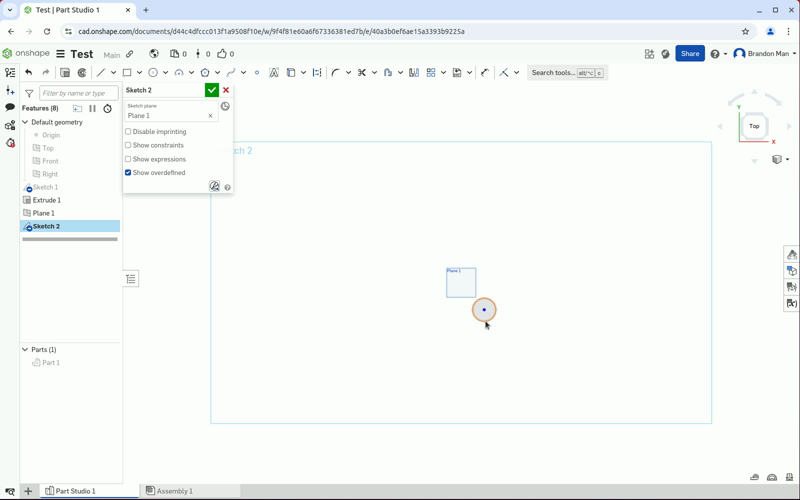
scroll(6)
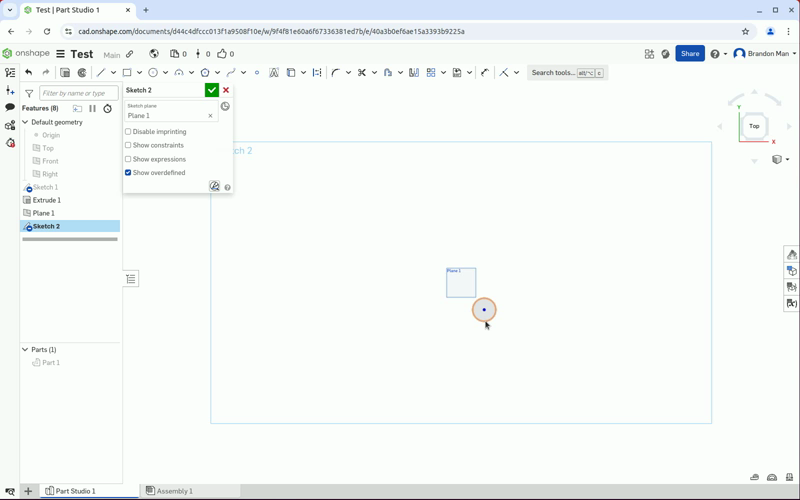
scroll(6)
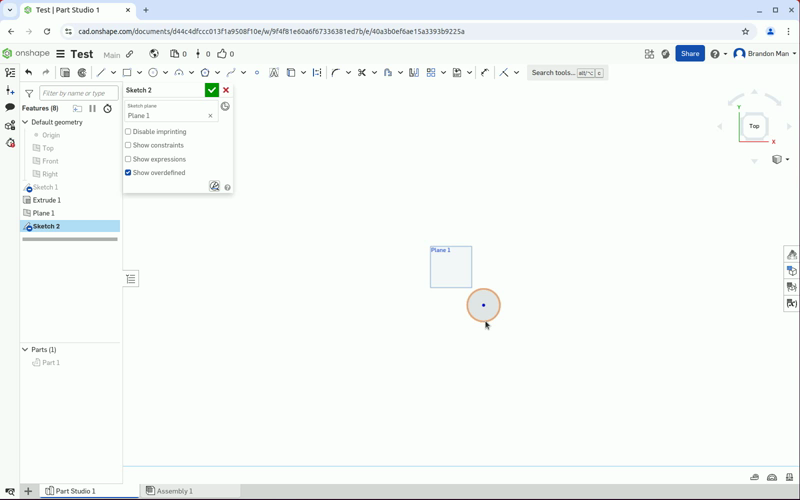
scroll(6)
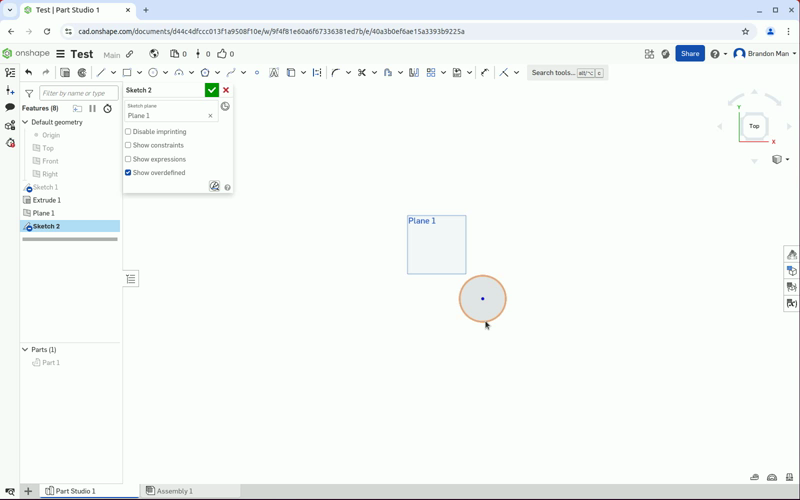
scroll(6)
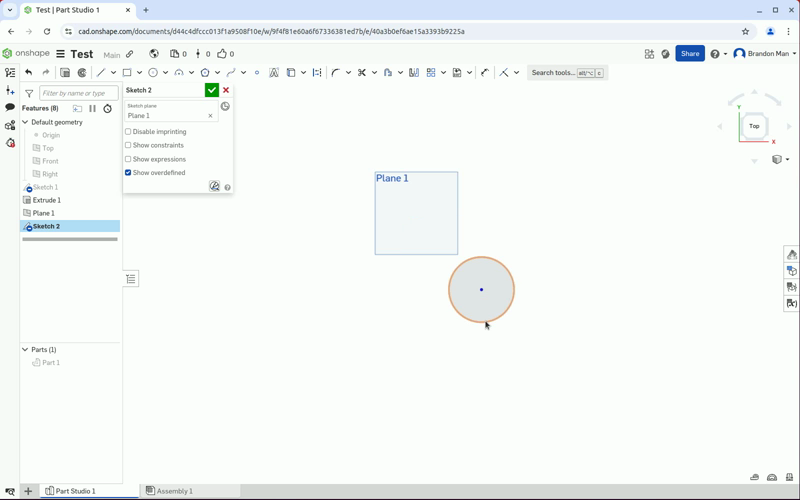
scroll(6)
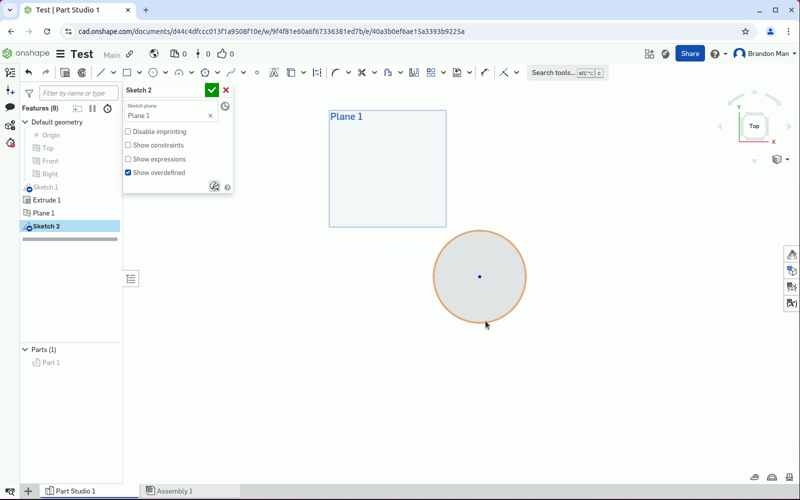
scroll(6)
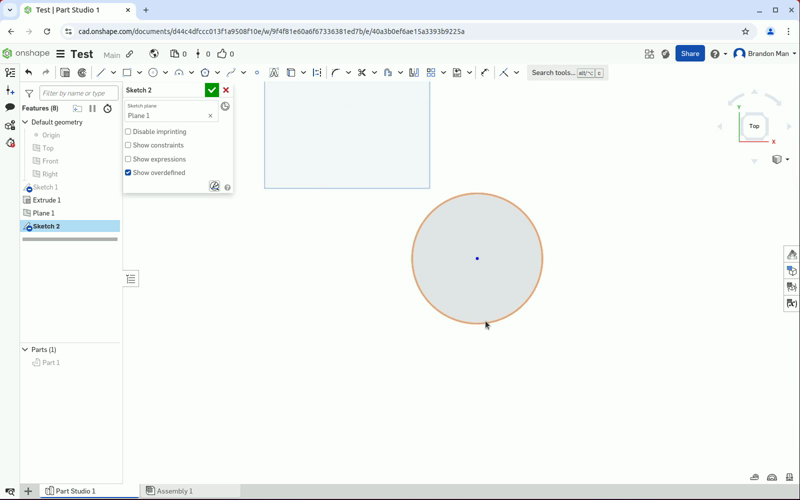
scroll(6)
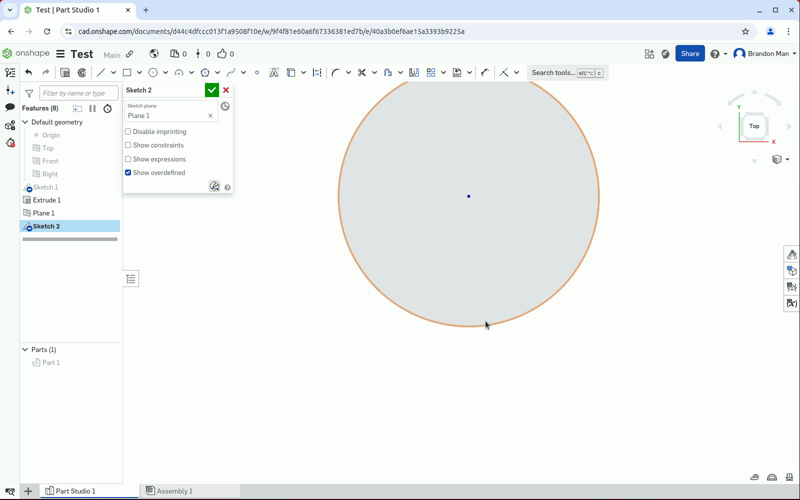
click(485, 320)
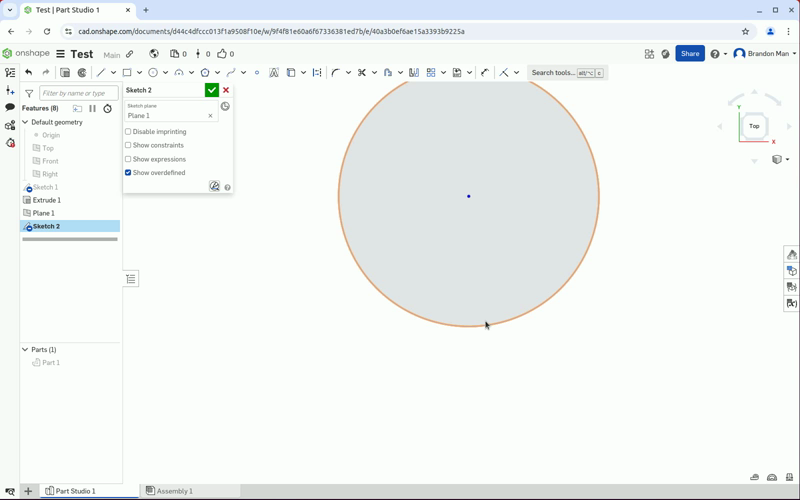
scroll(-6)
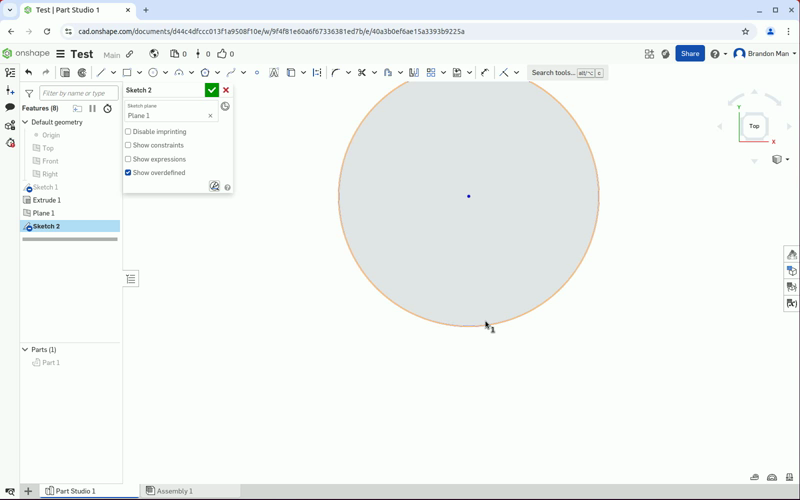
scroll(-6)
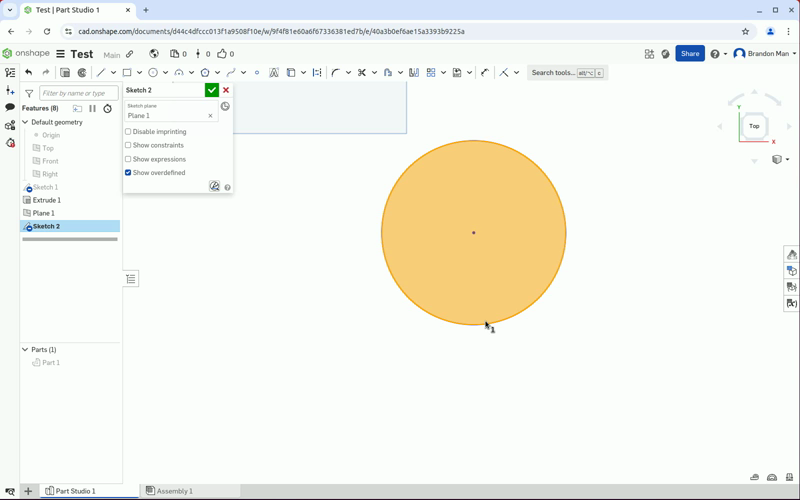
scroll(-6)
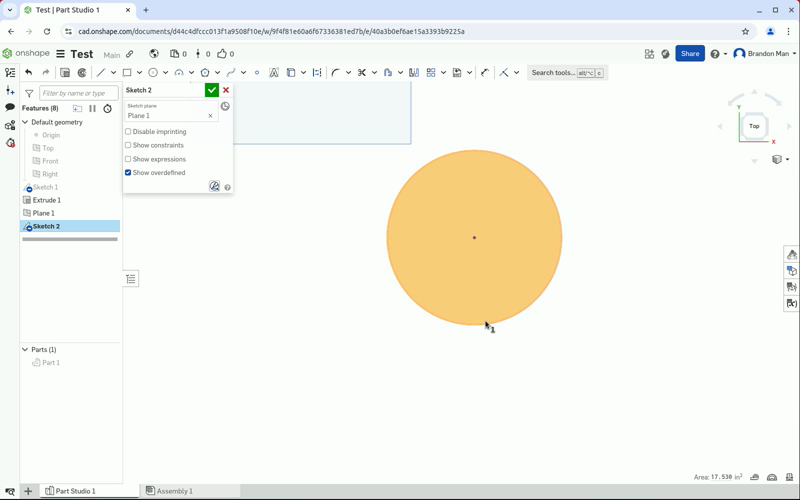
scroll(-6)
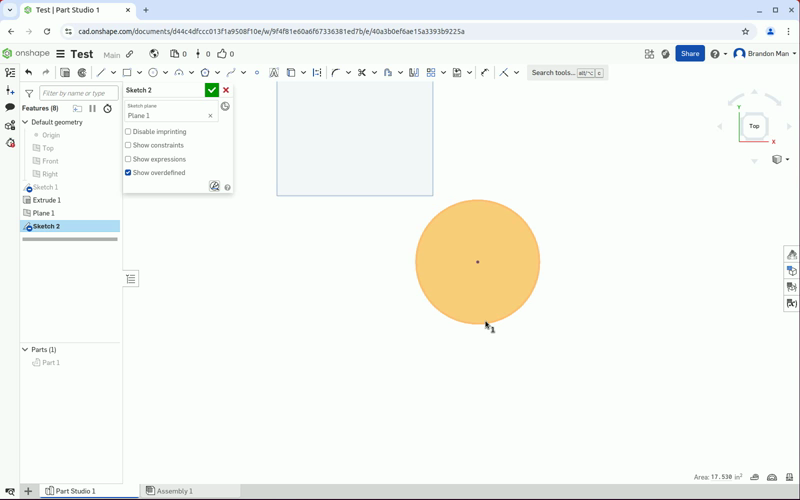
scroll(-6)
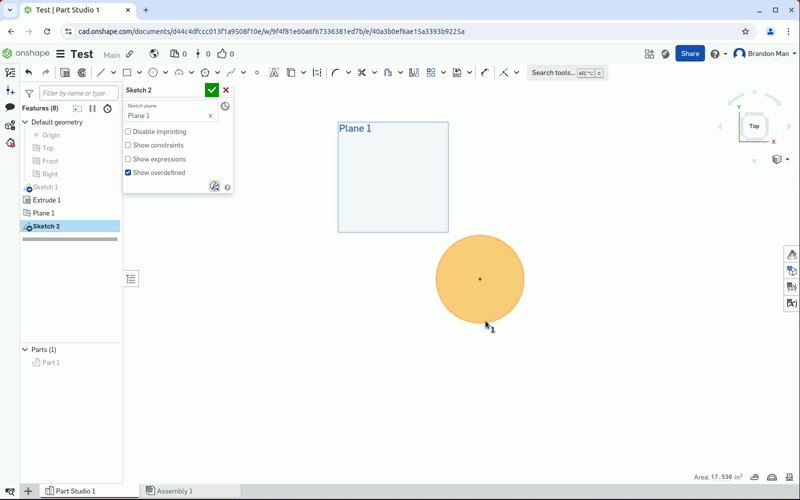
scroll(-6)
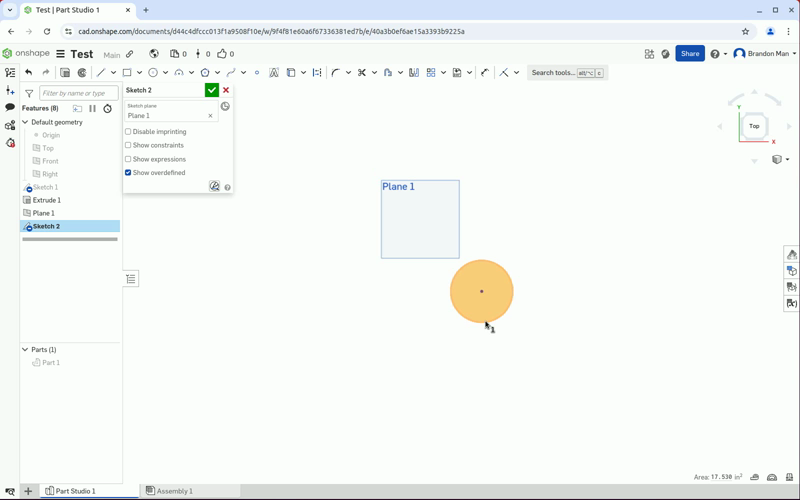
scroll(-6)
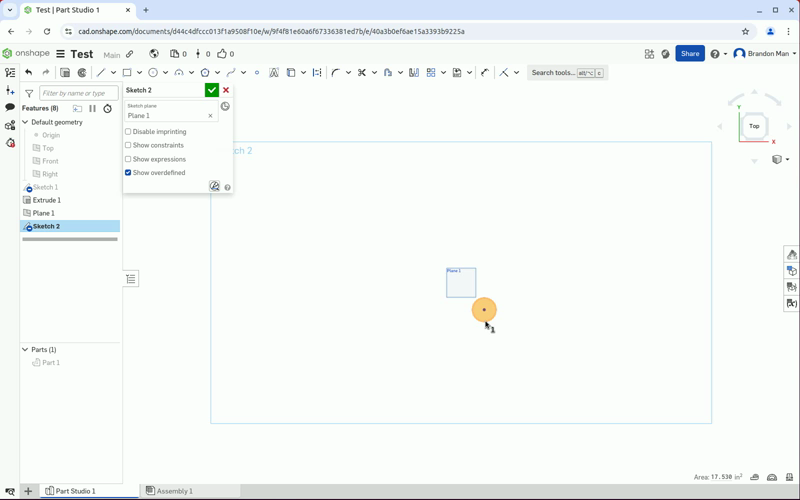
mouse_move(73, 352)
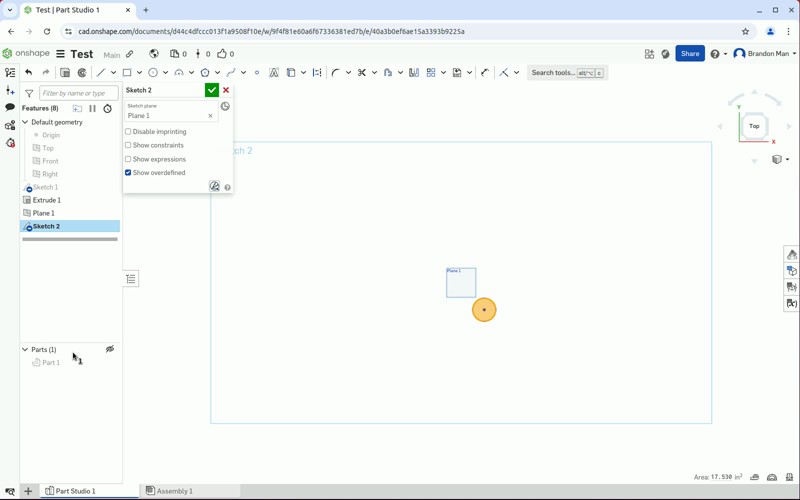
key(shift+y)
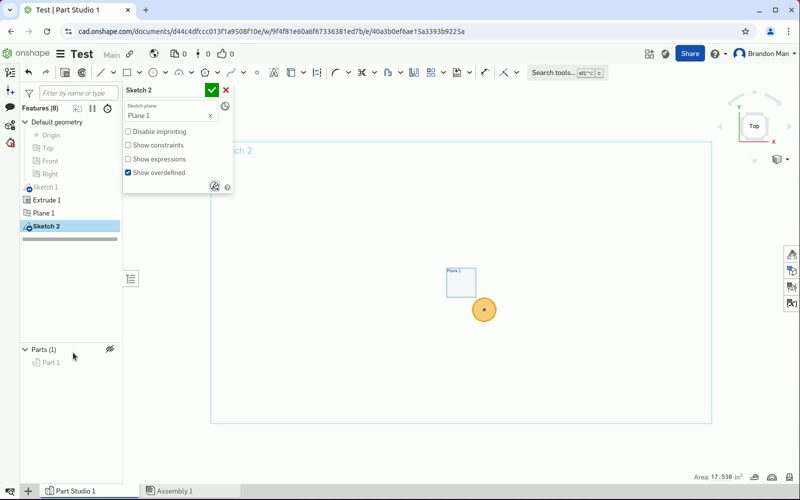
key(shift+e)
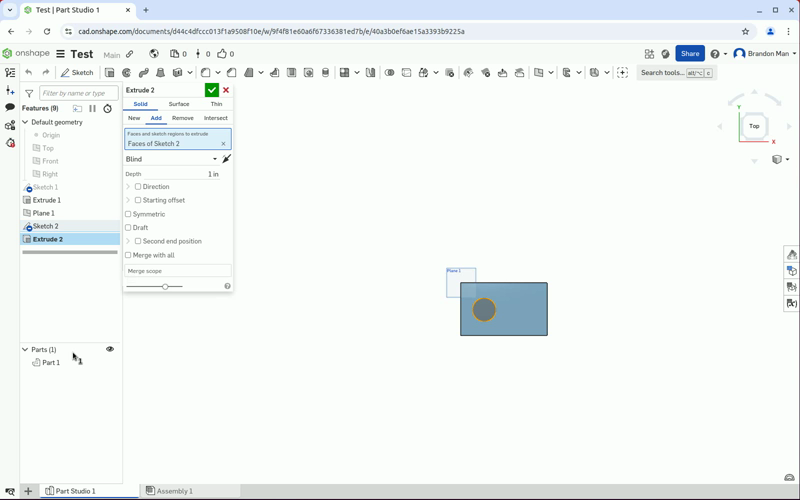
mouse_move(143, 106)
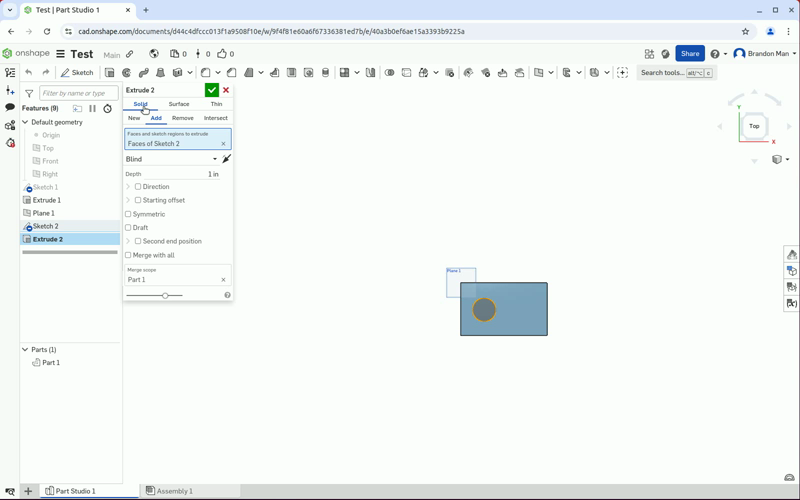
click(143, 106)
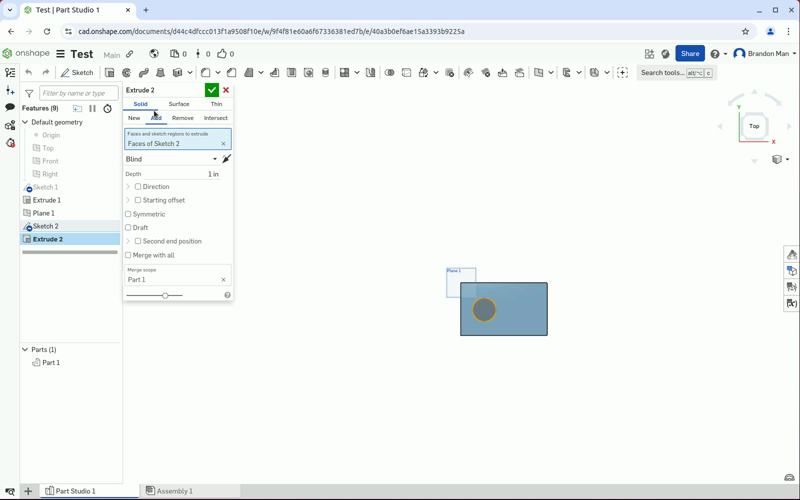
mouse_move(186, 120)
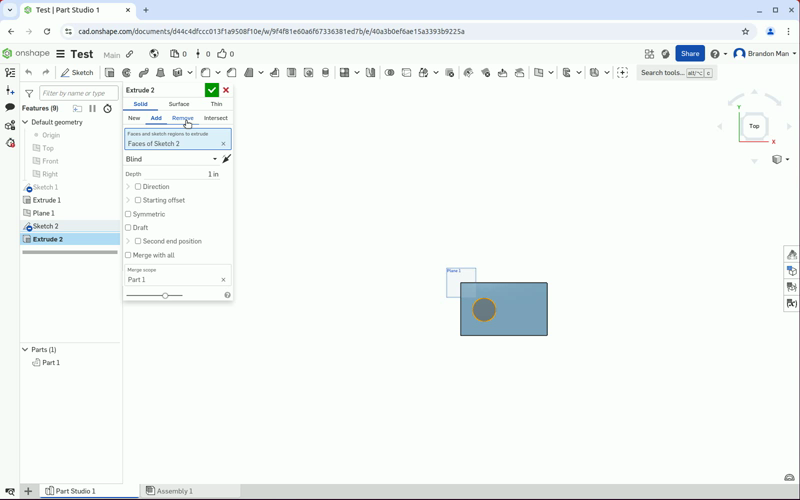
click(186, 120)
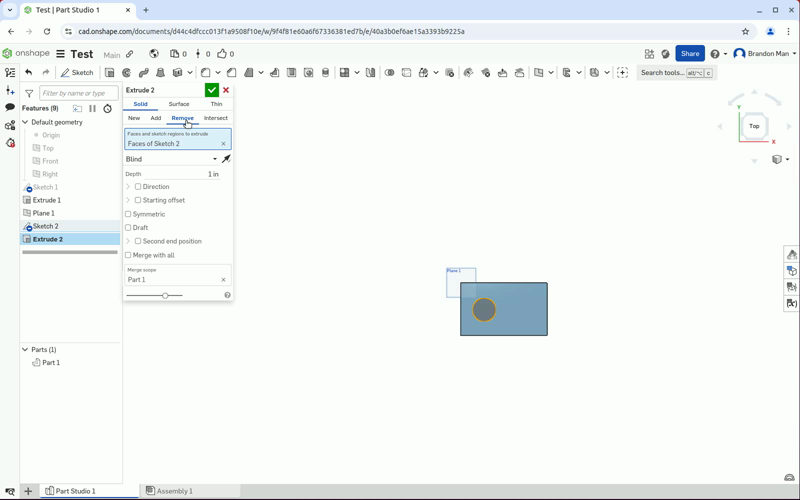
key(tab, 4)
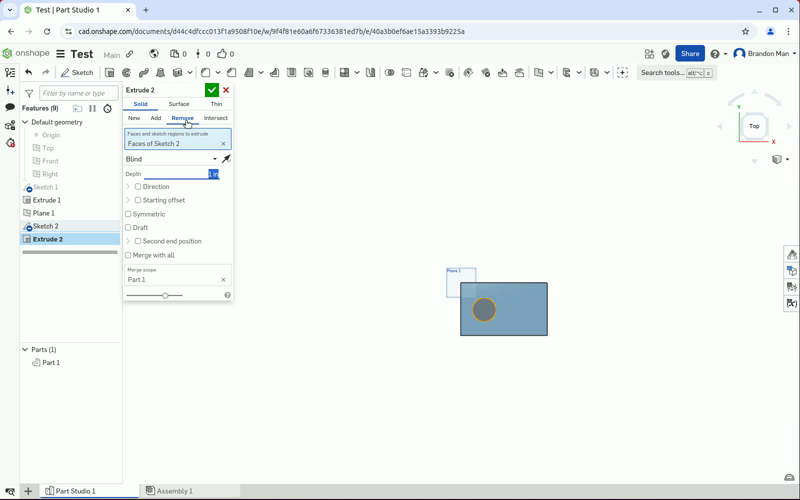
text(8.184)
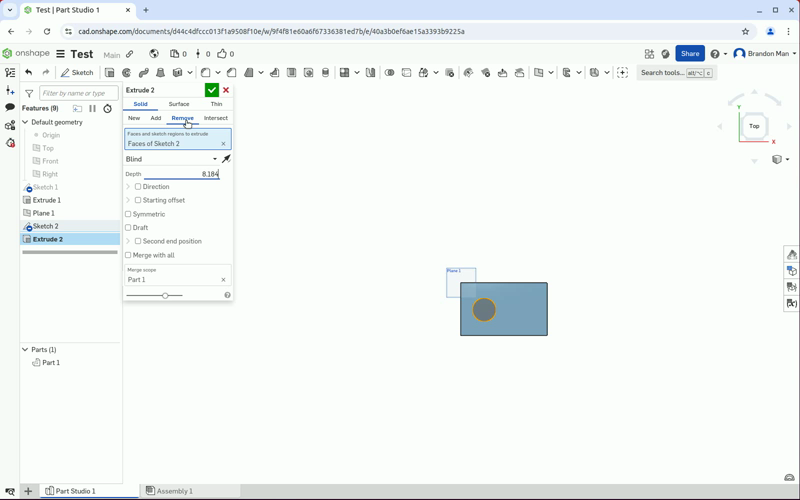
key(tab, 6)
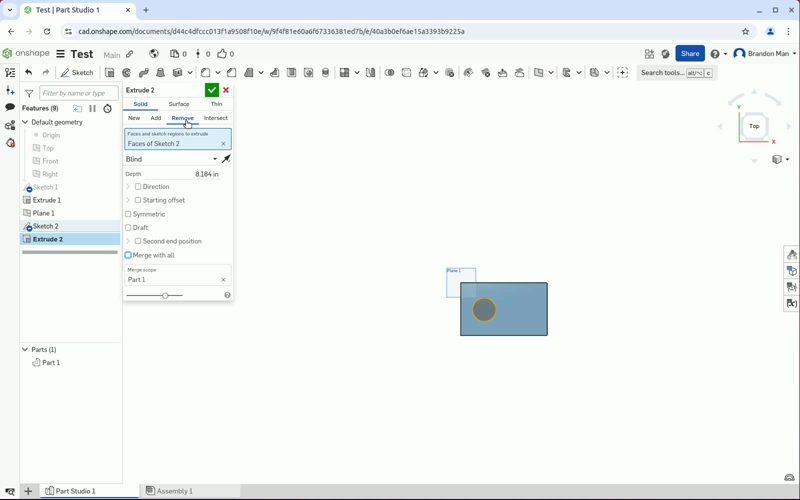
key(space)
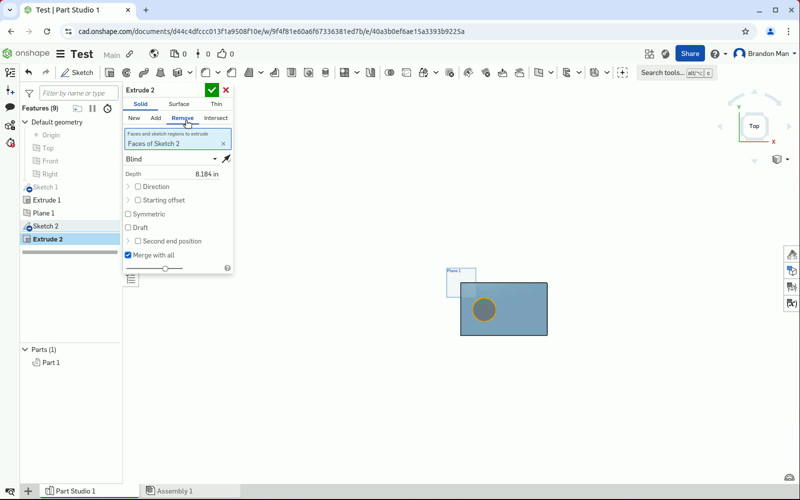
key(enter)
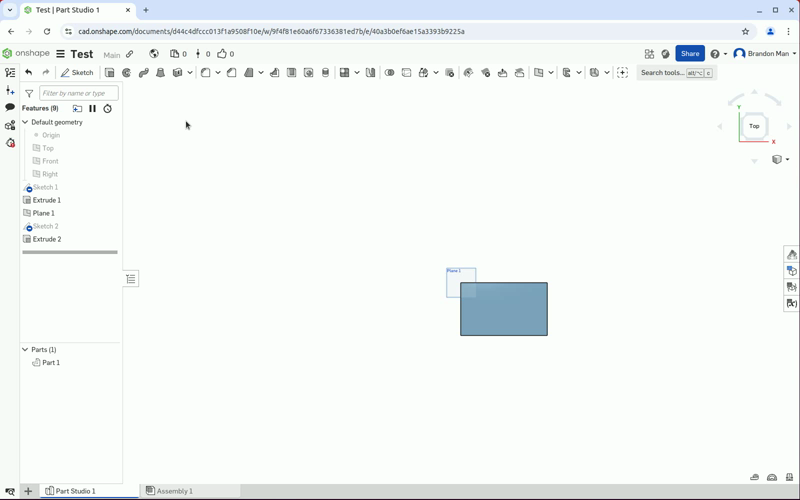
key(shift+h)
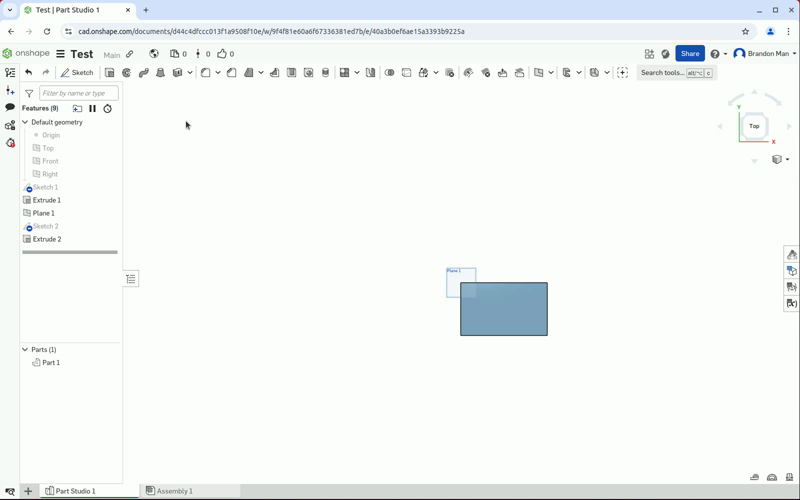
key(shift+h)
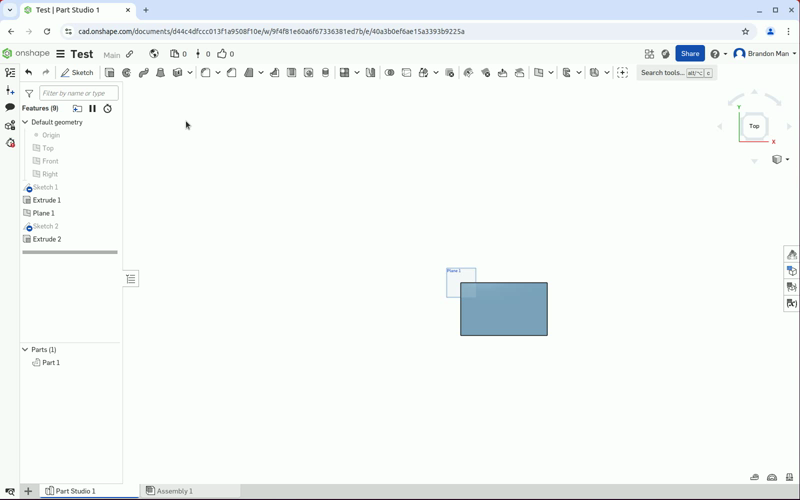
mouse_move(73, 189)
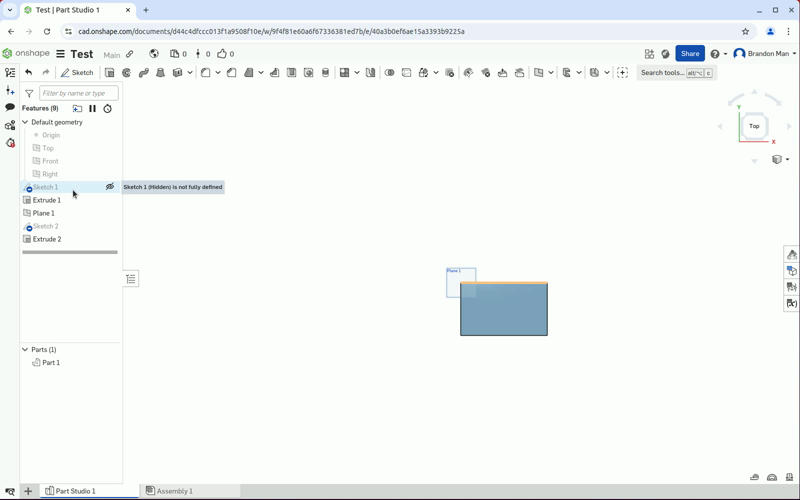
click(73, 189)
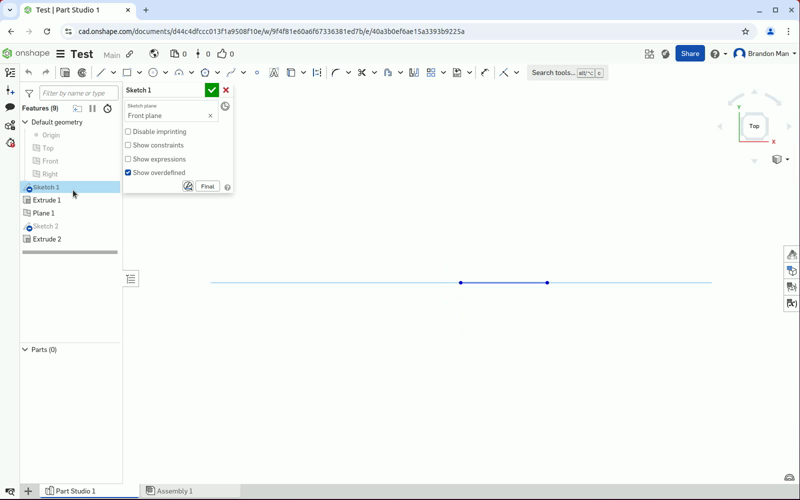
mouse_move(229, 92)
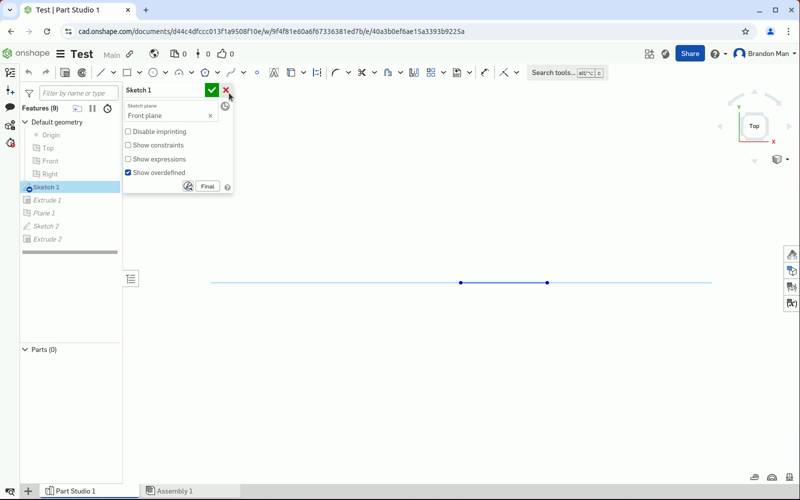
click(229, 92)
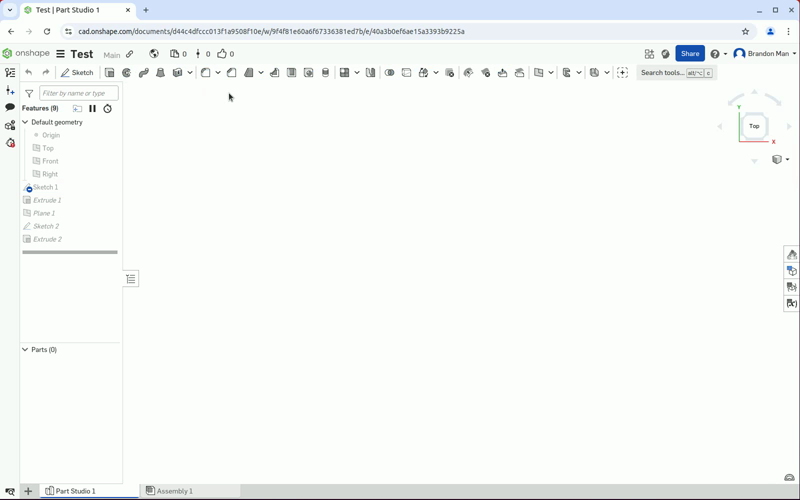
key(shift+s)
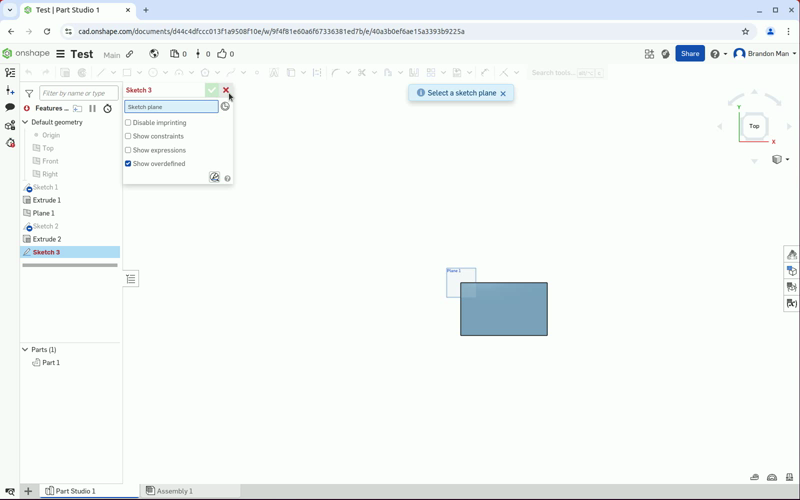
mouse_move(73, 215)
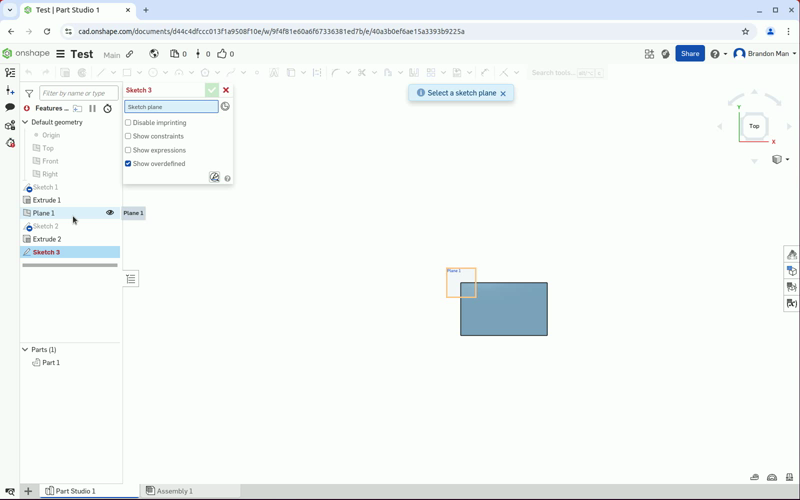
click(73, 215)
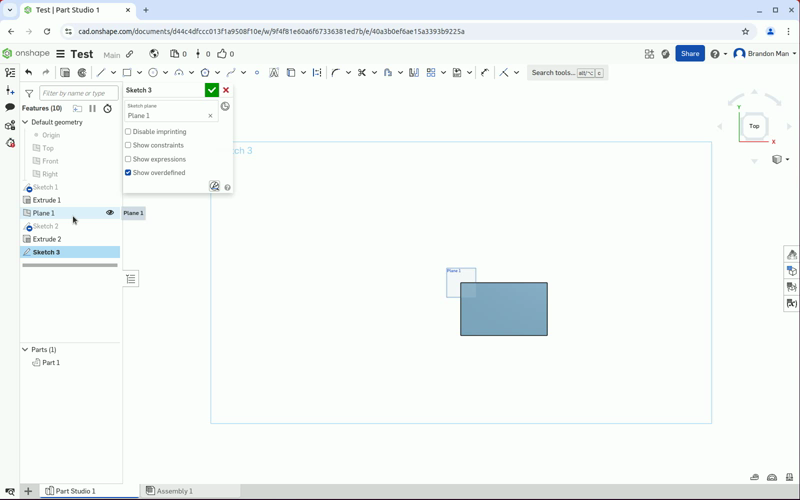
mouse_move(73, 352)
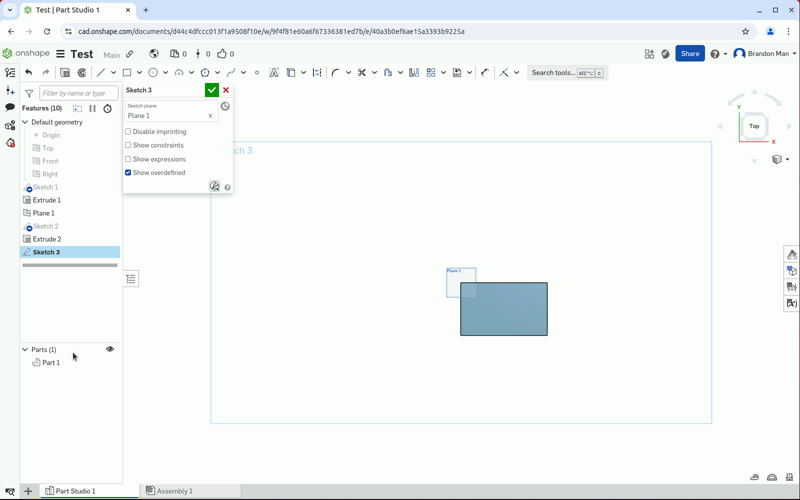
key(y)
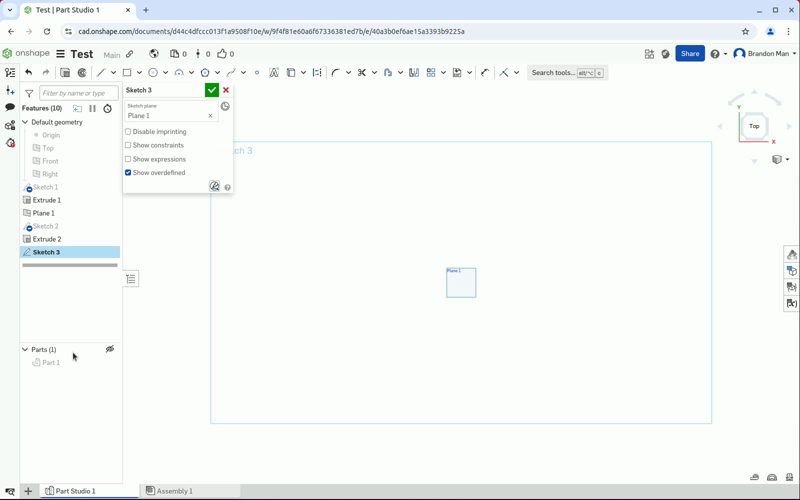
key(c)
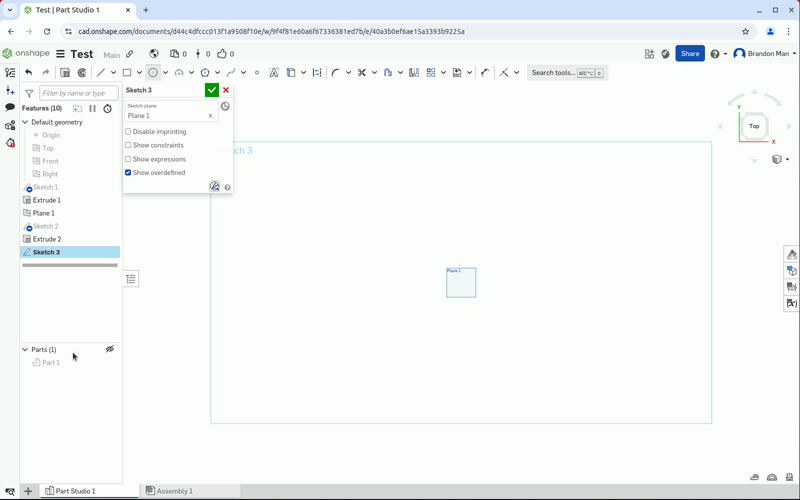
key_down(shift)
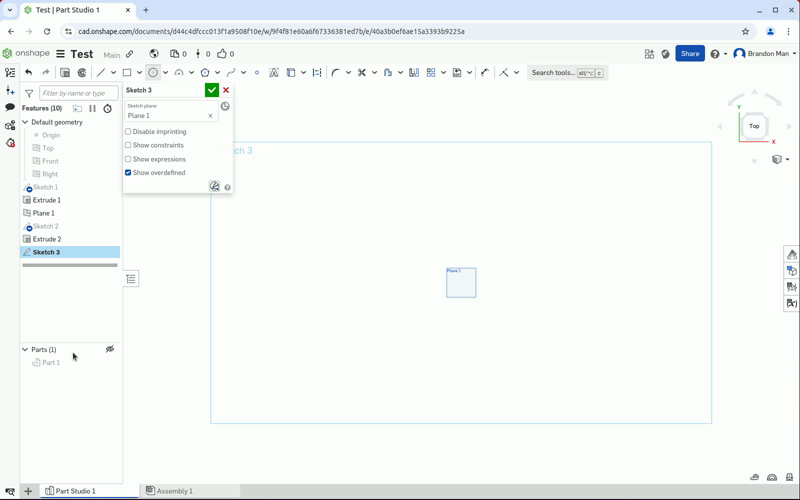
mouse_move(524, 309)
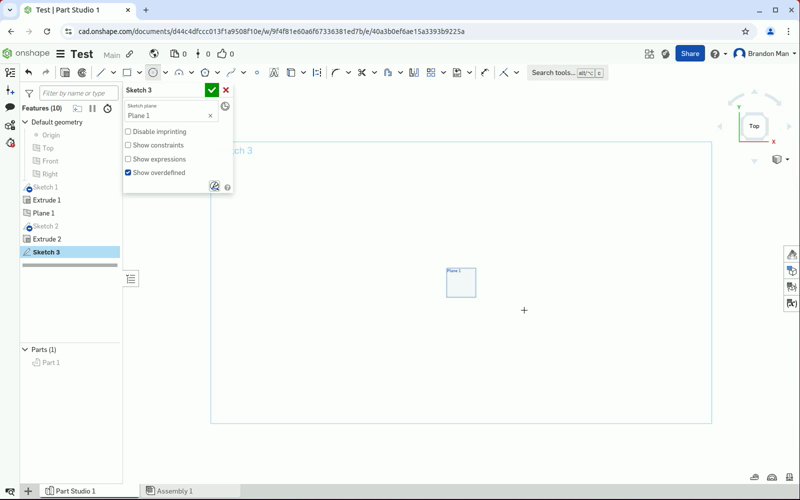
click(524, 309)
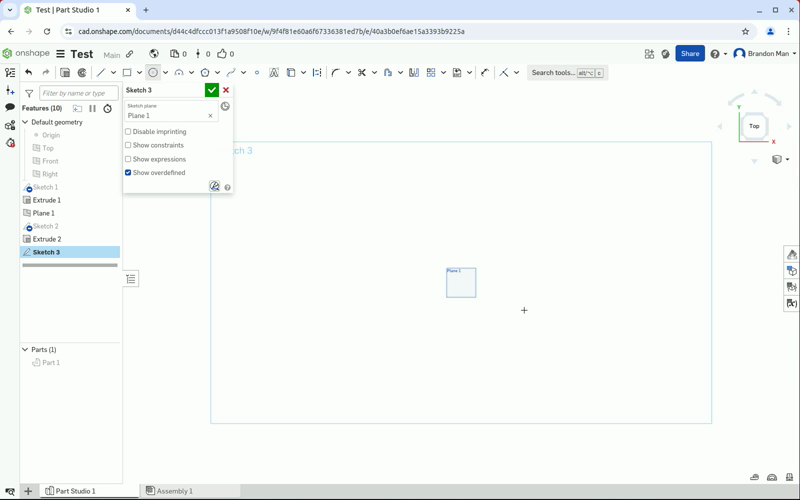
key_up(shift)
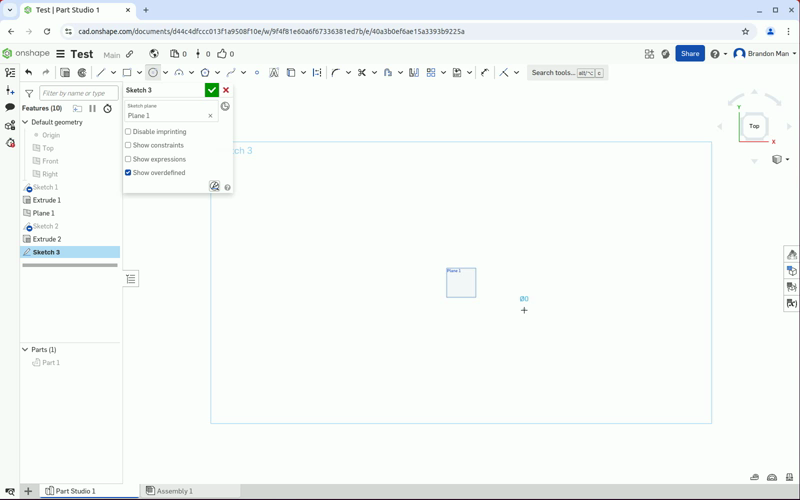
mouse_move(535, 309)
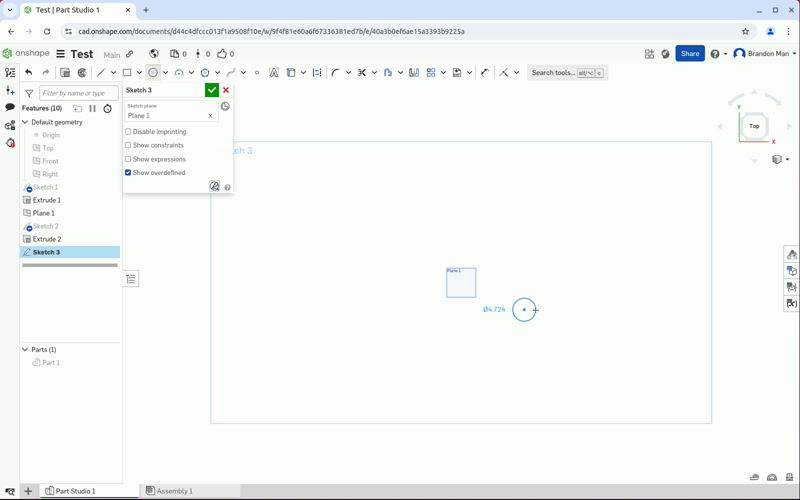
click(535, 309)
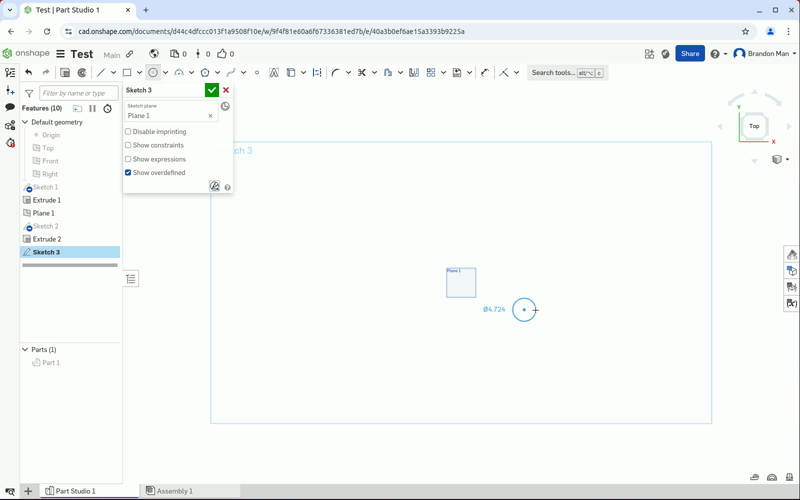
key(esc)
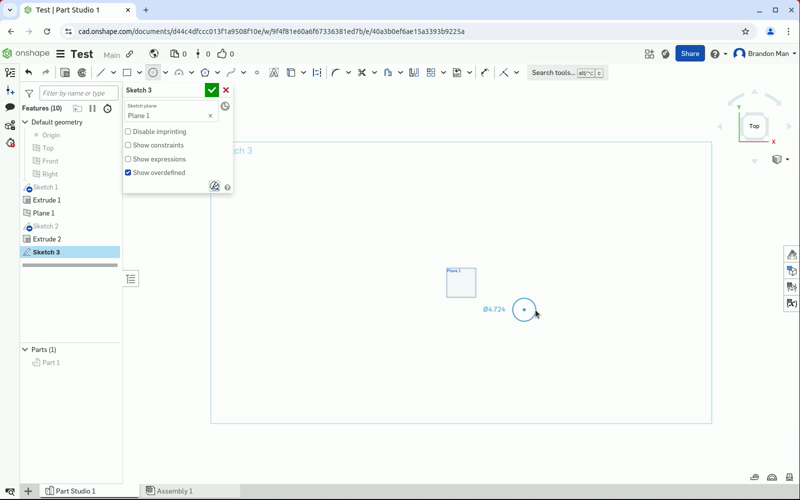
mouse_move(525, 311)
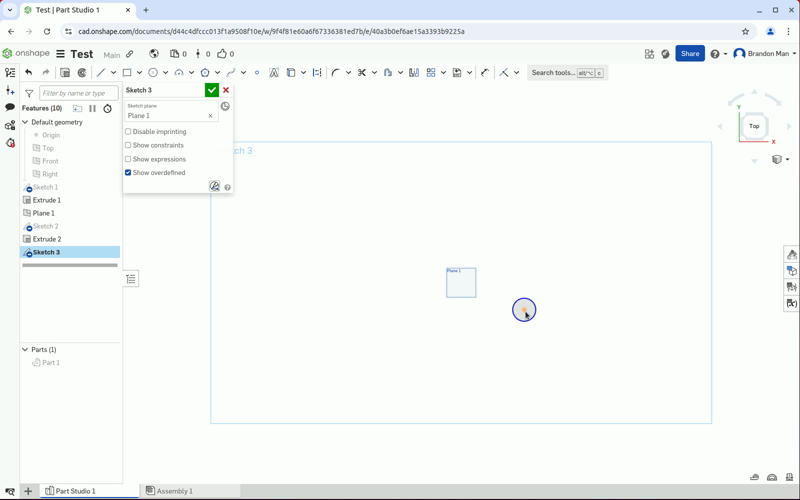
scroll(6)
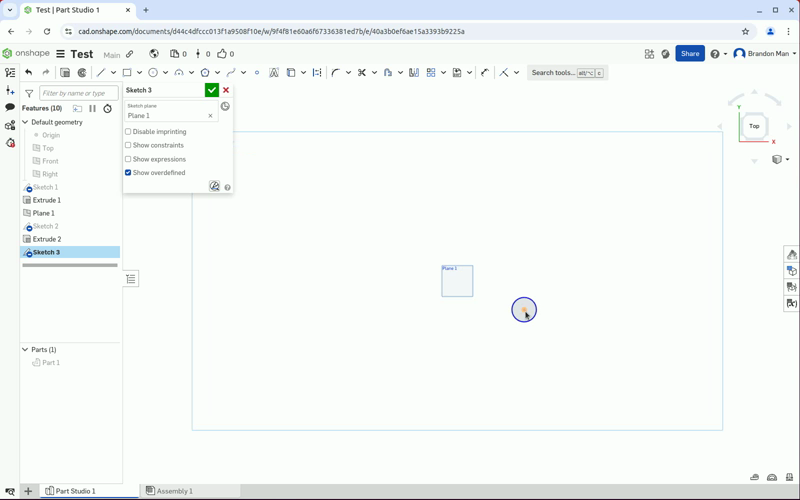
scroll(6)
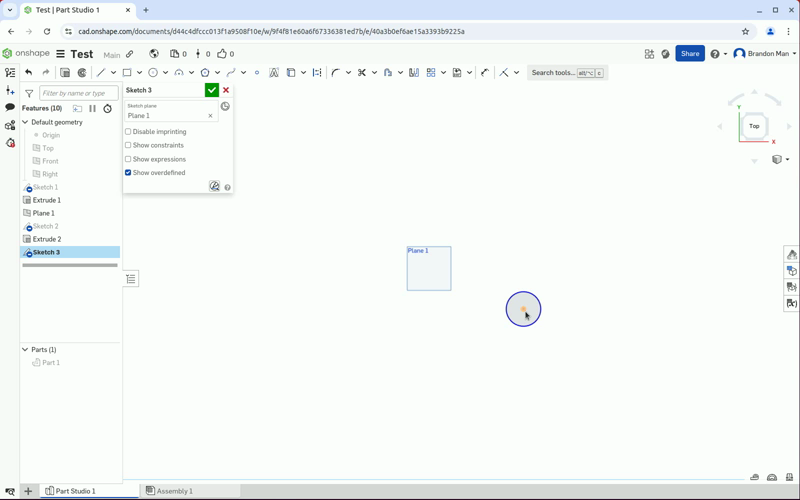
scroll(6)
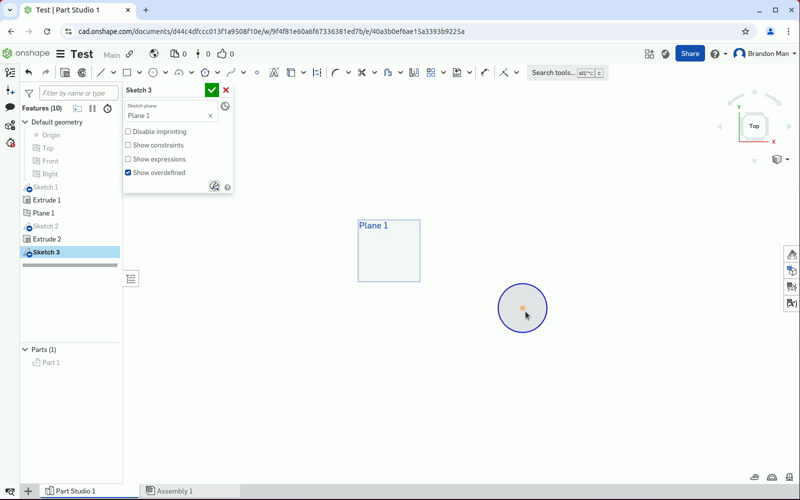
scroll(6)
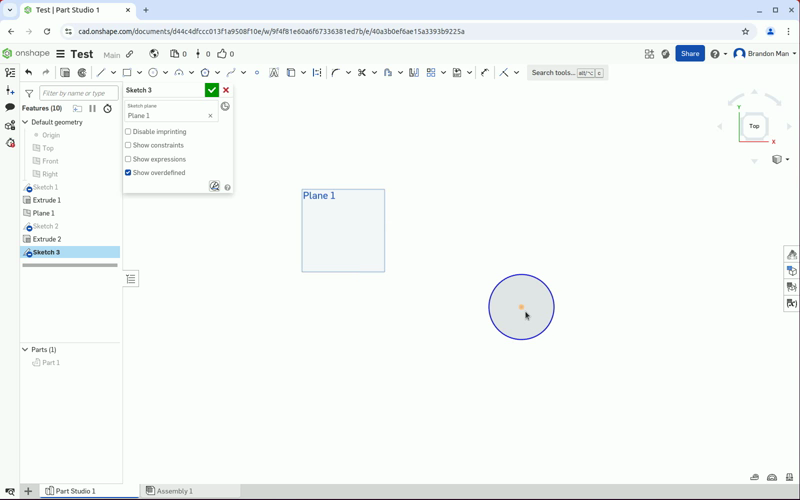
scroll(6)
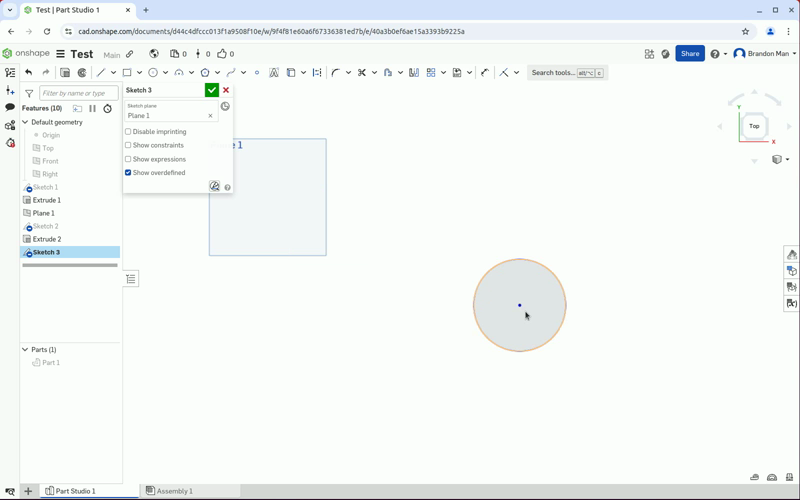
scroll(6)
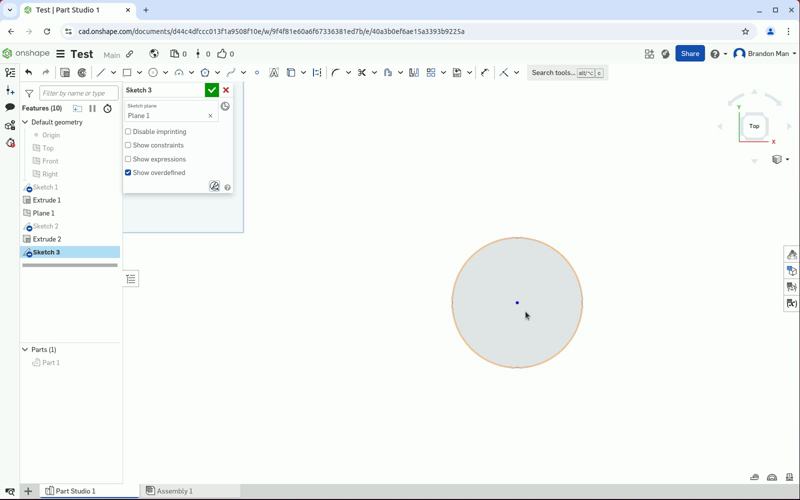
scroll(6)
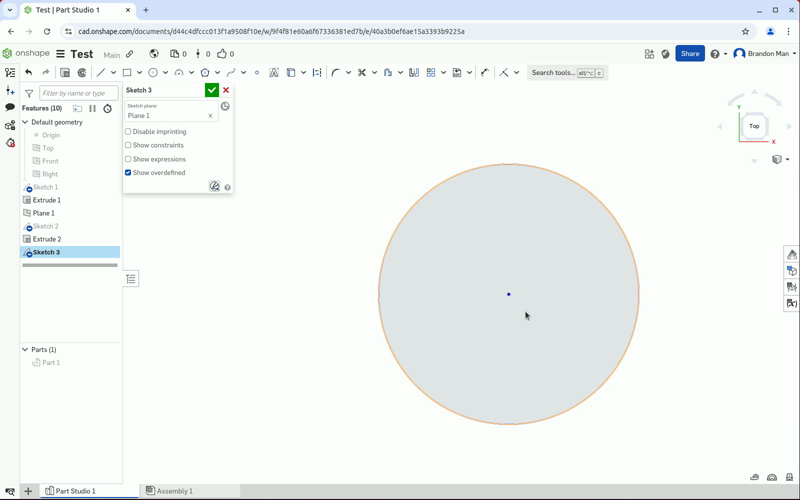
click(525, 311)
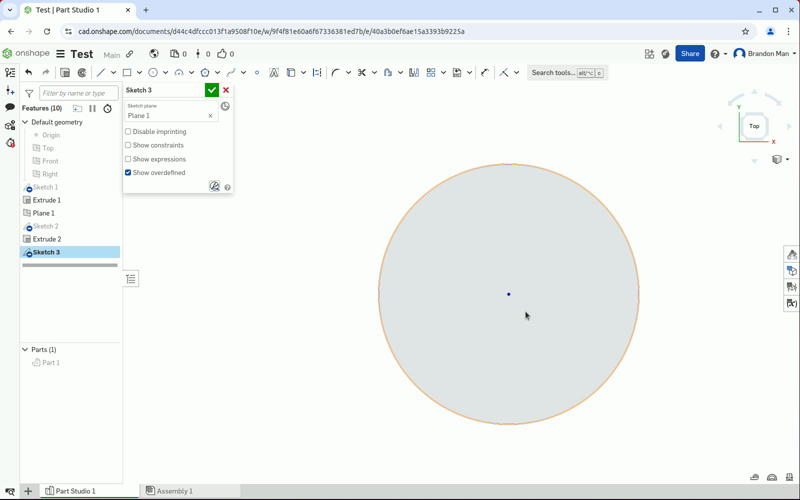
scroll(-6)
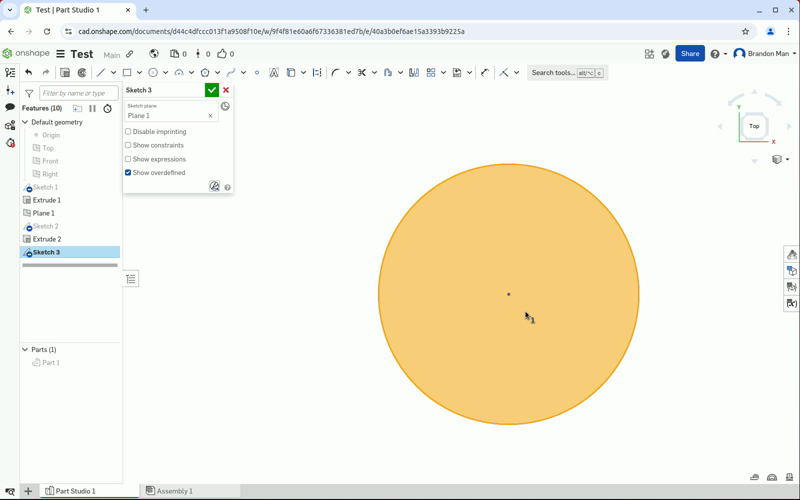
scroll(-6)
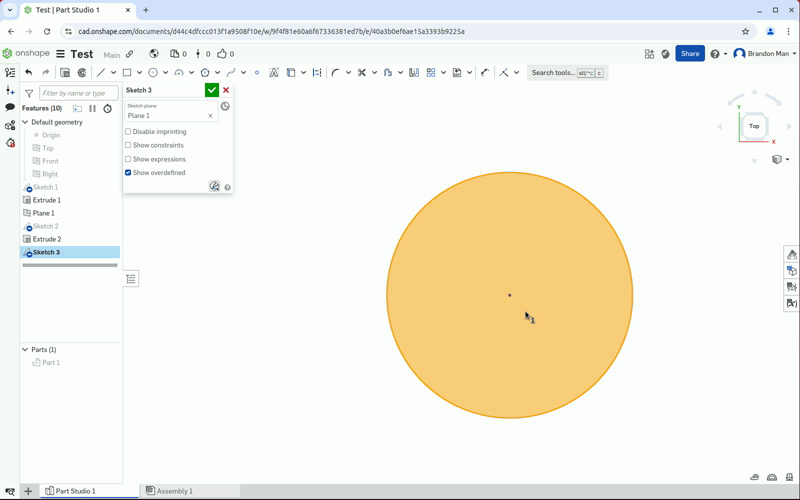
scroll(-6)
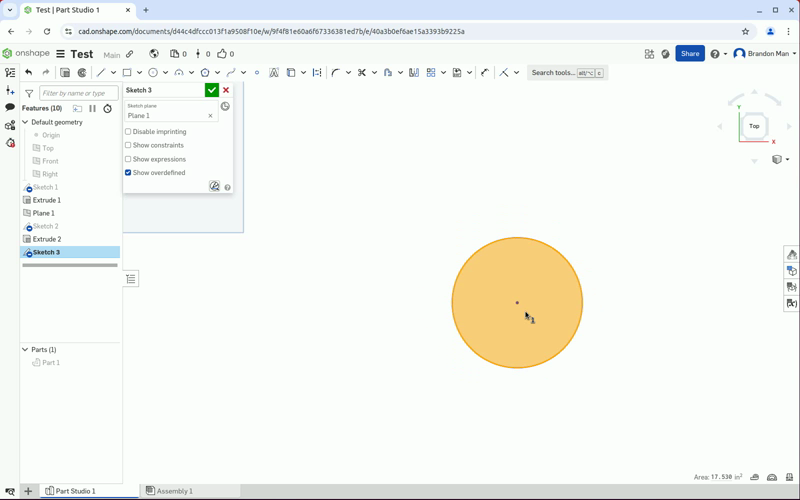
scroll(-6)
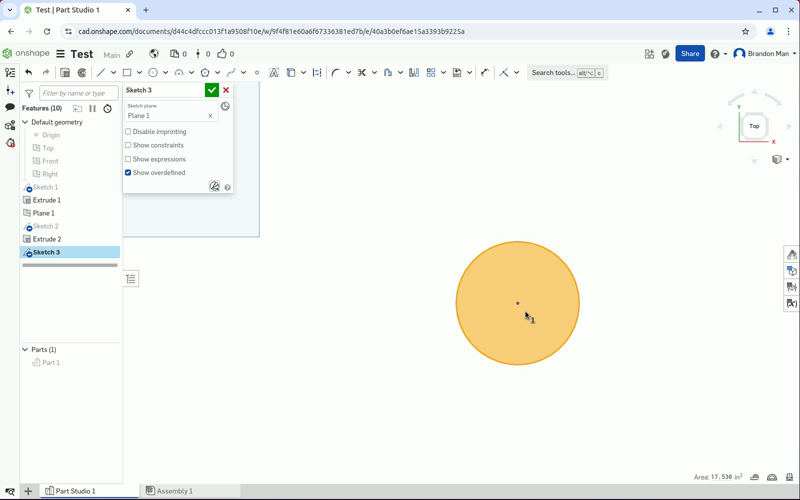
scroll(-6)
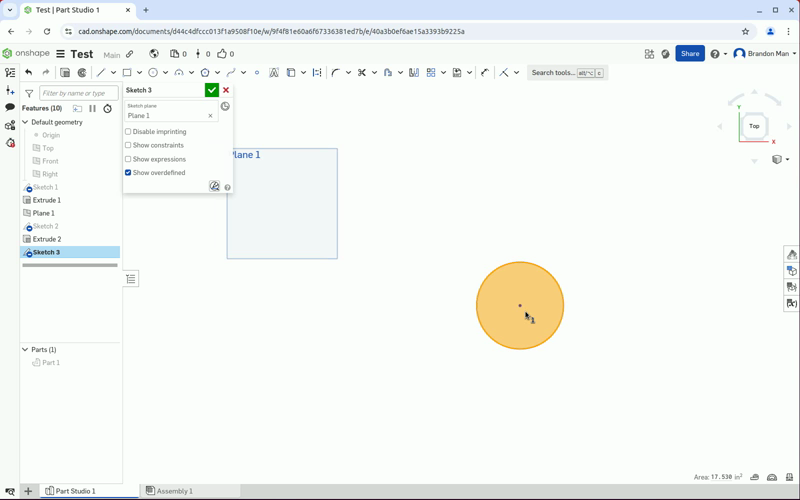
scroll(-6)
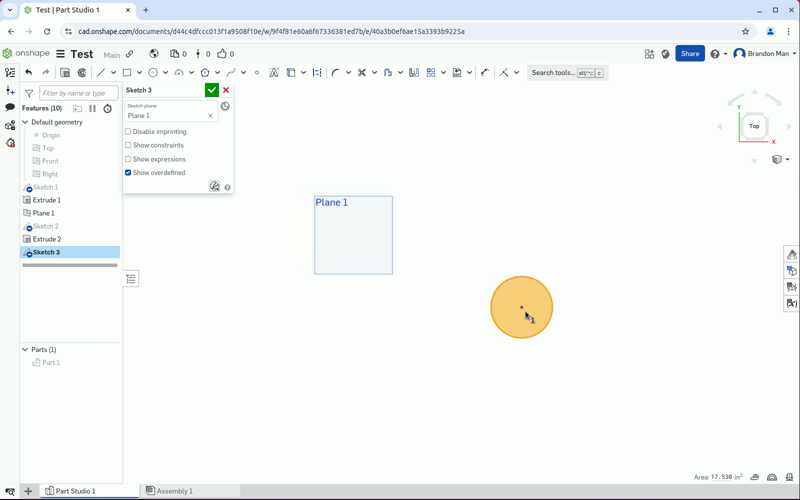
scroll(-6)
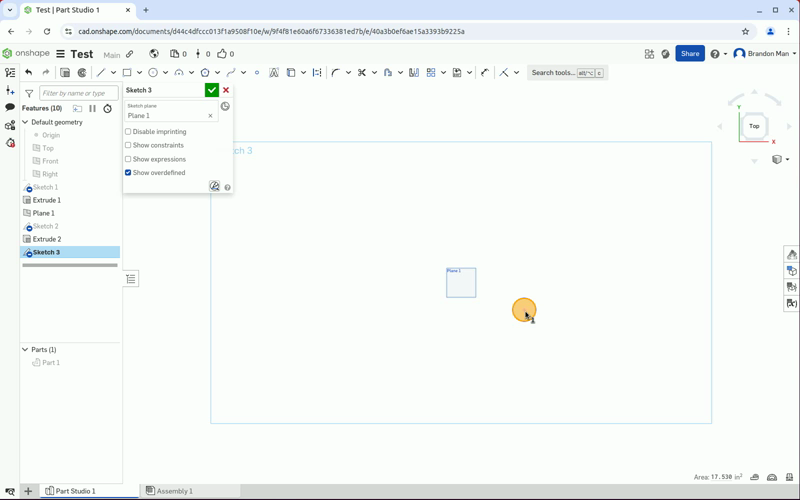
mouse_move(73, 352)
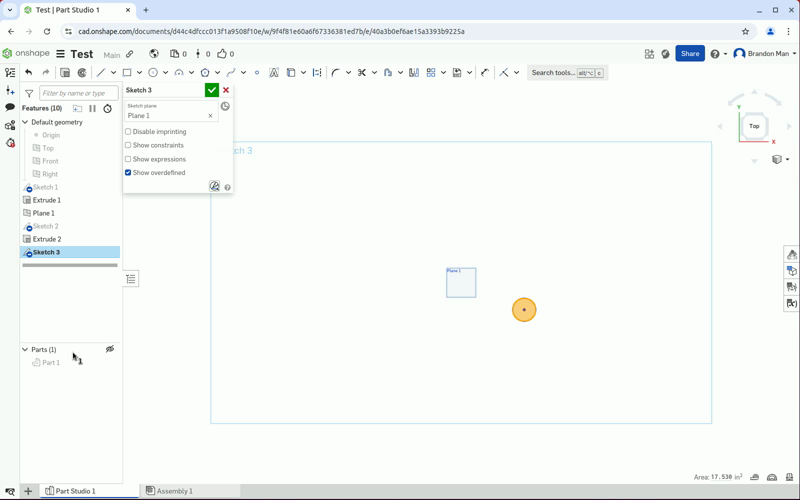
key(shift+y)
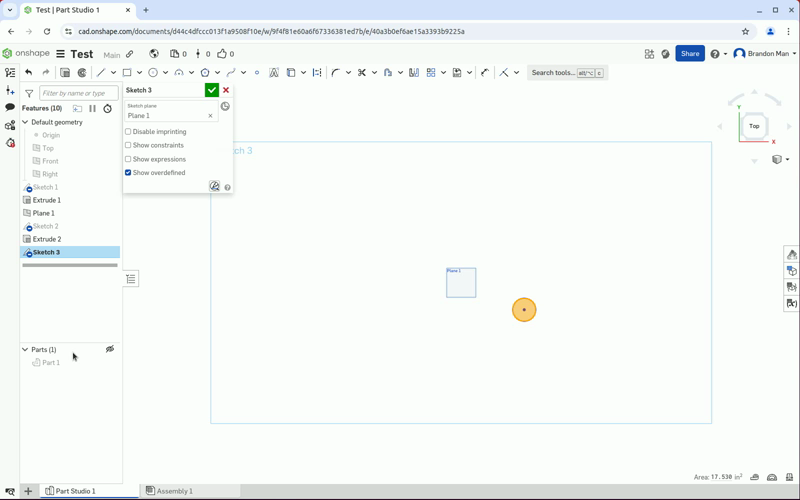
key(shift+e)
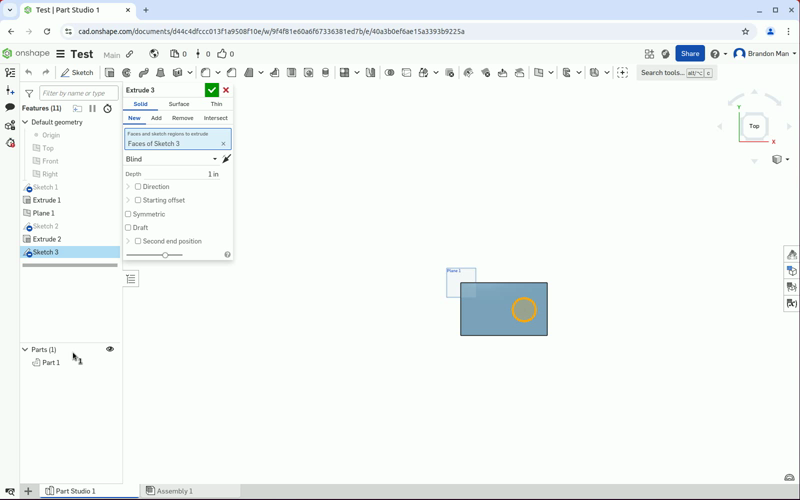
mouse_move(143, 106)
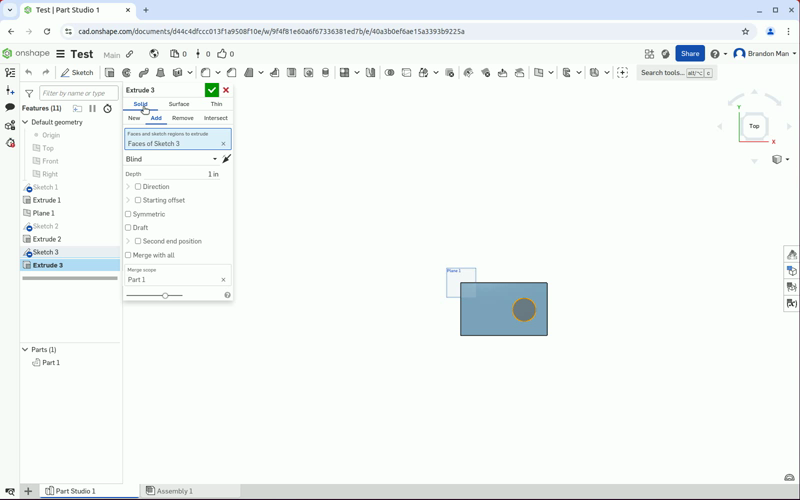
click(143, 106)
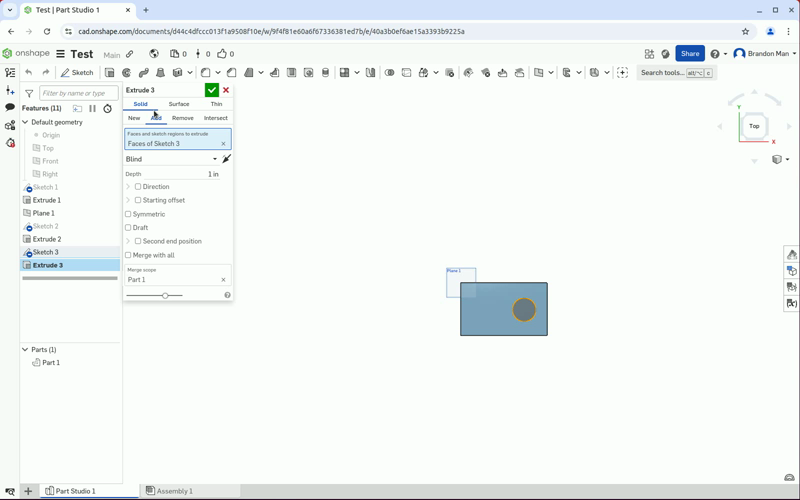
mouse_move(186, 120)
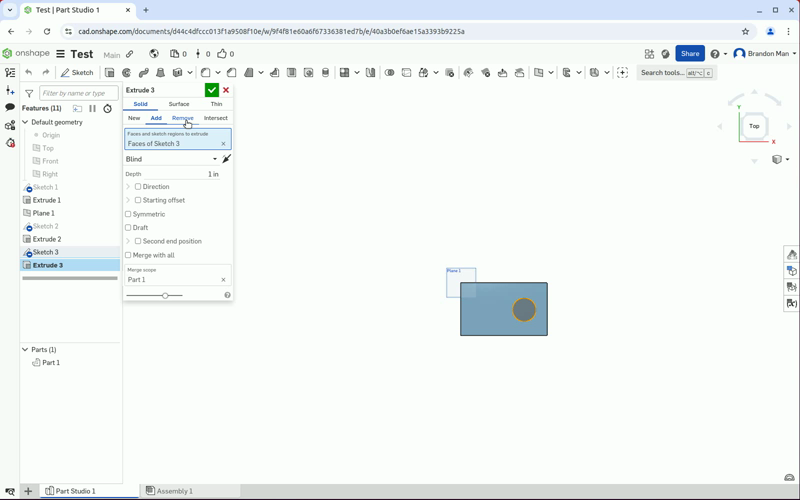
click(186, 120)
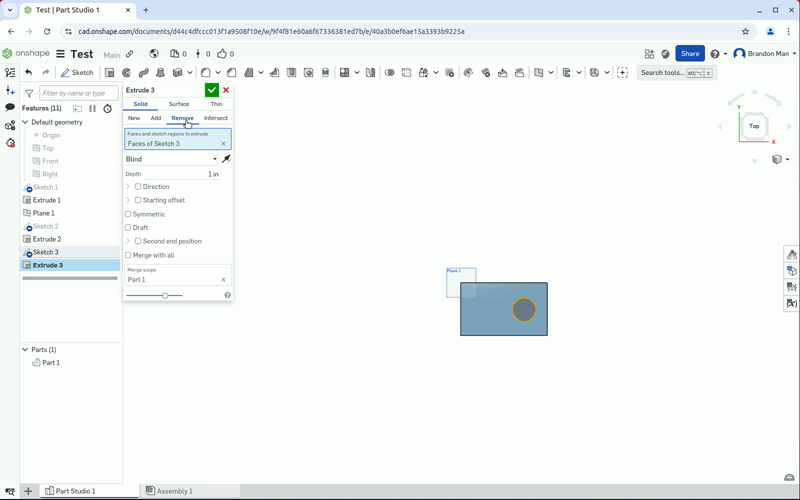
key(tab, 4)
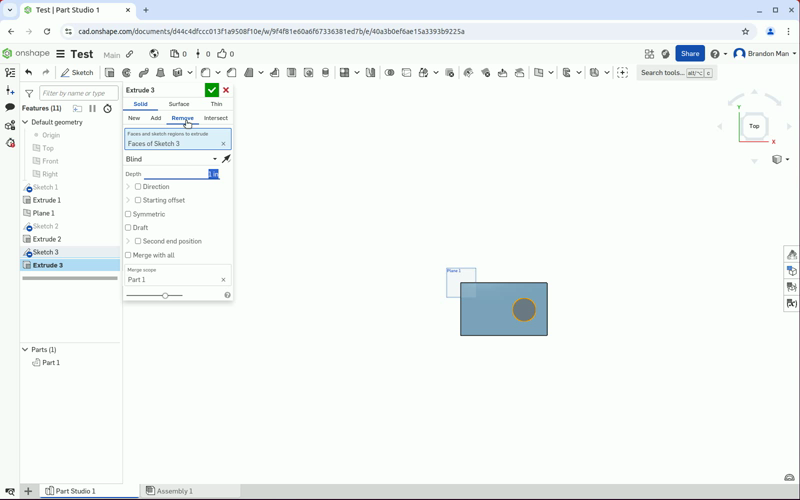
text(8.184)
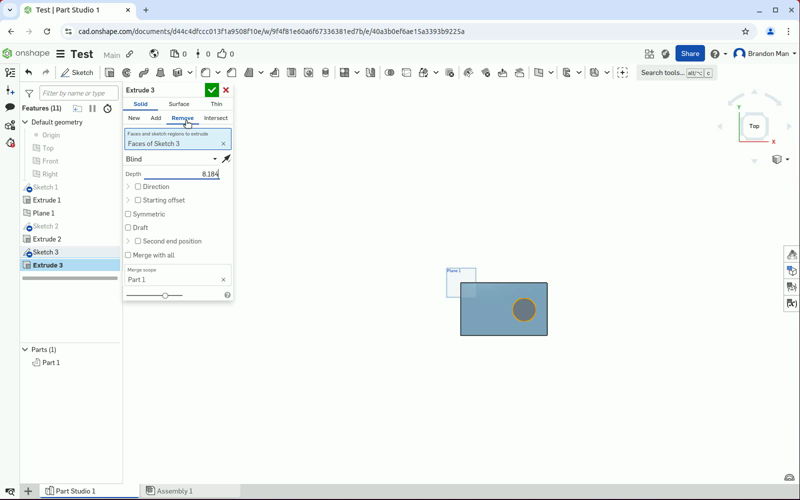
key(tab, 6)
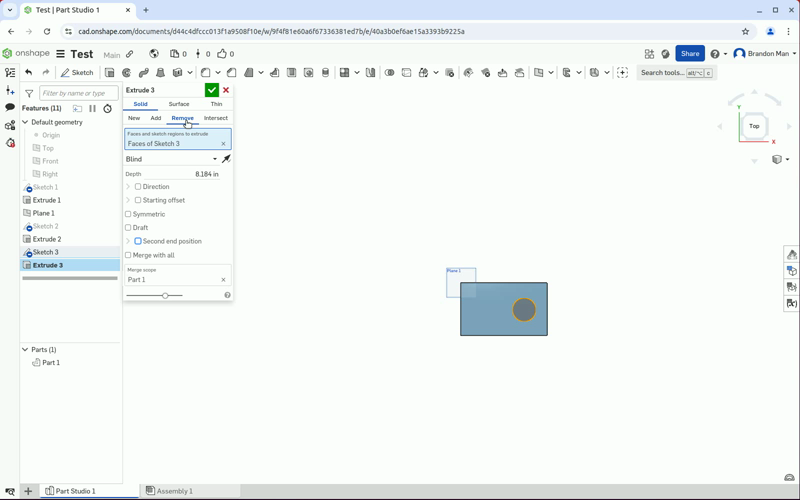
key(space)
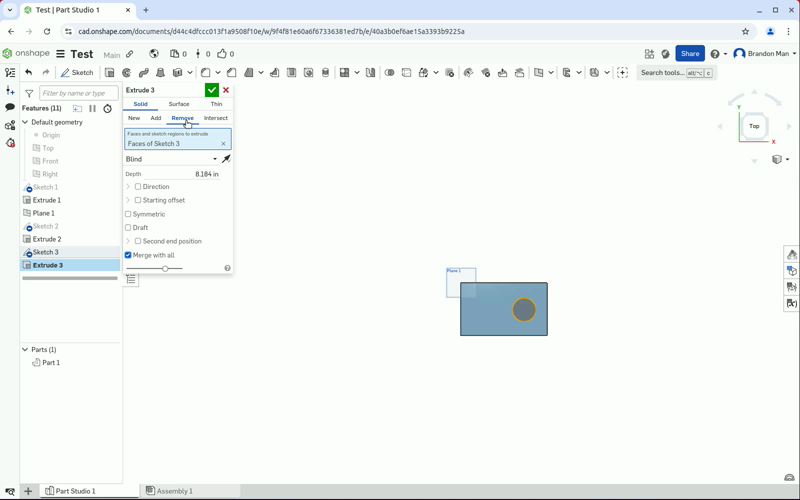
key(enter)
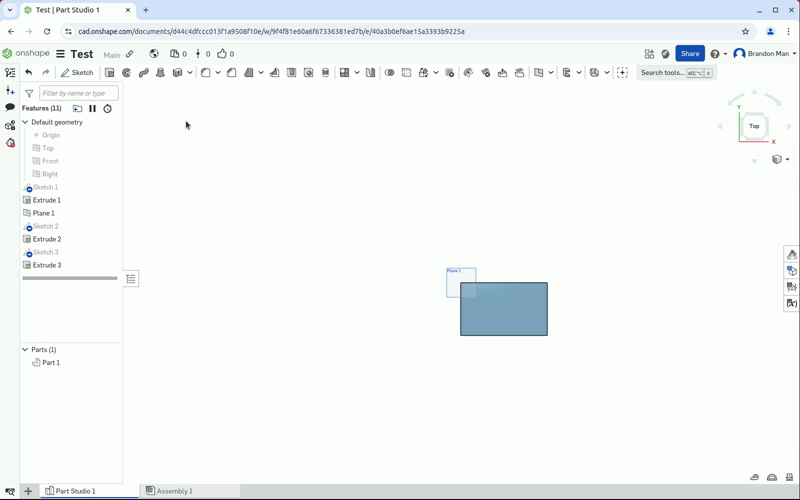
key(shift+h)
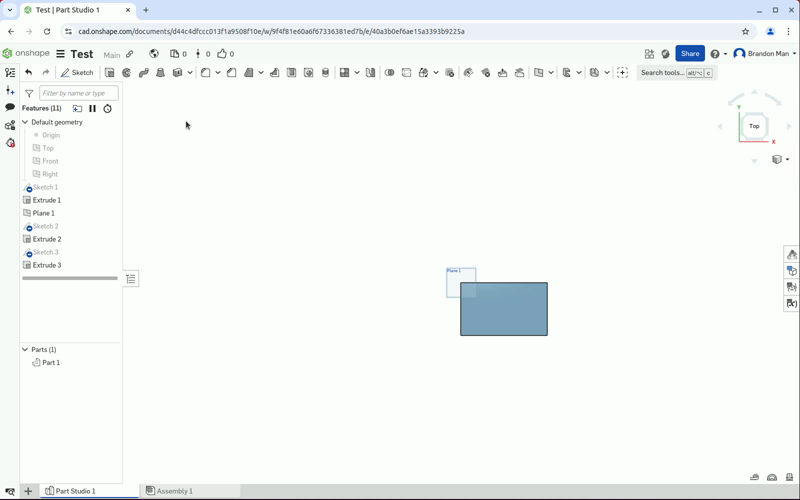
key(shift+h)
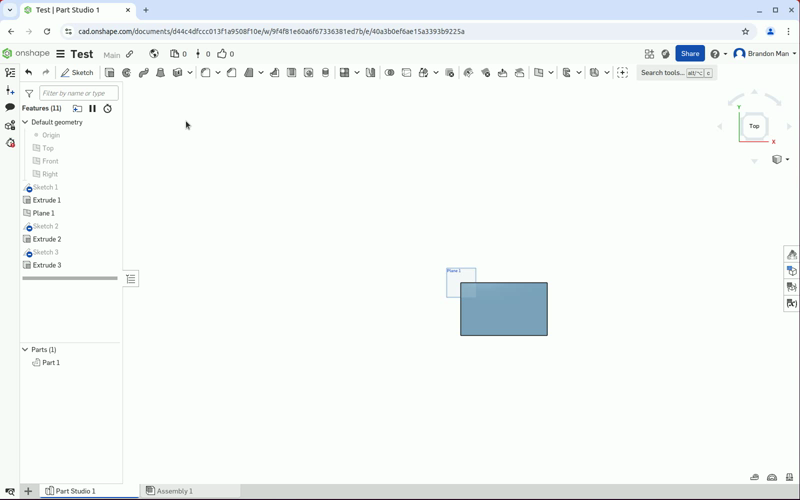
mouse_move(73, 189)
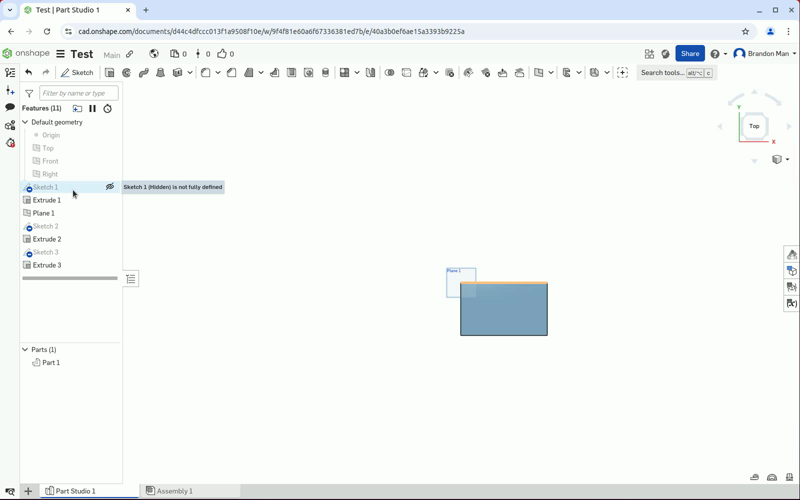
click(73, 189)
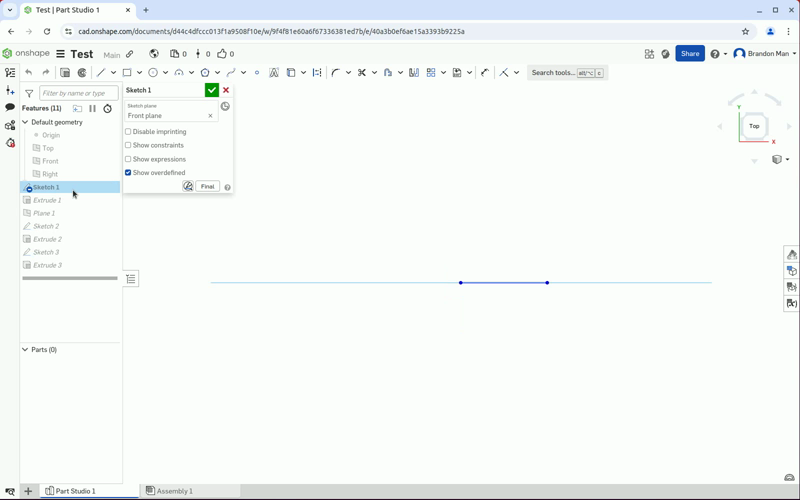
mouse_move(229, 92)
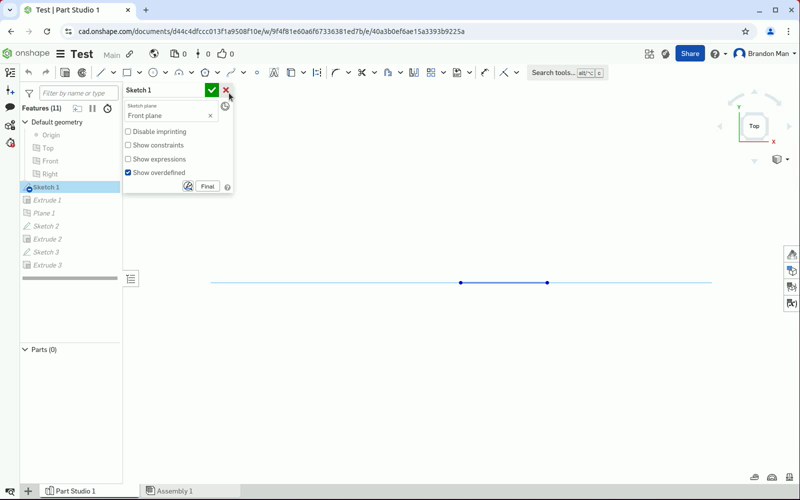
click(229, 92)
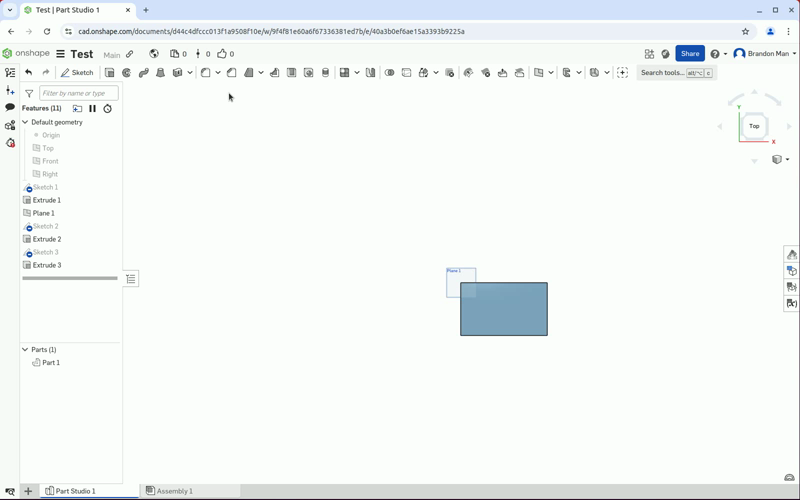
mouse_move(73, 352)
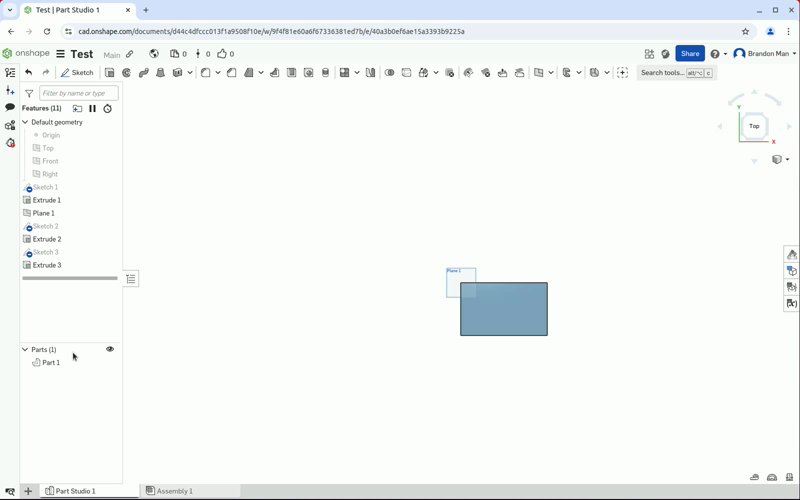
key(y)
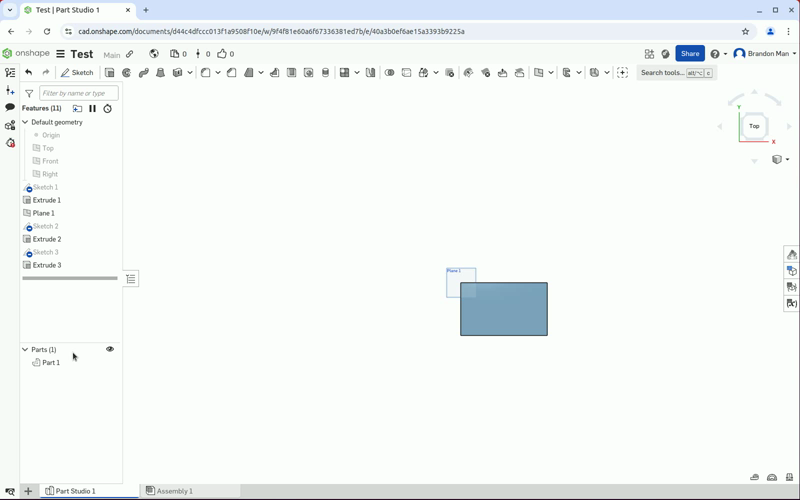
key(shift+p)
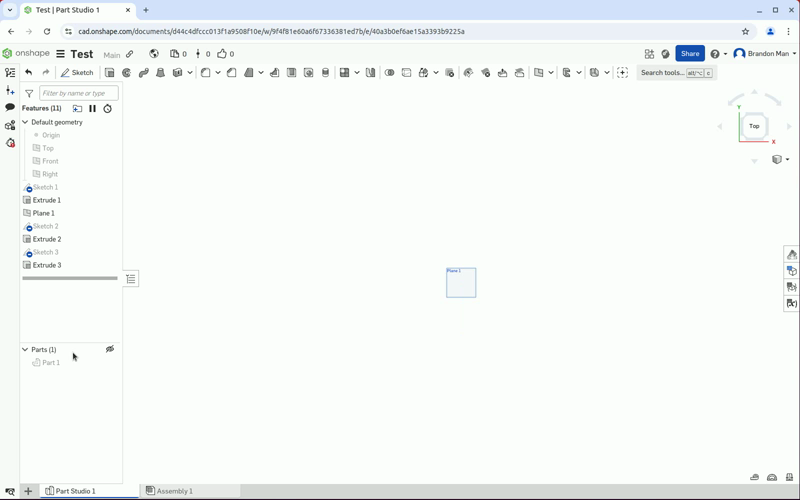
key(space)
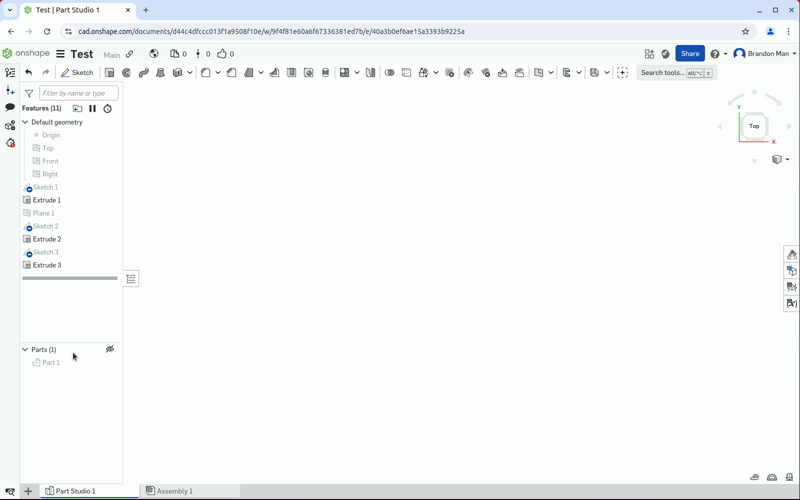
key_down(shift)
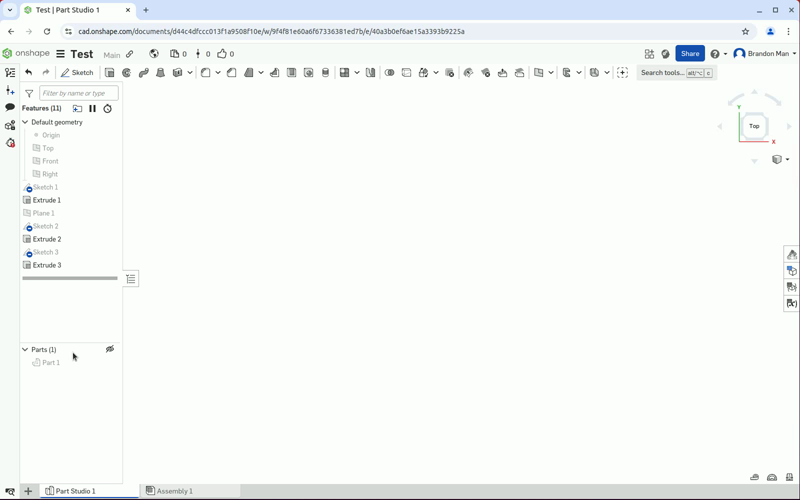
key(up)
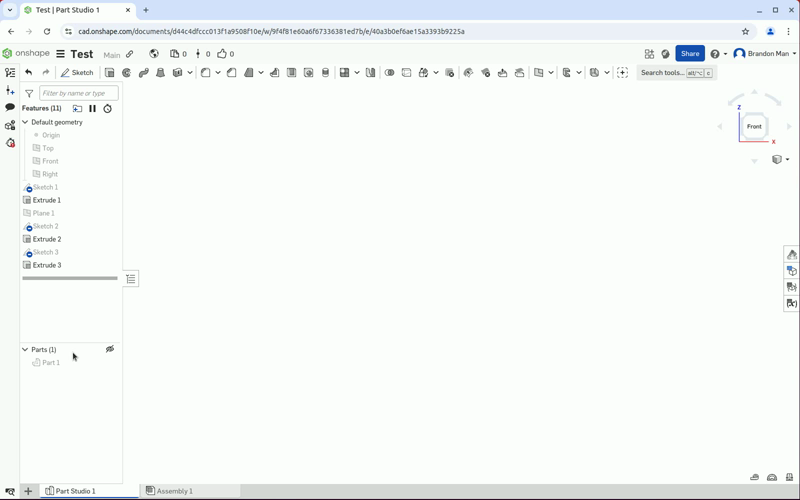
key_up(shift)
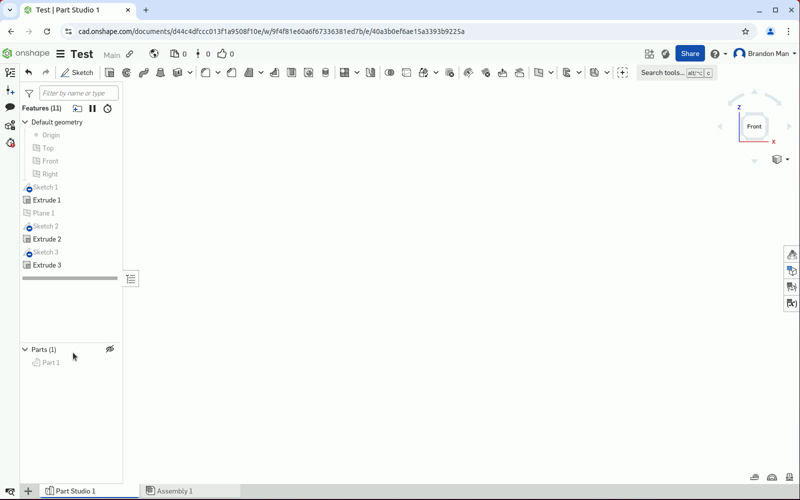
mouse_move(73, 352)
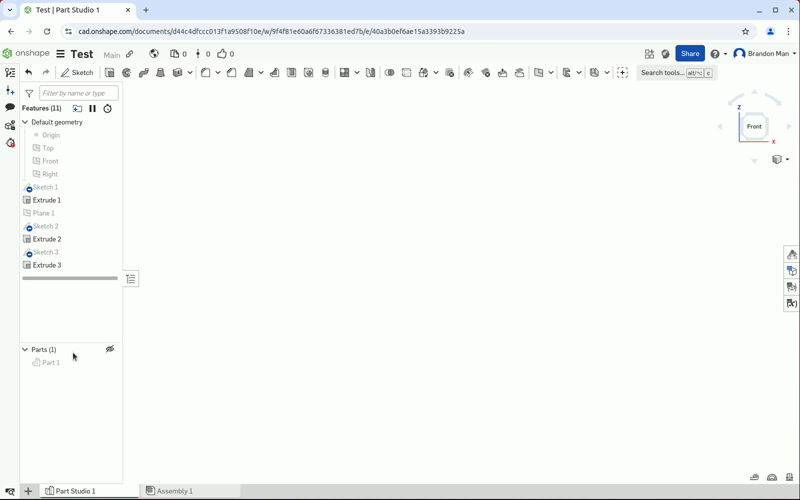
key(shift+y)
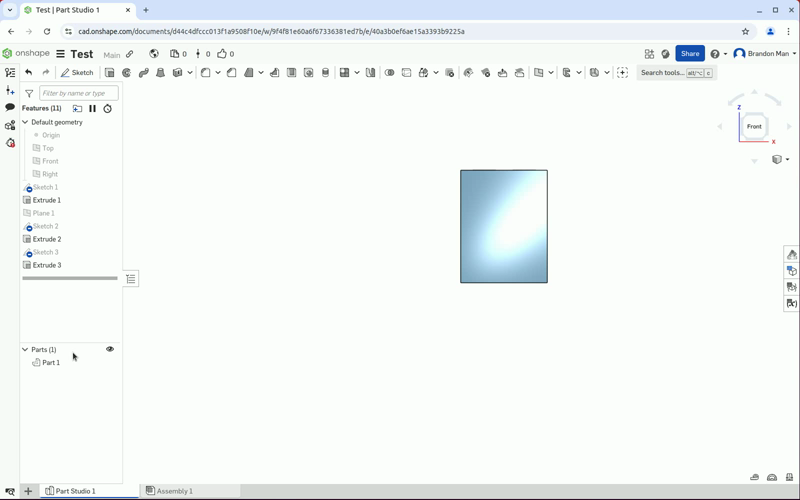
mouse_move(541, 75)
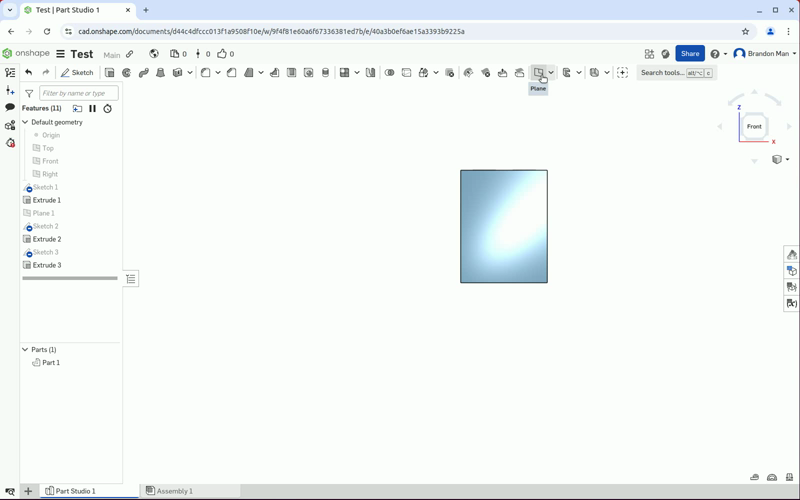
click(541, 75)
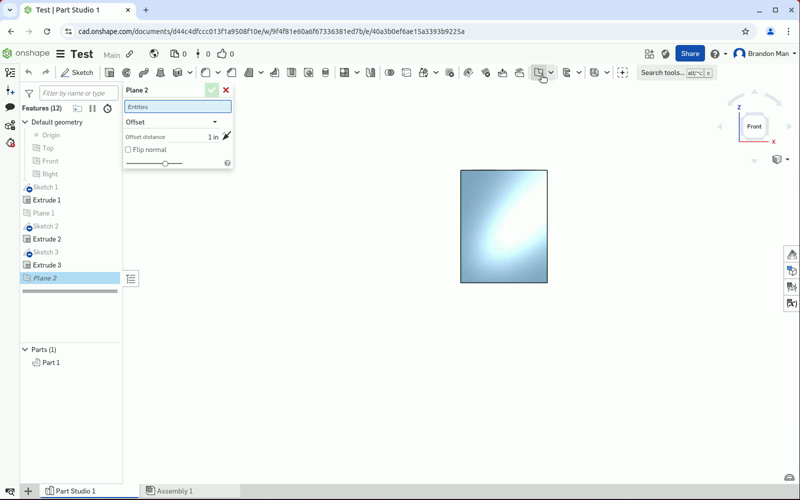
mouse_move(73, 163)
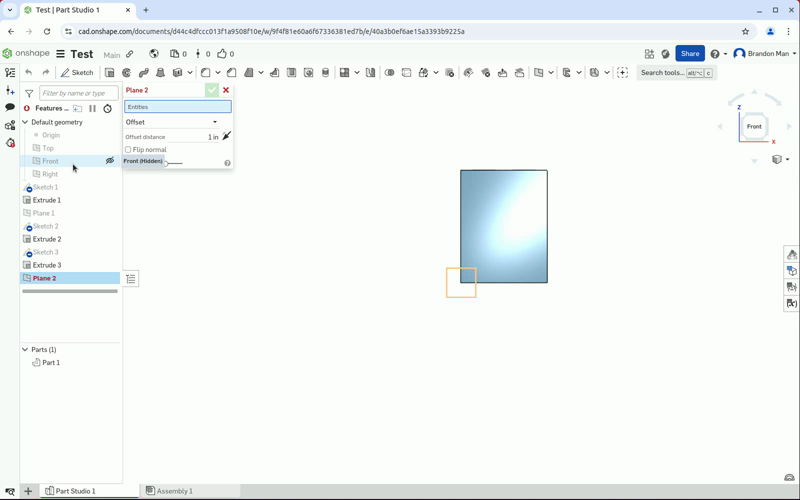
click(73, 163)
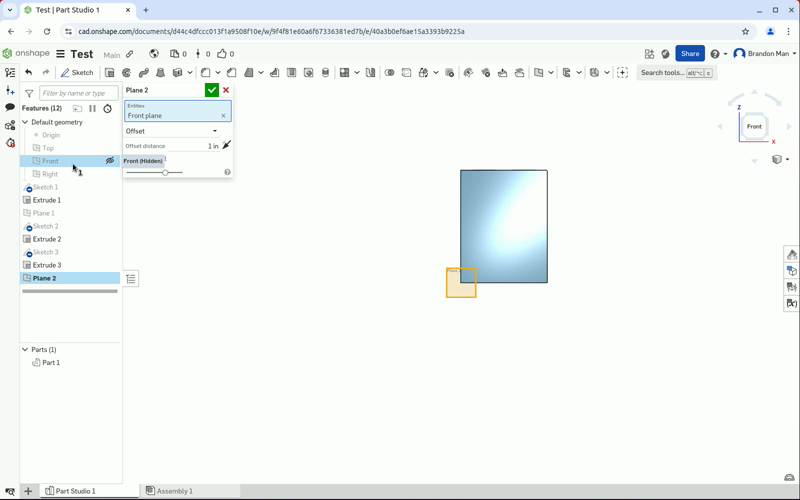
key(tab, 2)
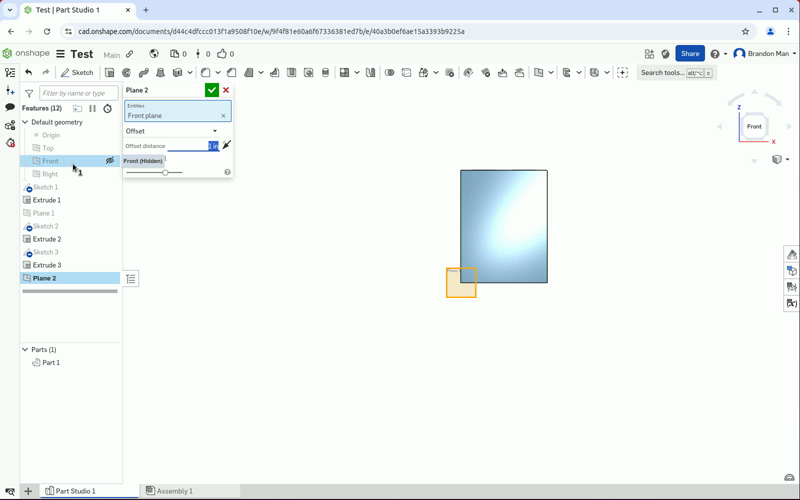
text(10.845)
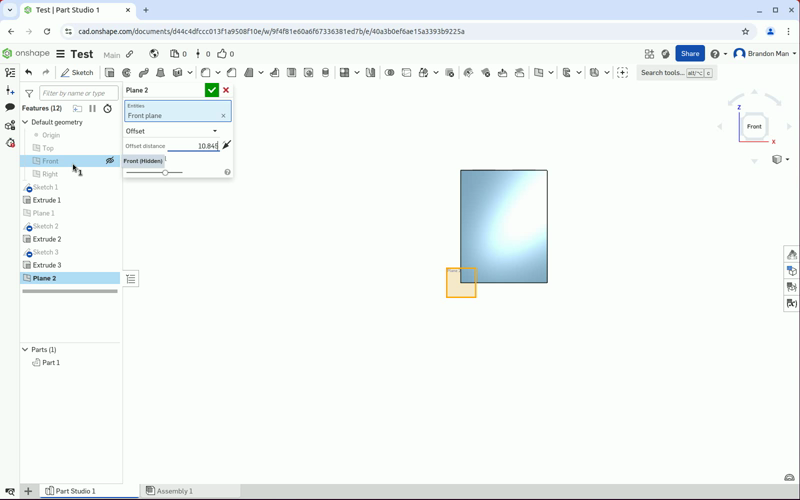
key(enter, 2)
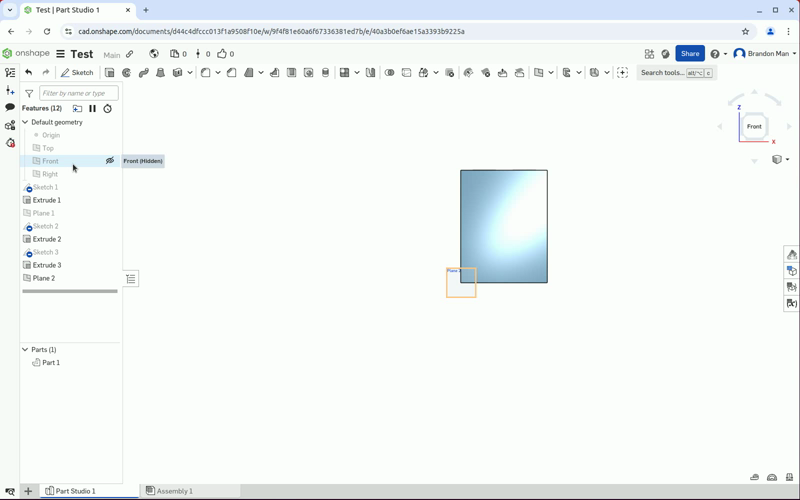
key(shift+s)
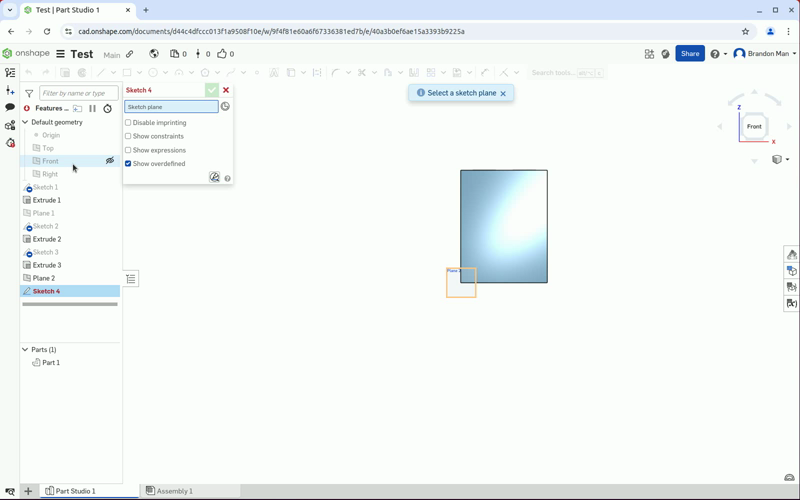
mouse_move(73, 280)
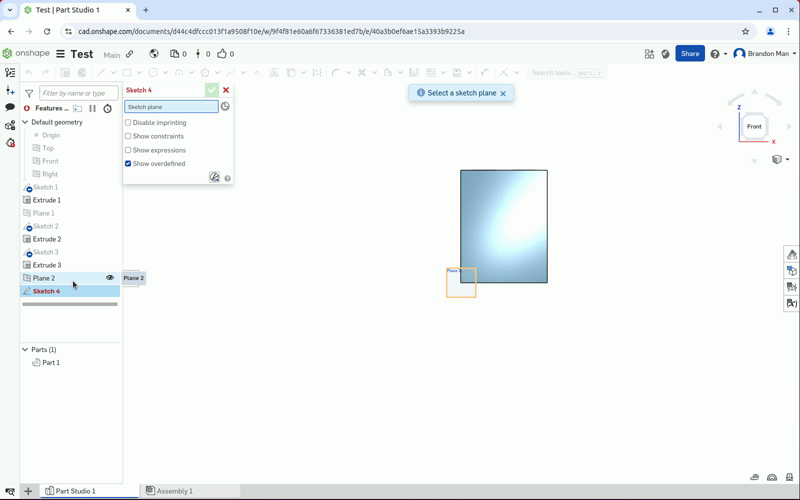
click(73, 280)
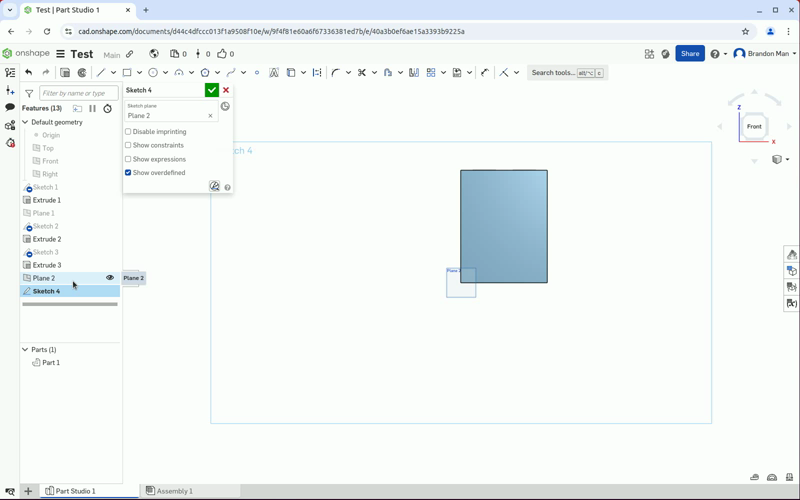
mouse_move(73, 352)
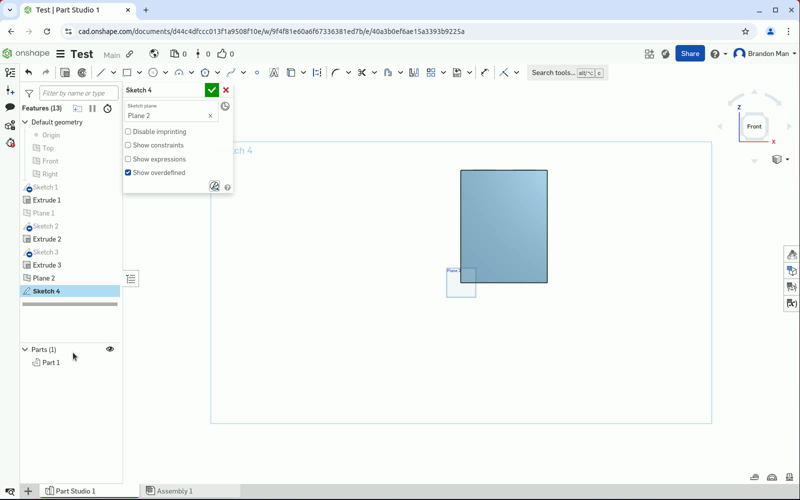
key(y)
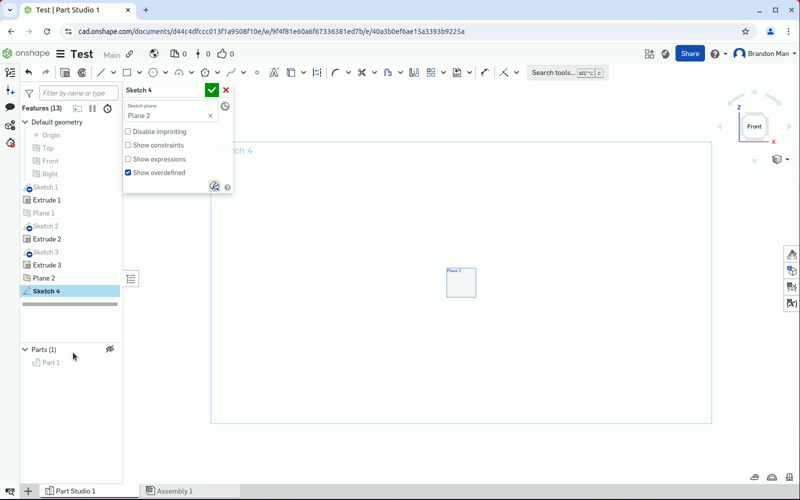
key(c)
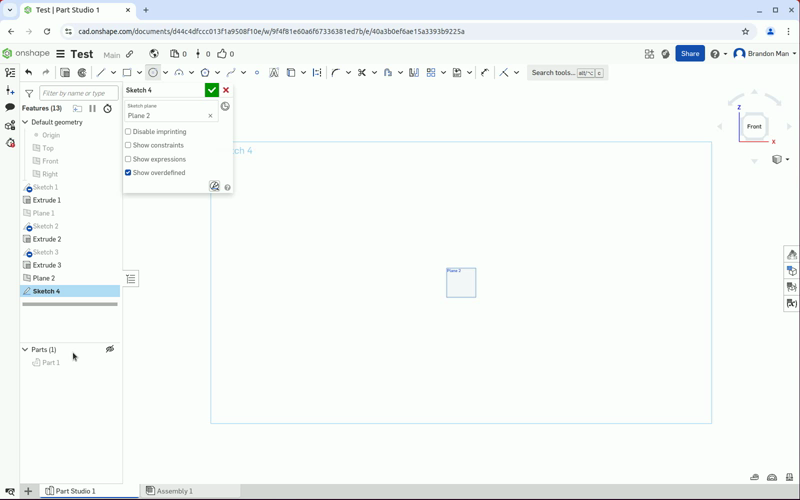
key_down(shift)
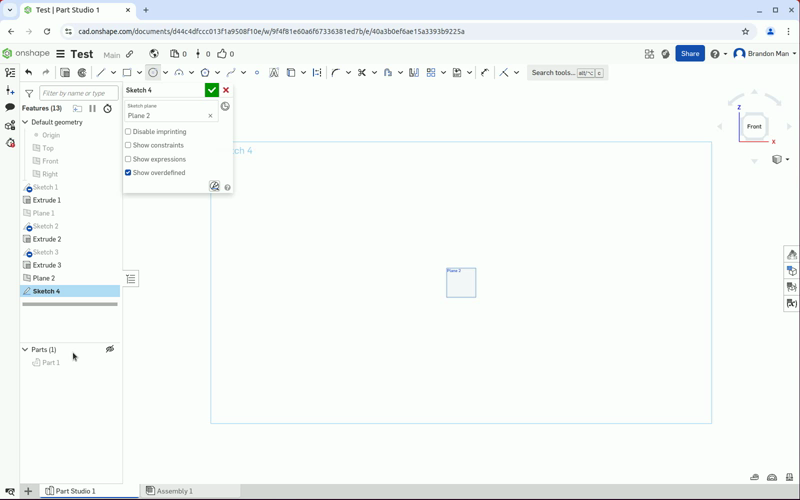
mouse_move(504, 236)
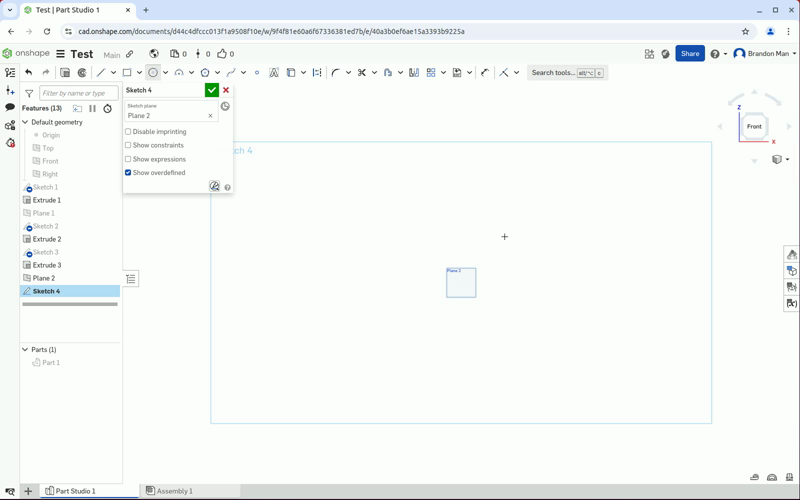
click(504, 236)
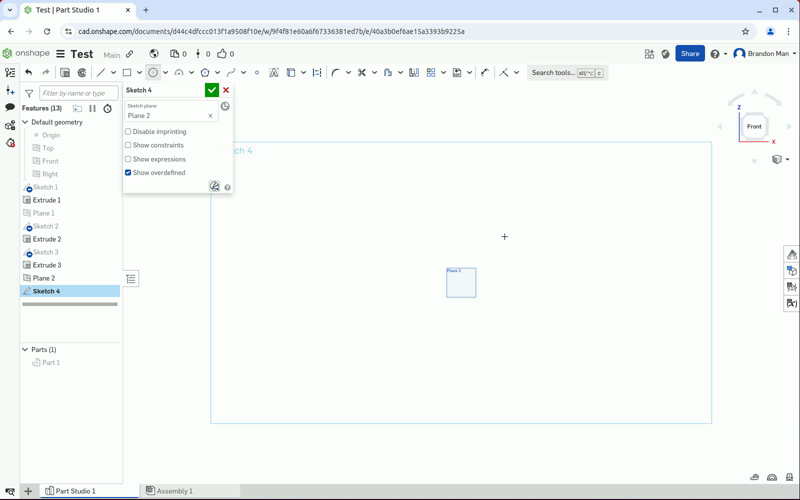
key_up(shift)
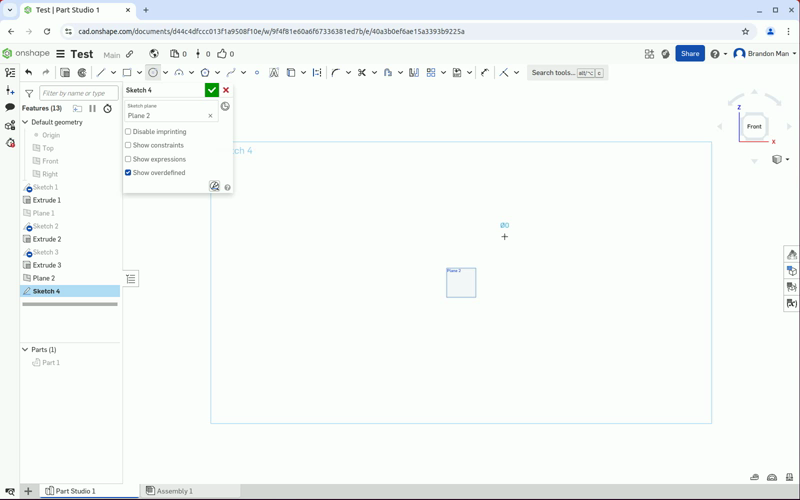
mouse_move(525, 236)
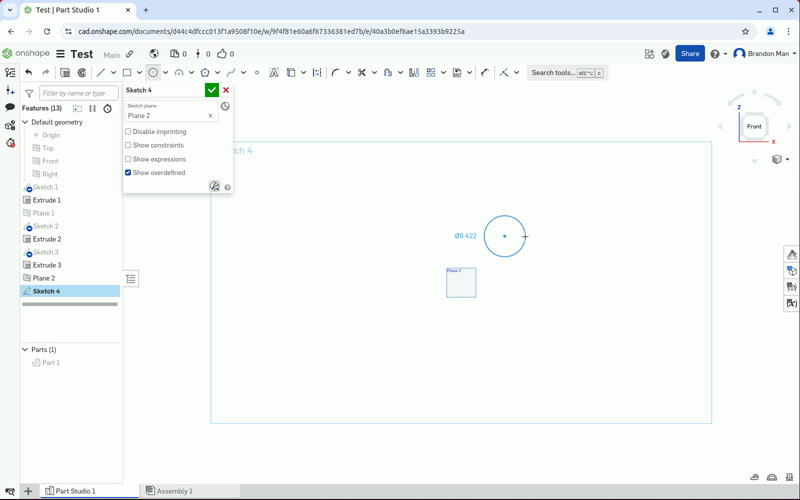
click(525, 236)
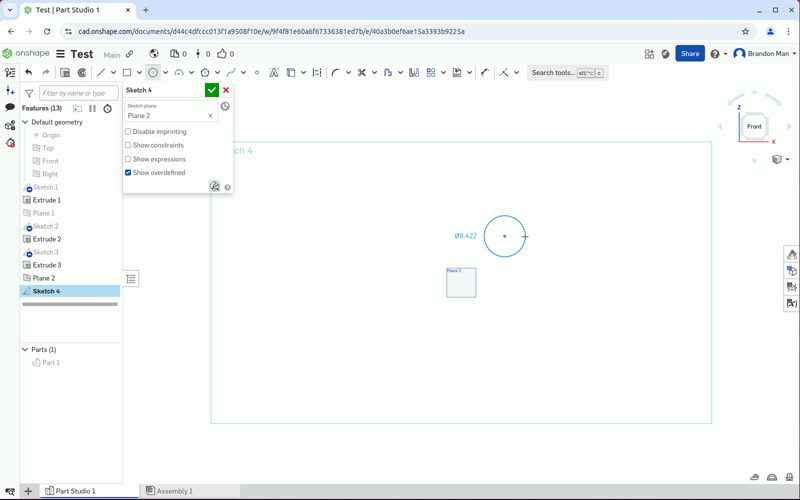
key(esc)
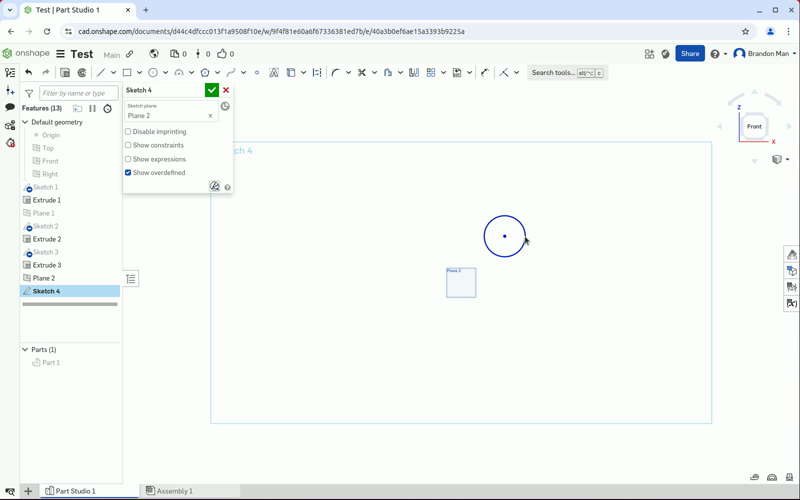
mouse_move(508, 221)
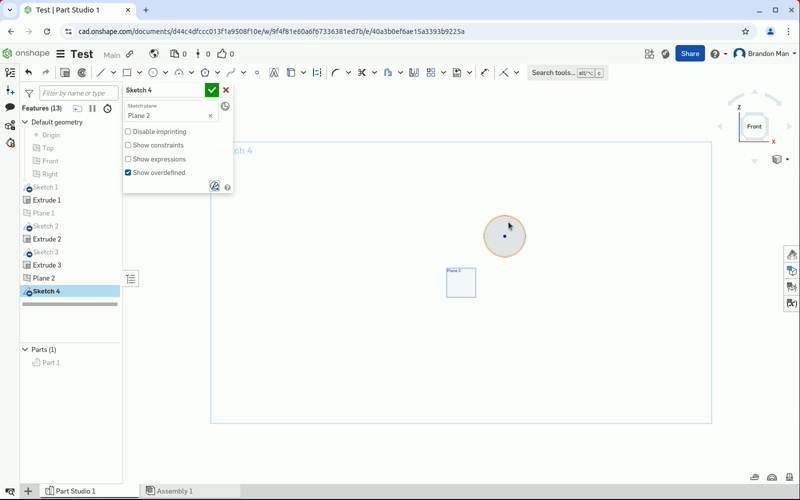
scroll(6)
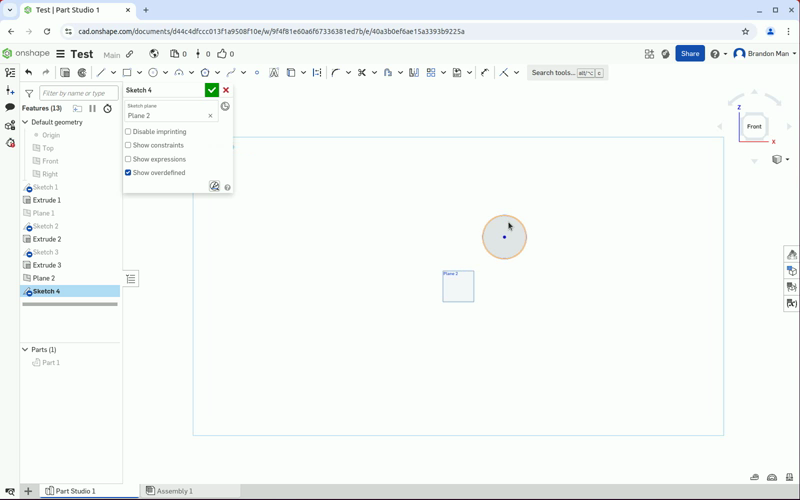
scroll(6)
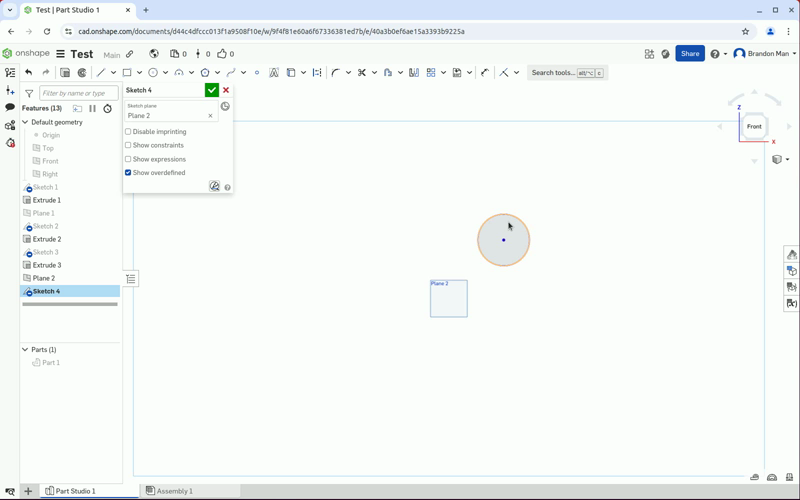
scroll(6)
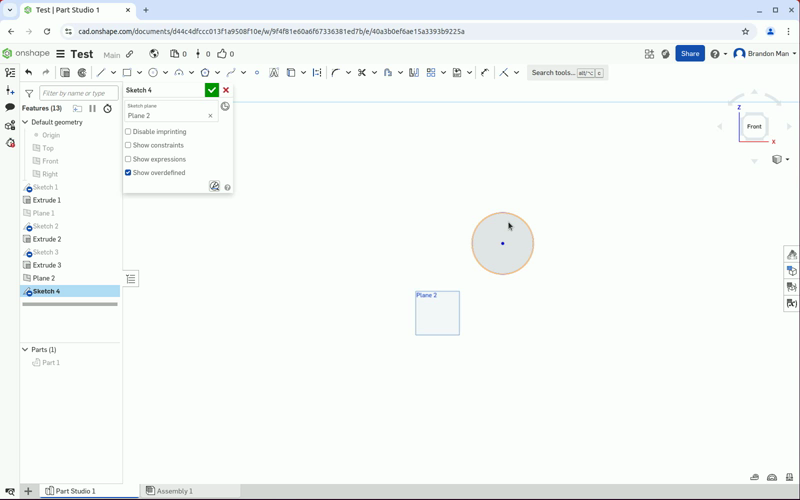
scroll(6)
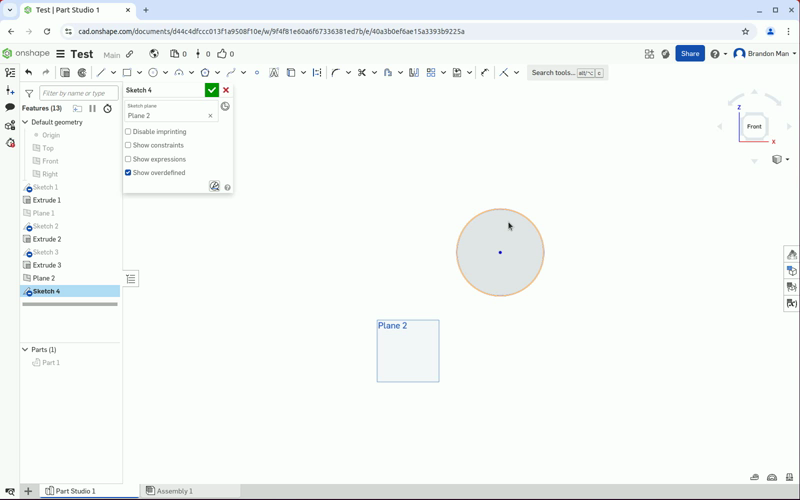
scroll(6)
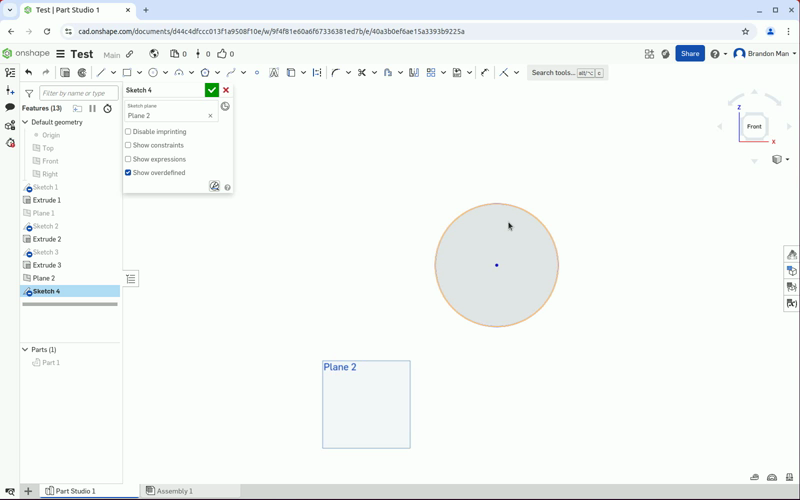
scroll(6)
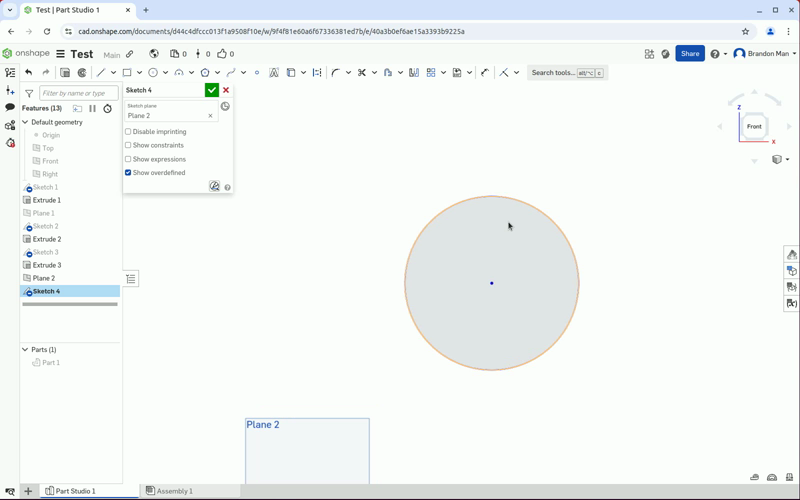
scroll(6)
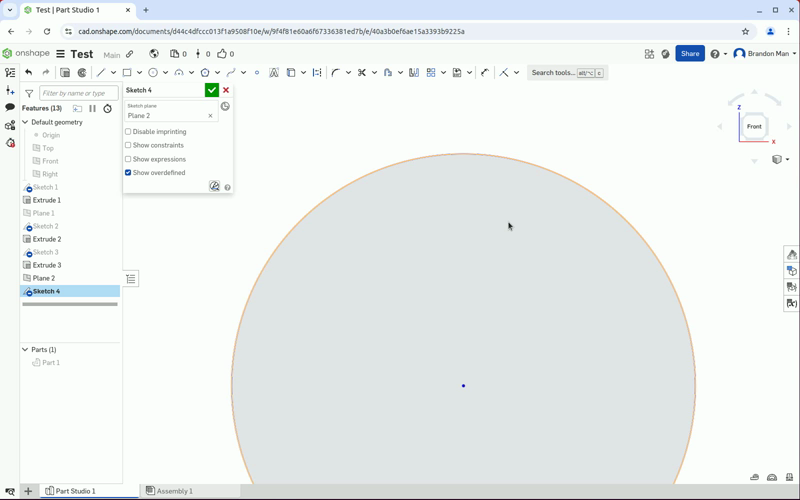
click(508, 221)
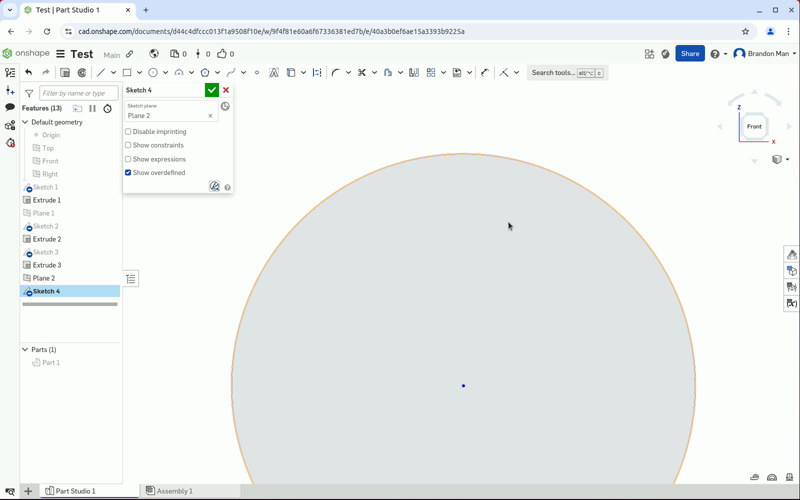
scroll(-6)
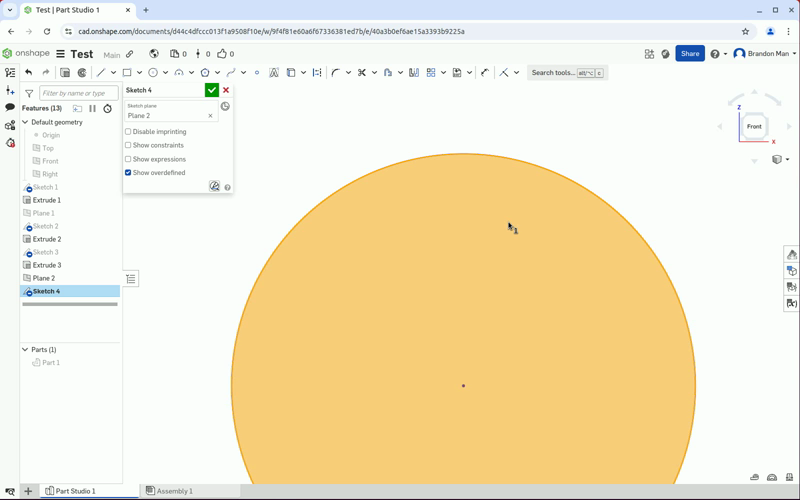
scroll(-6)
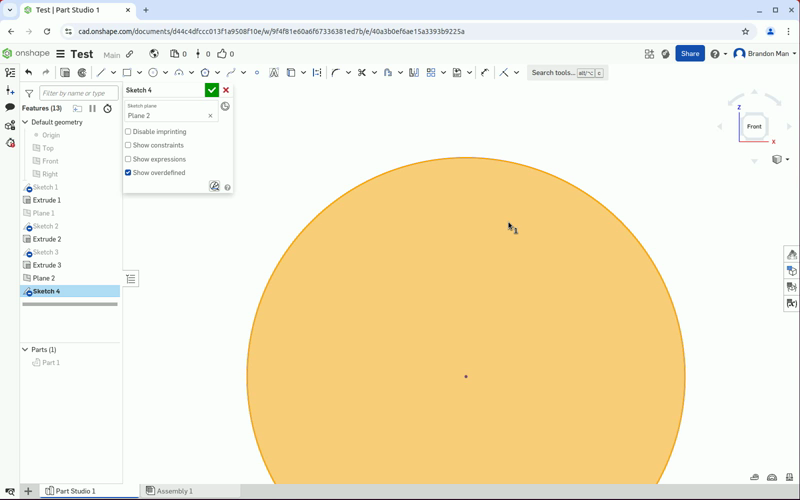
scroll(-6)
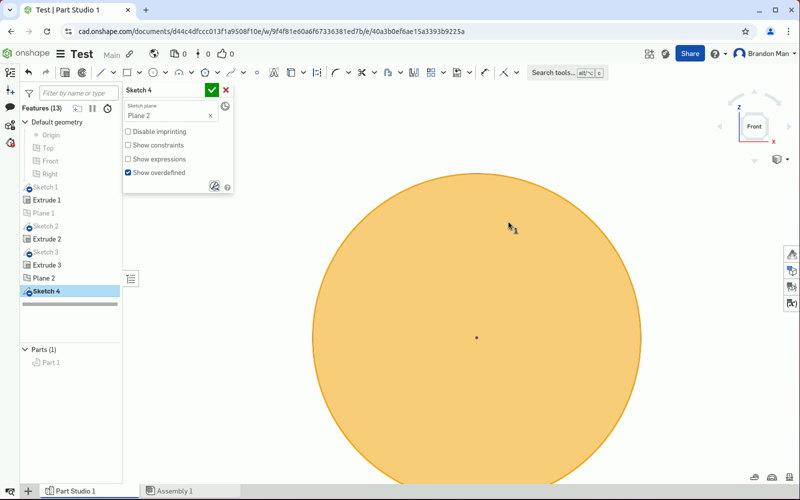
scroll(-6)
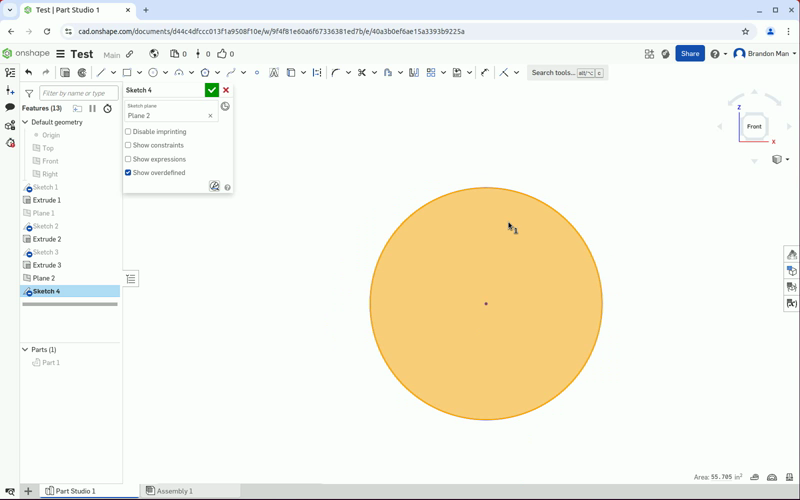
scroll(-6)
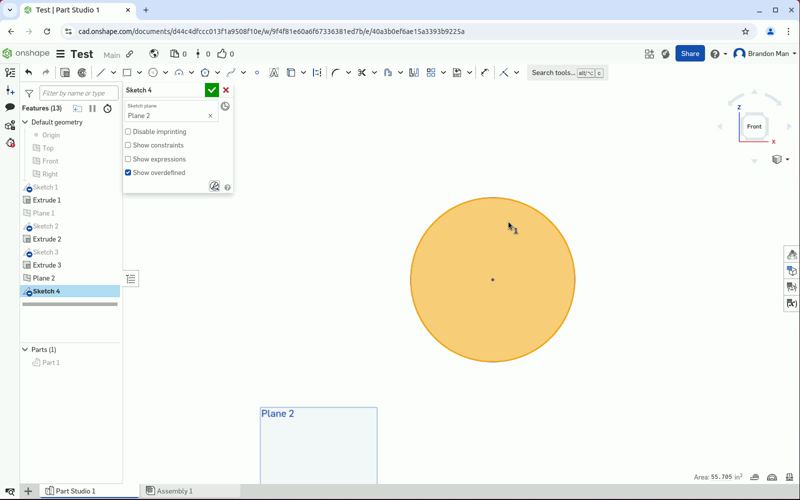
scroll(-6)
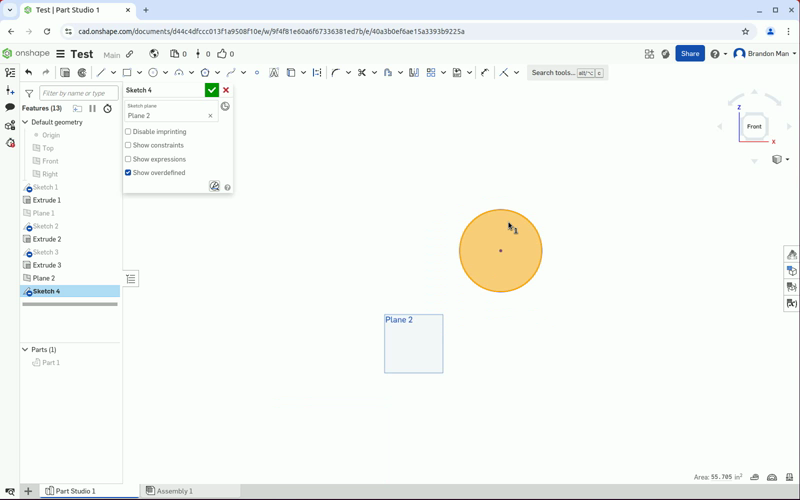
scroll(-6)
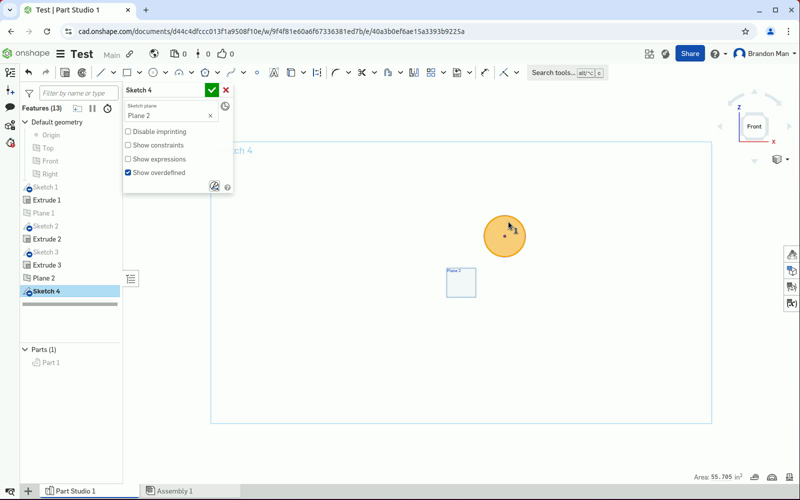
mouse_move(73, 352)
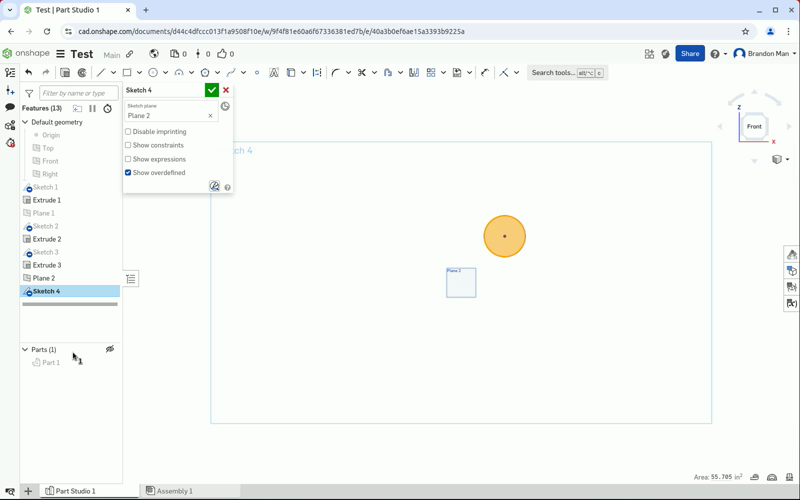
key(shift+y)
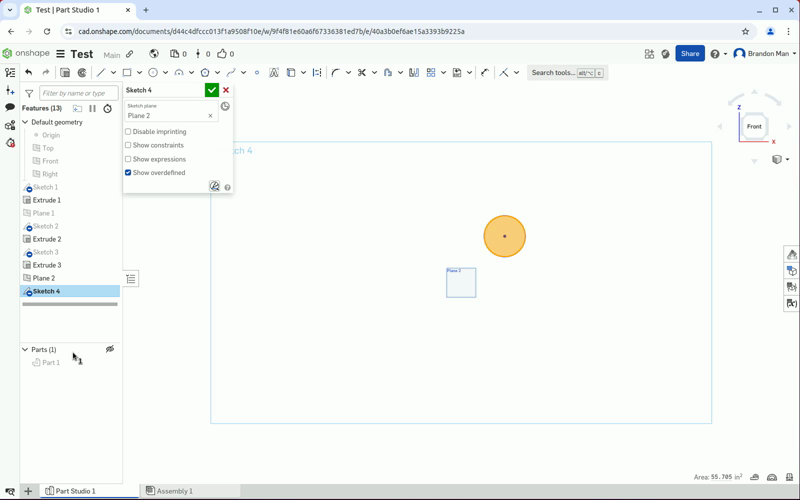
key(shift+e)
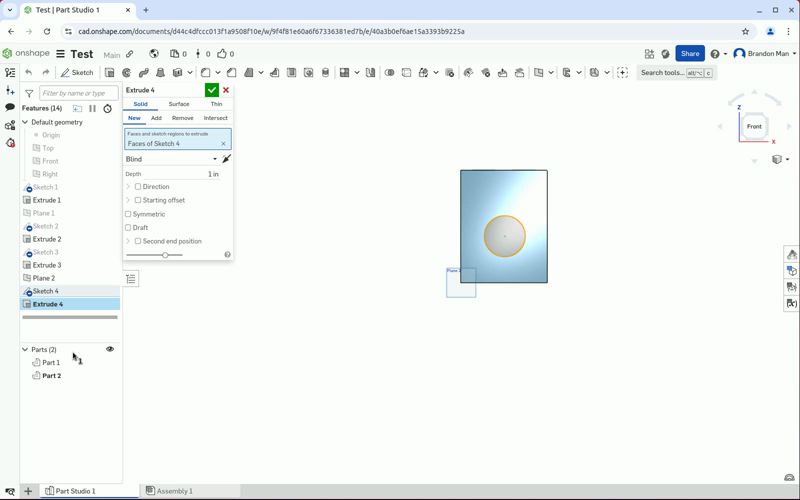
mouse_move(143, 106)
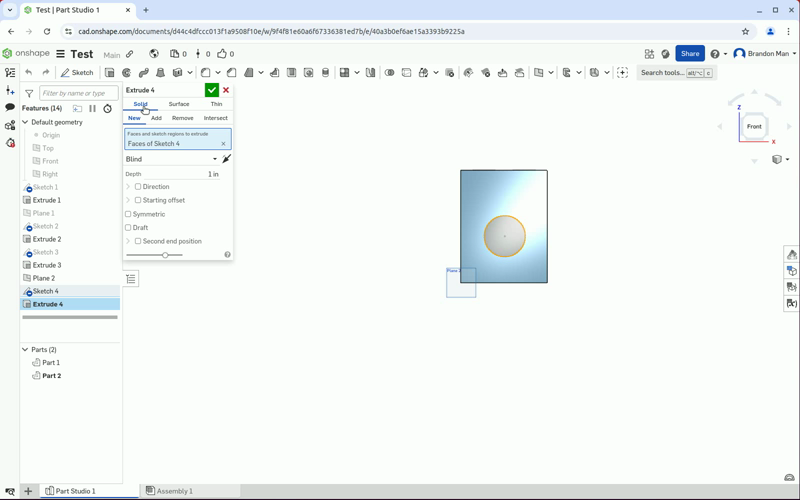
click(143, 106)
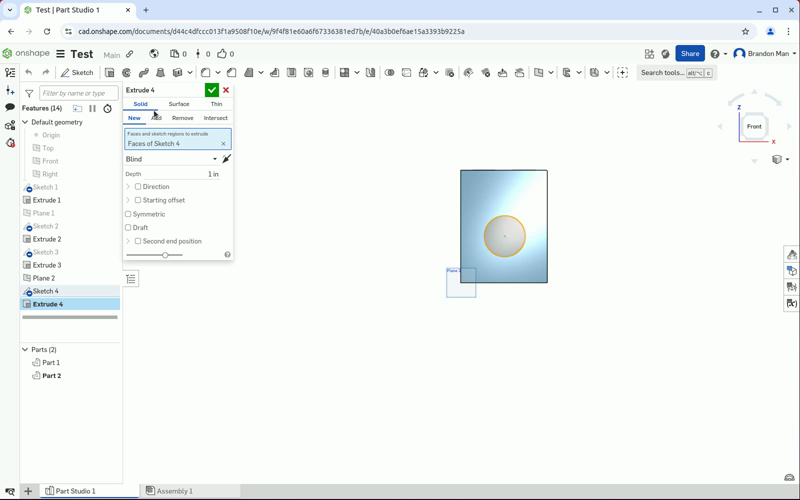
mouse_move(186, 120)
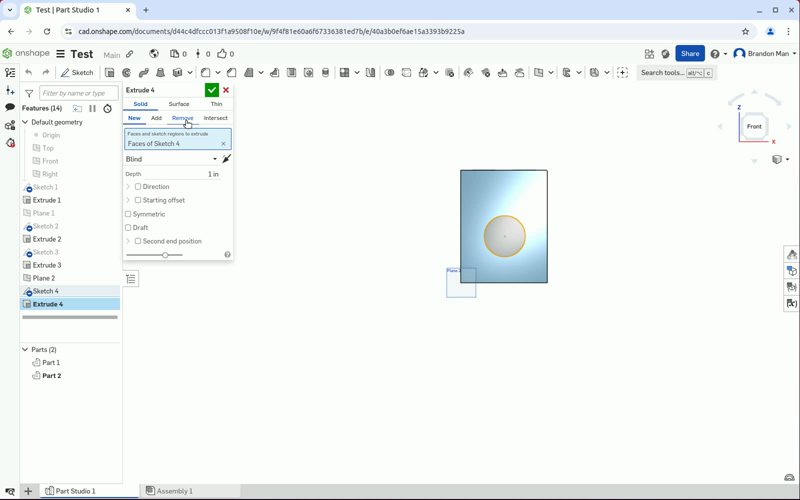
click(186, 120)
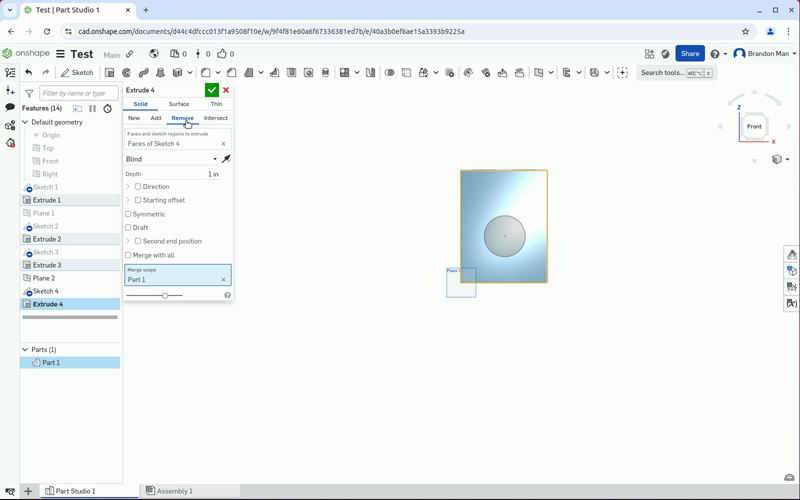
key(tab, 4)
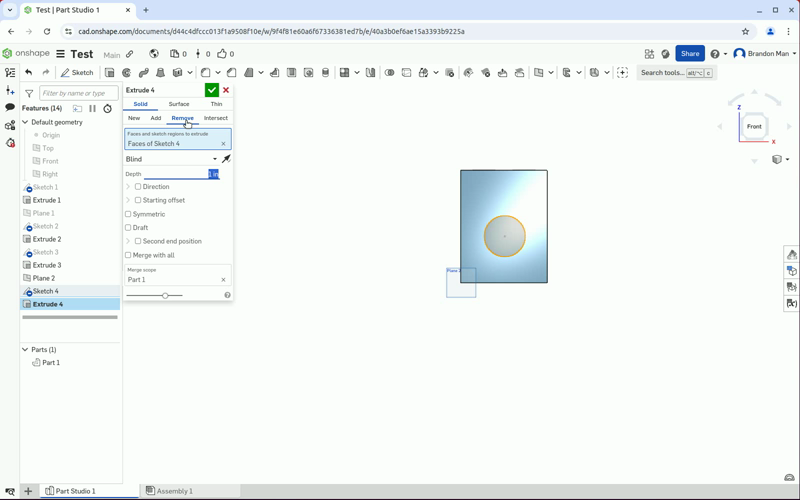
text(30.811)
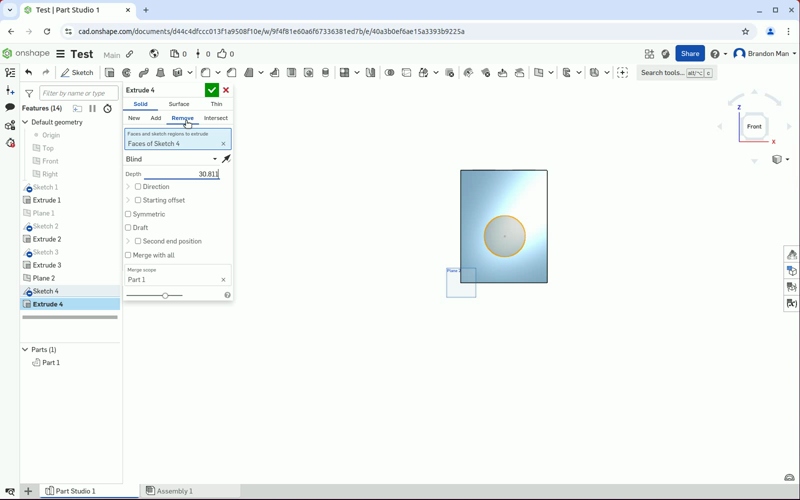
key(tab, 6)
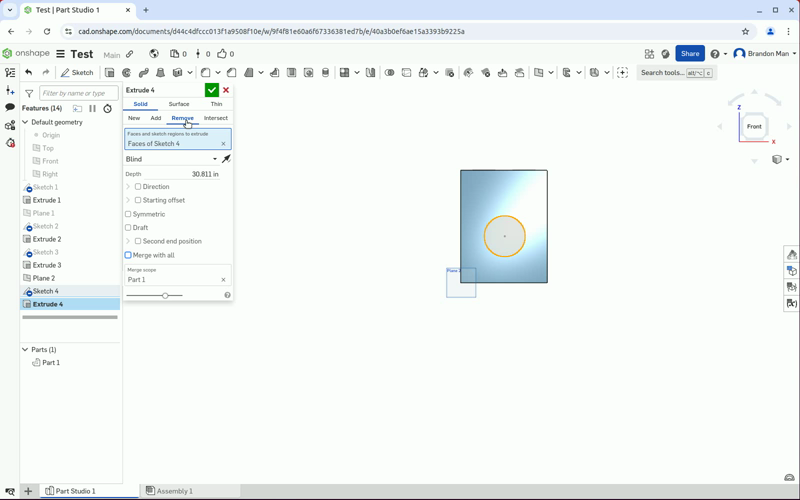
key(space)
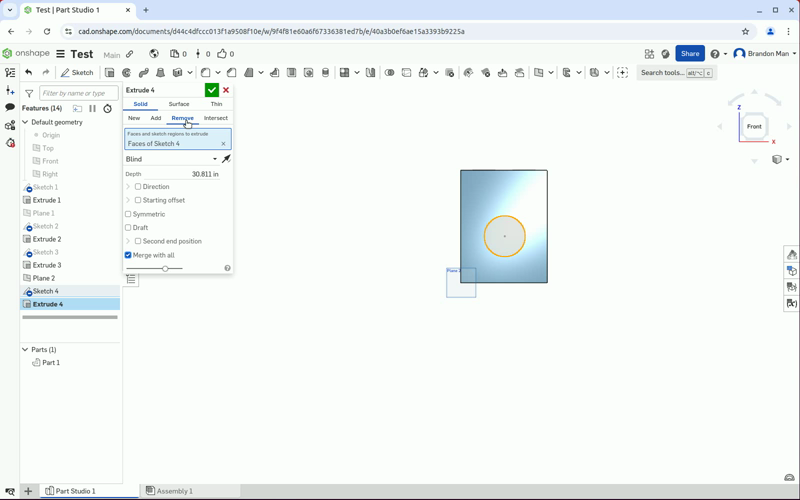
key(enter)
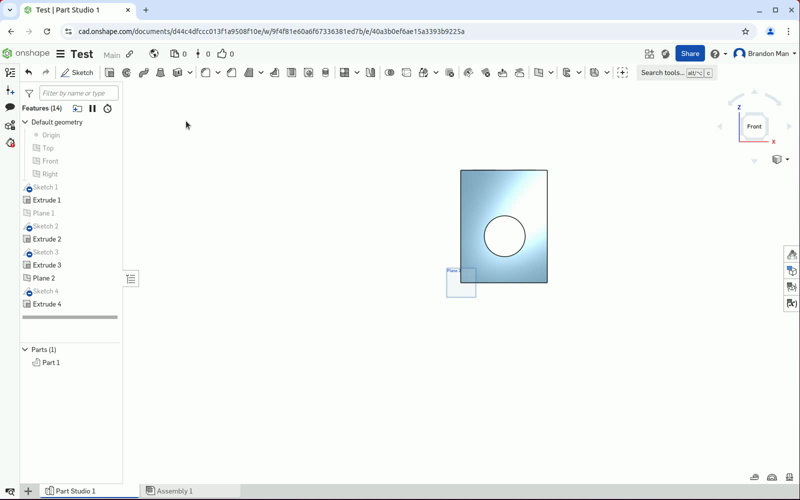
key(shift+h)
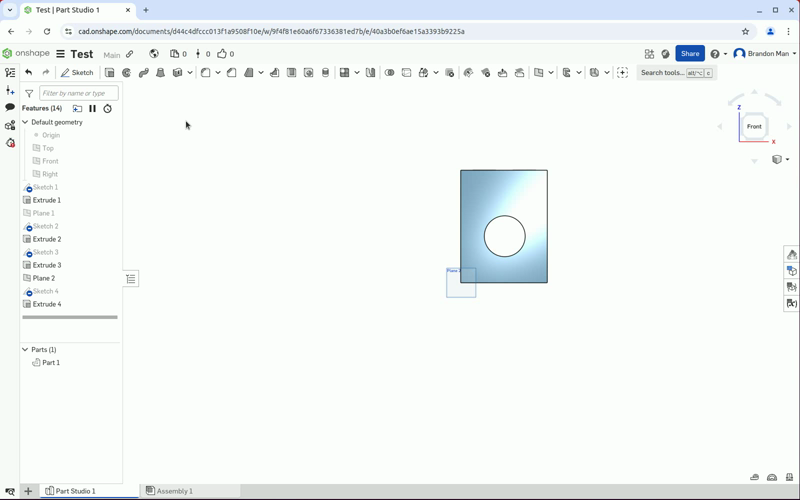
key(shift+h)
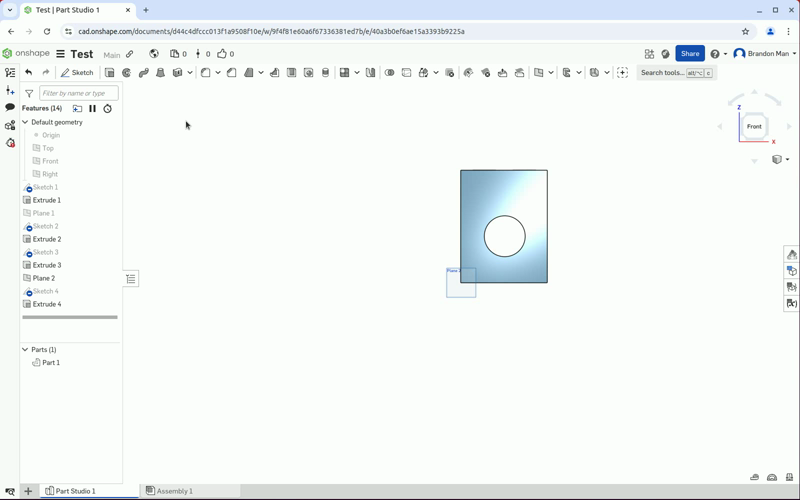
key(shift+7)
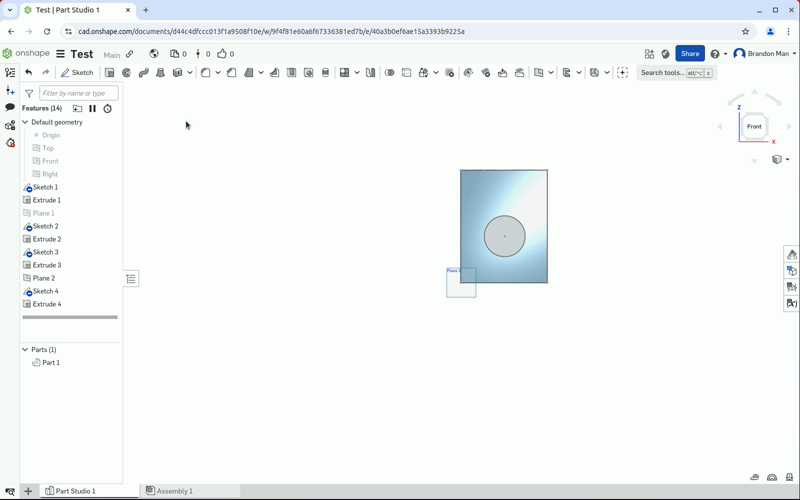
key(left, 2)
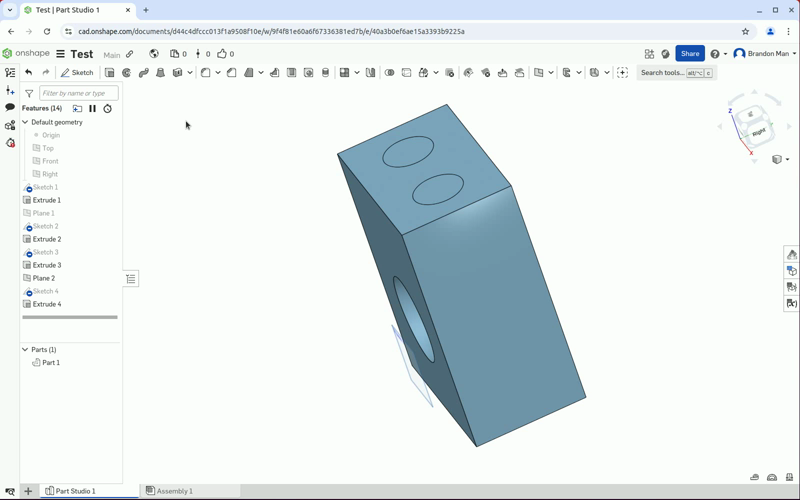
key(down, 2)
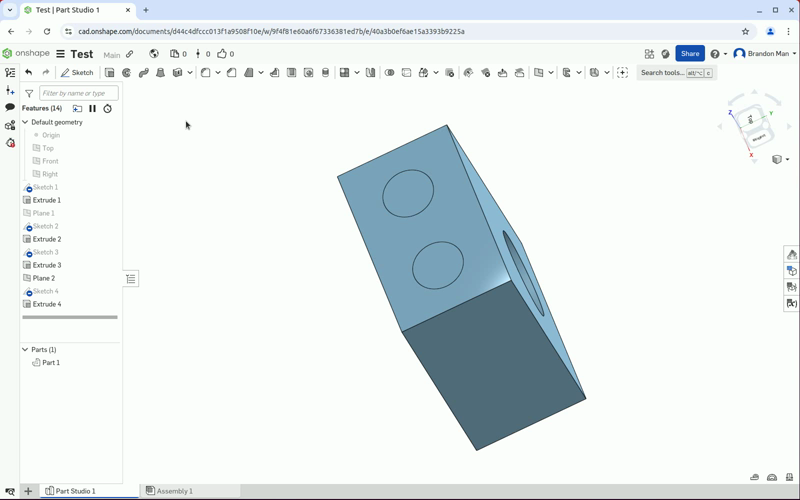
key(up, 2)
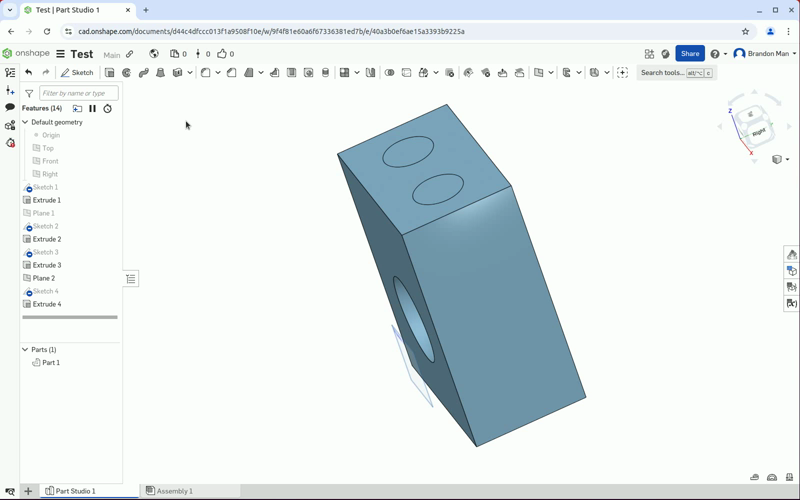
key(right, 2)
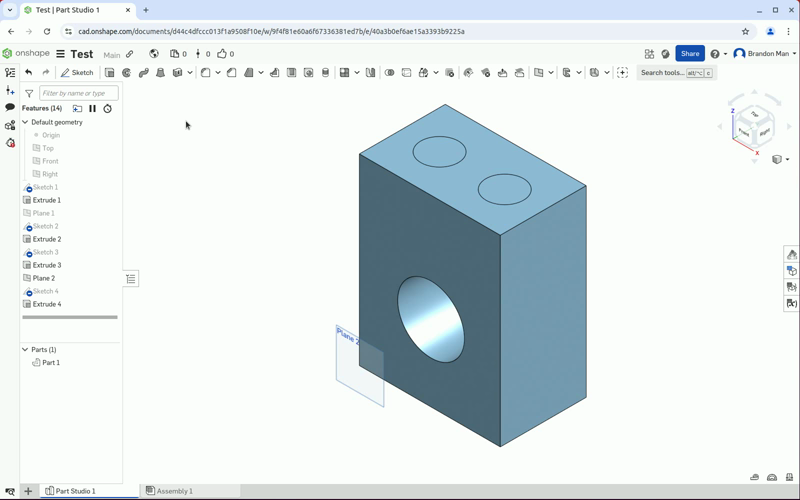
mouse_move(73, 189)
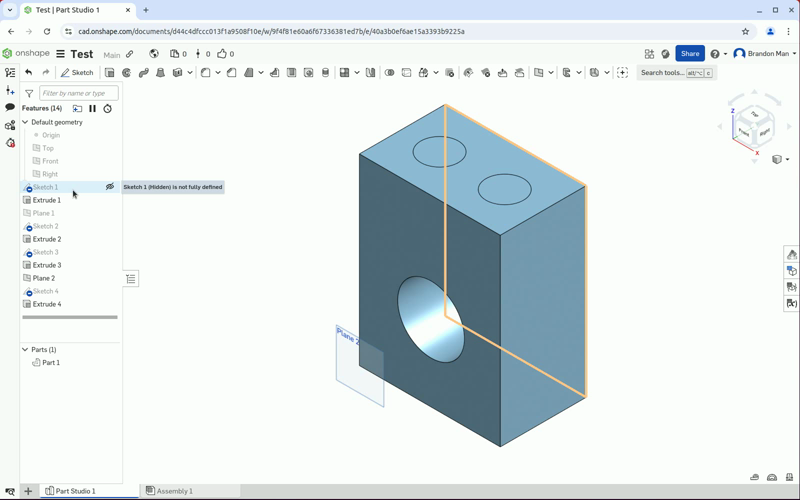
click(73, 189)